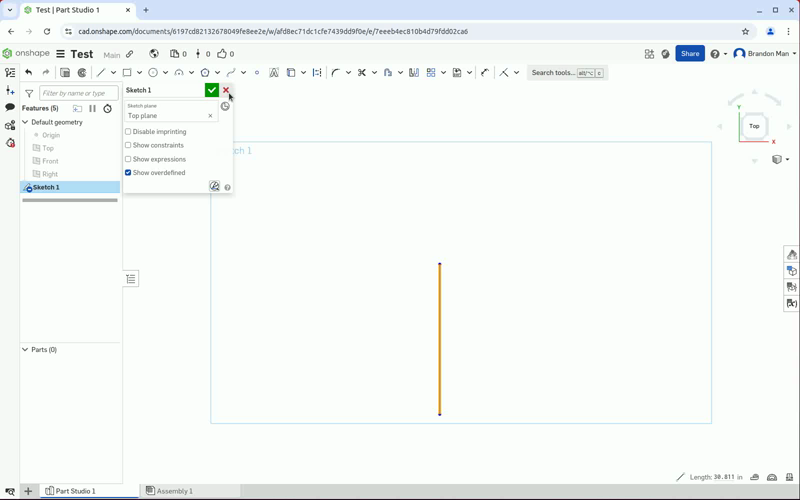
key(shift+h)
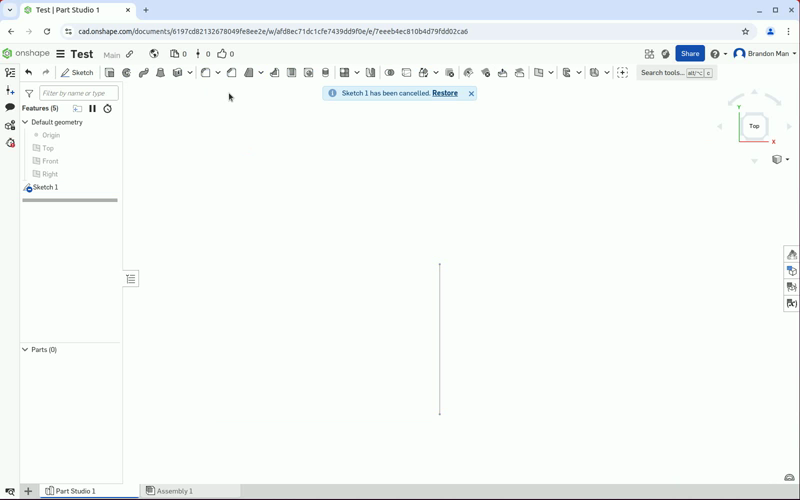
key(shift+s)
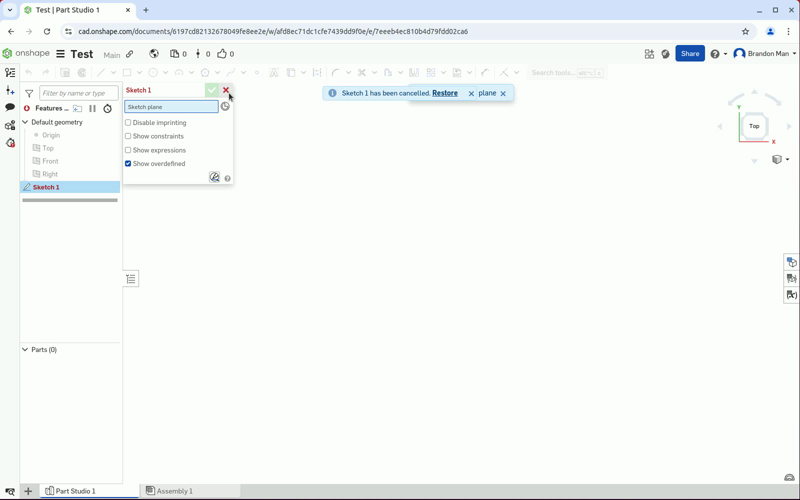
mouse_move(73, 150)
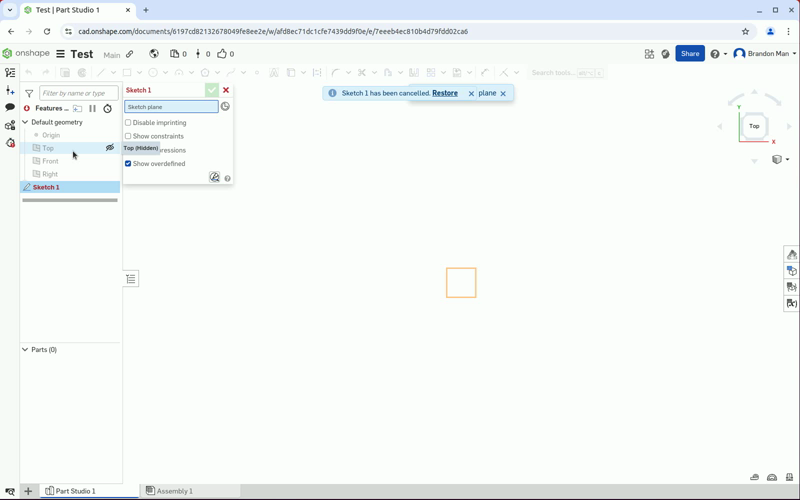
click(73, 150)
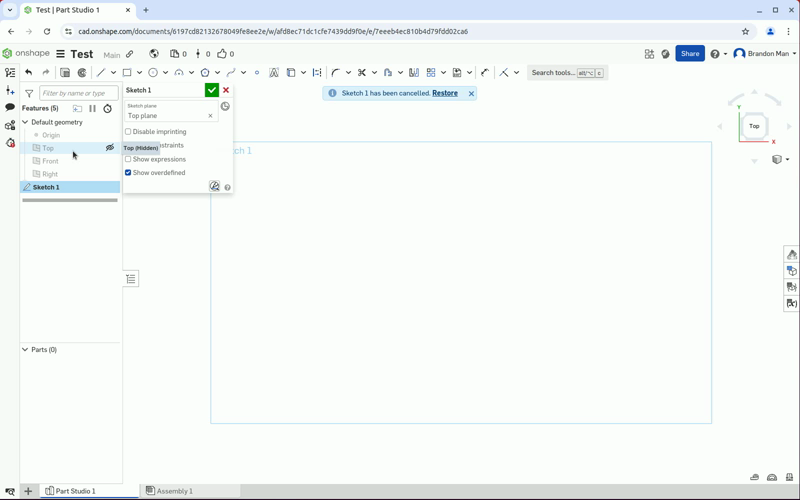
mouse_move(73, 352)
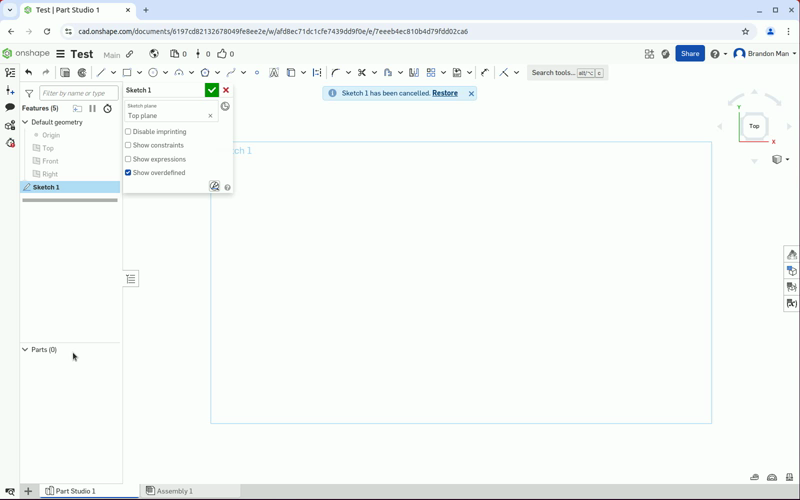
key(y)
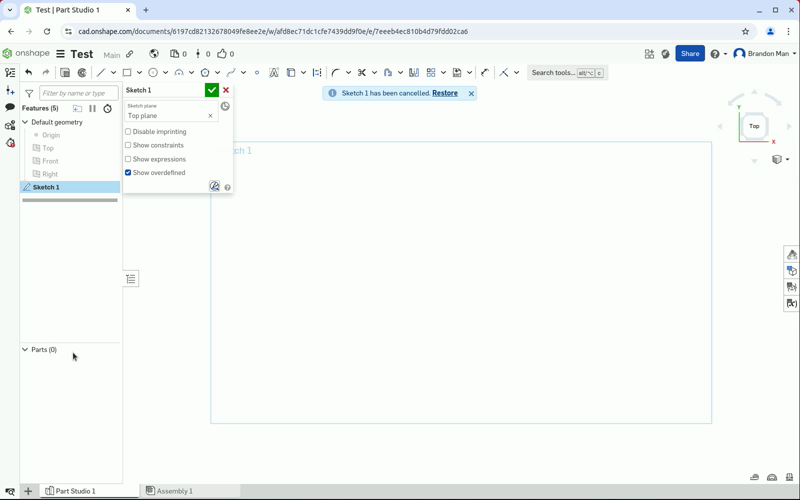
key(l)
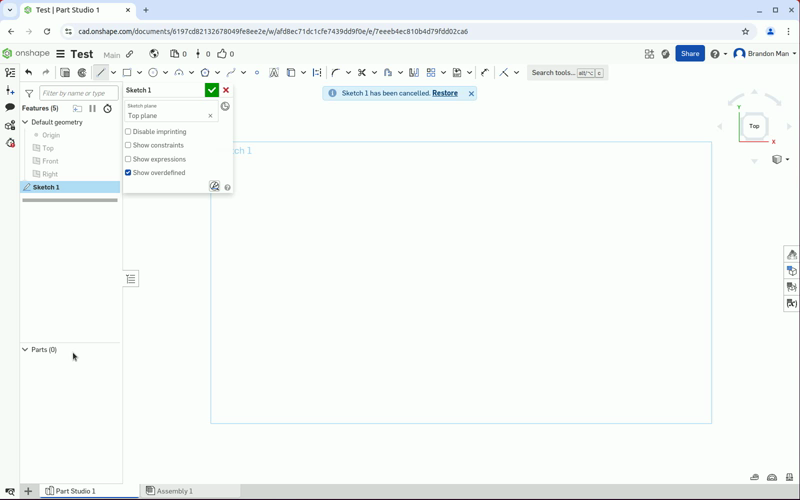
key_down(shift)
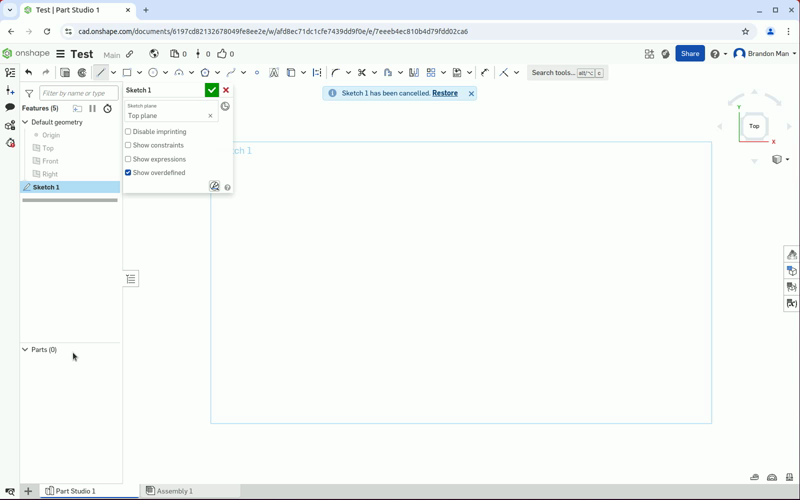
mouse_move(379, 336)
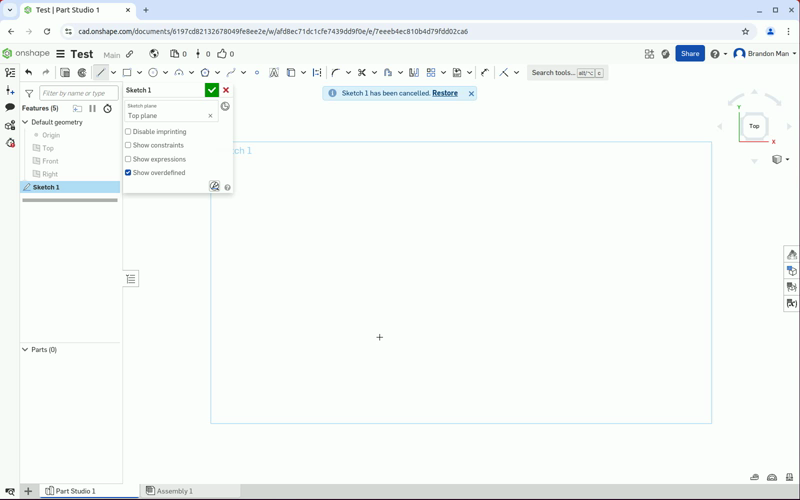
click(379, 336)
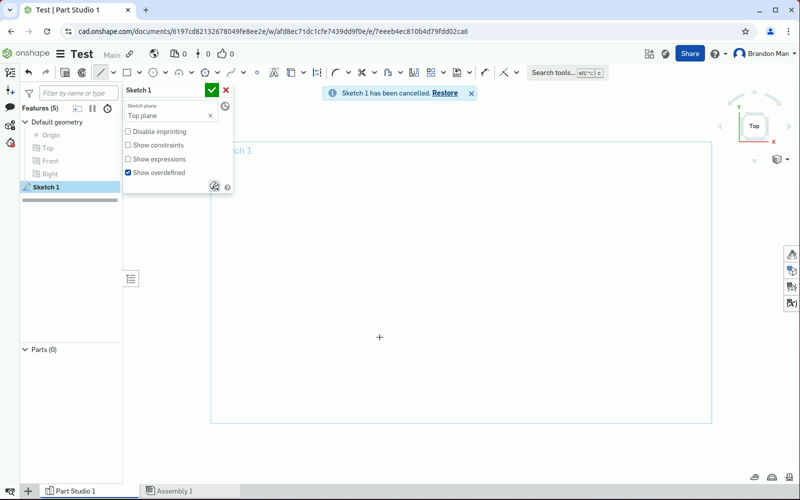
key_up(shift)
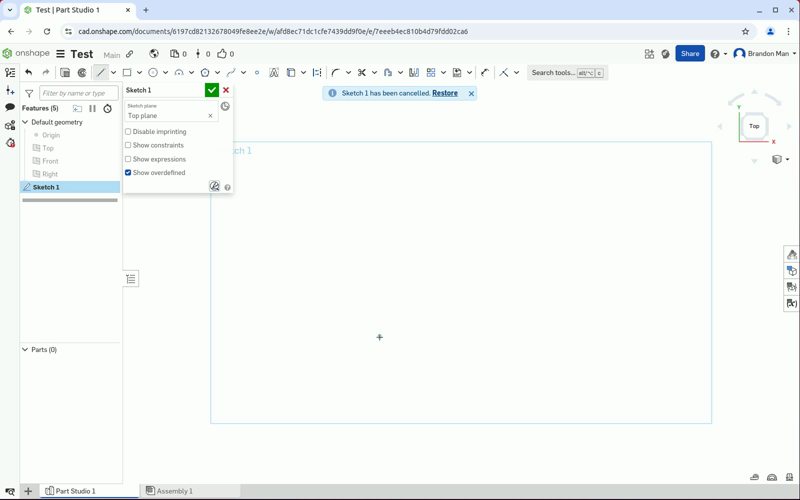
key_down(shift)
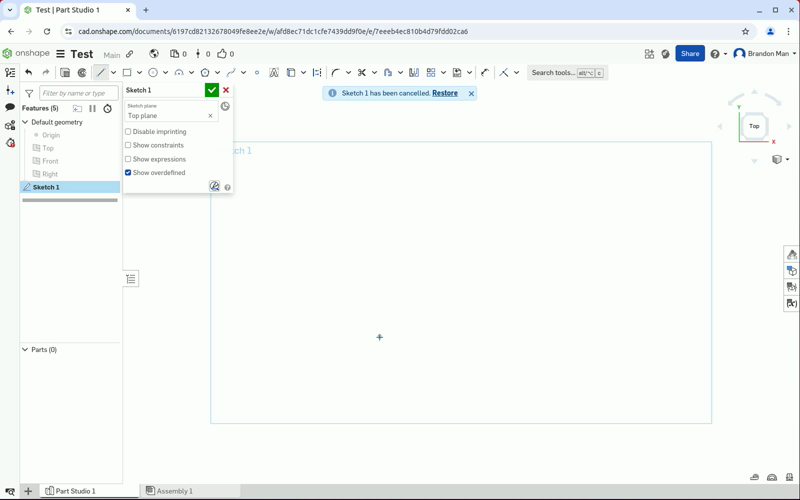
mouse_move(540, 336)
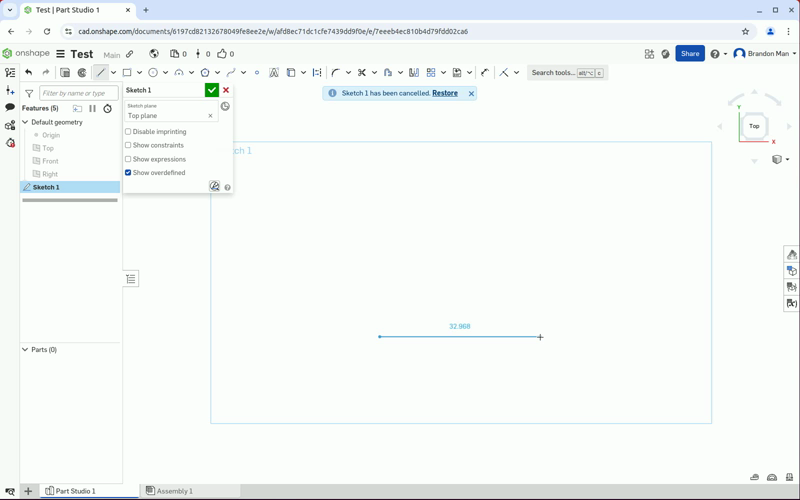
click(540, 336)
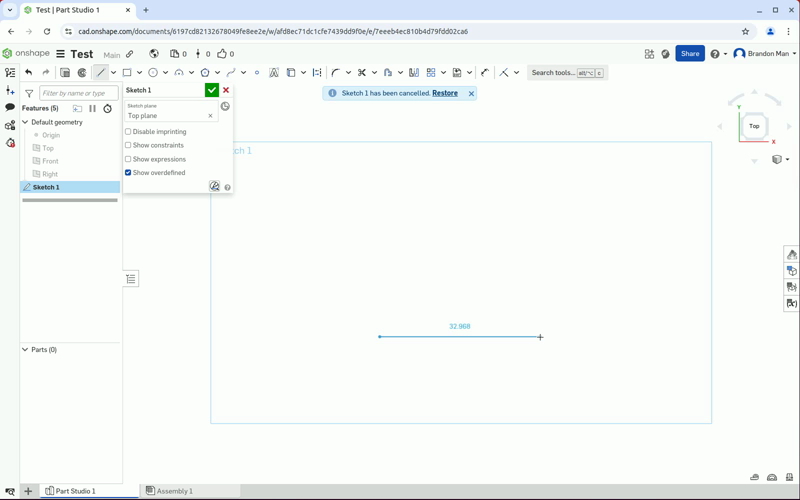
key_up(shift)
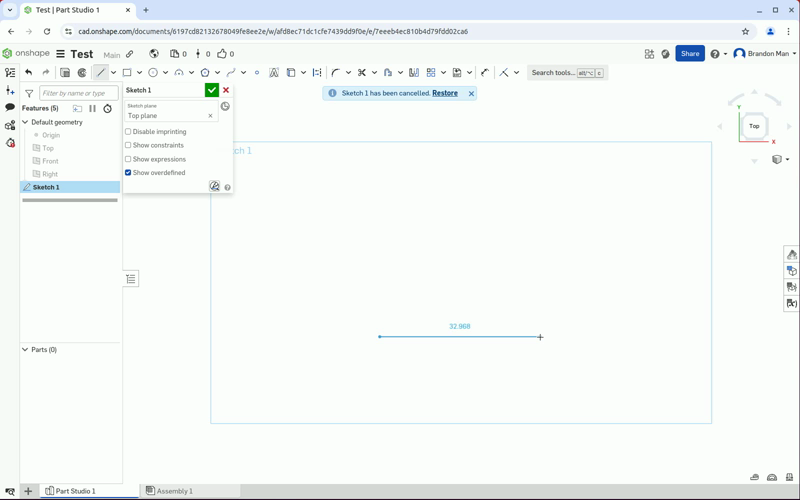
key_down(shift)
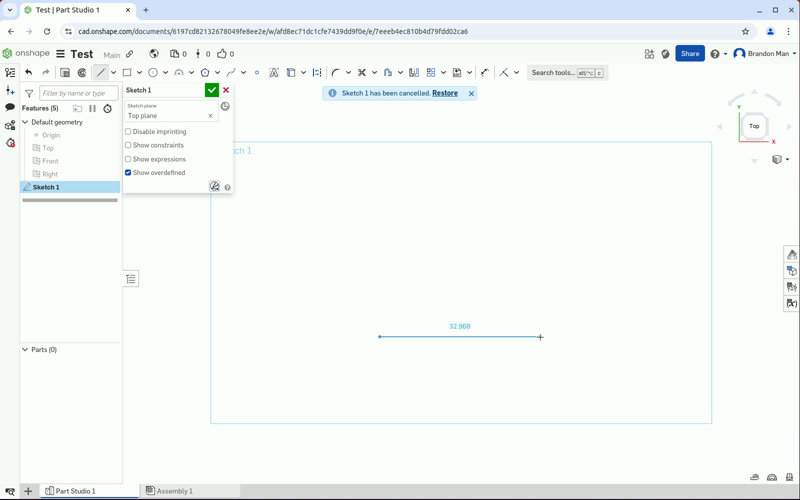
mouse_move(540, 230)
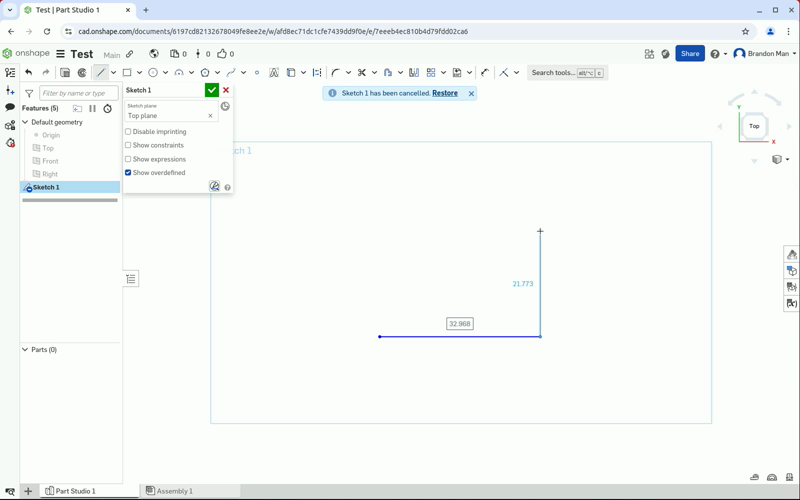
click(540, 230)
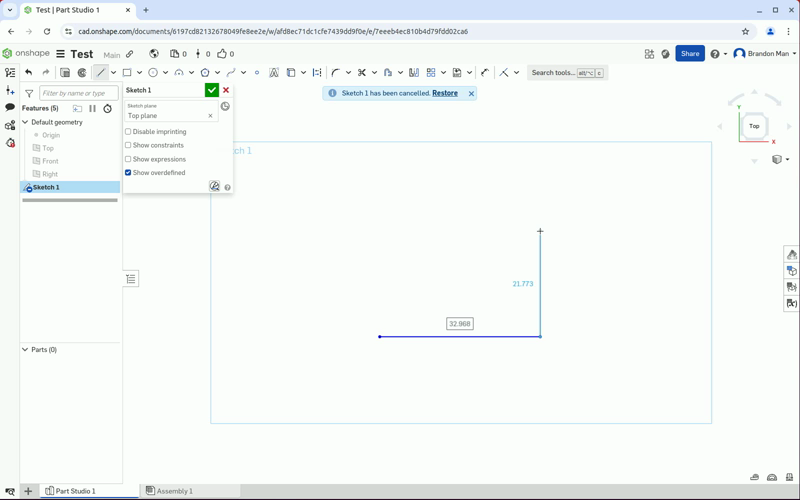
key_up(shift)
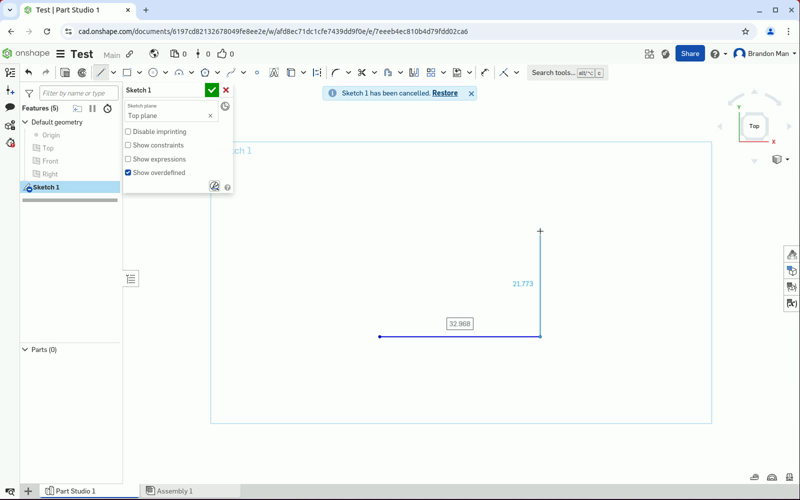
key_down(shift)
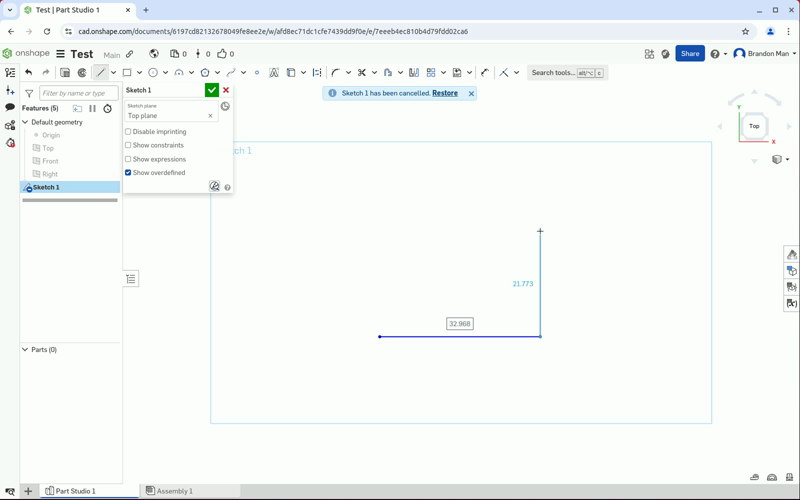
mouse_move(379, 230)
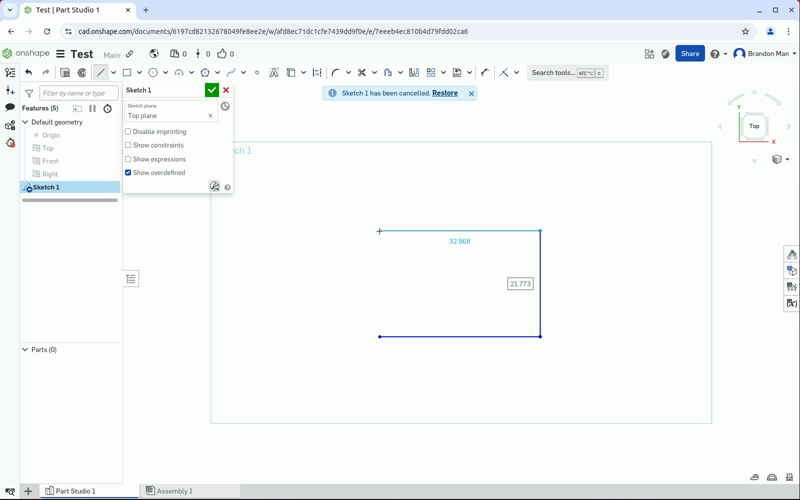
click(379, 230)
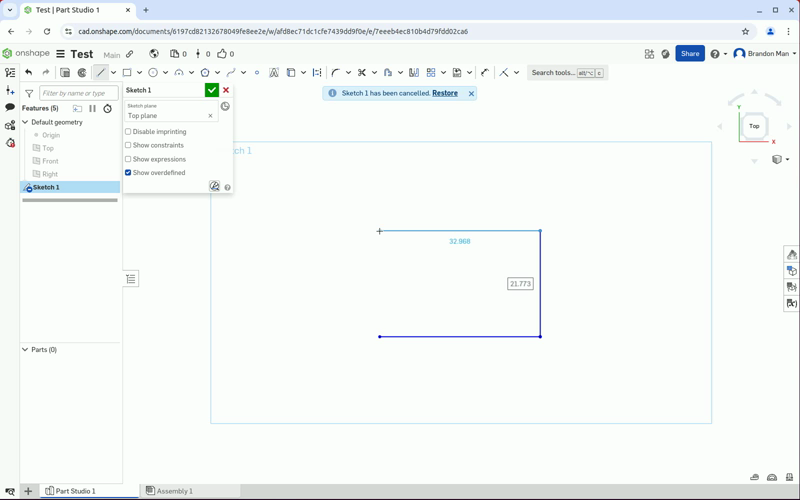
key_up(shift)
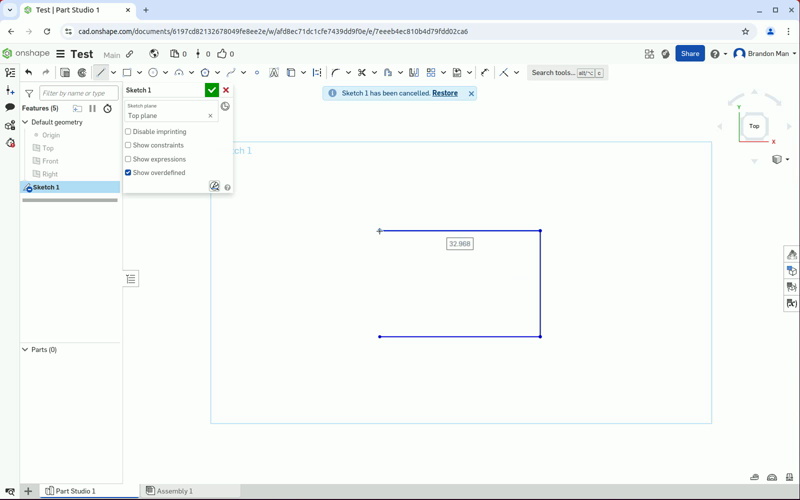
key_down(shift)
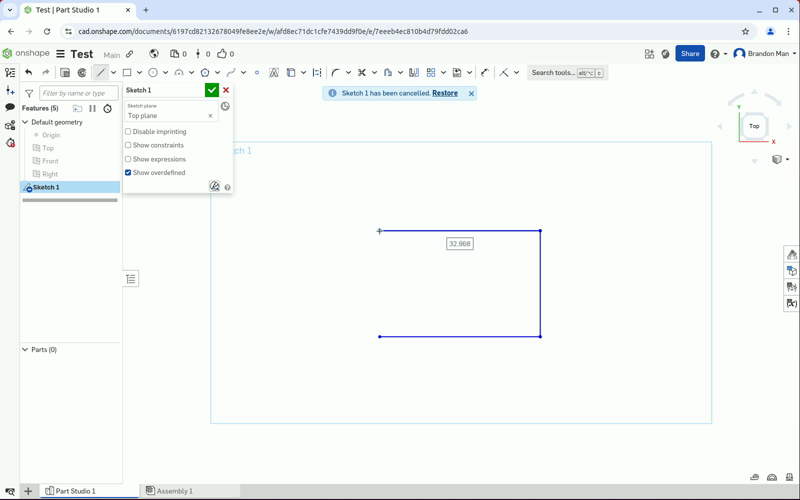
mouse_move(379, 336)
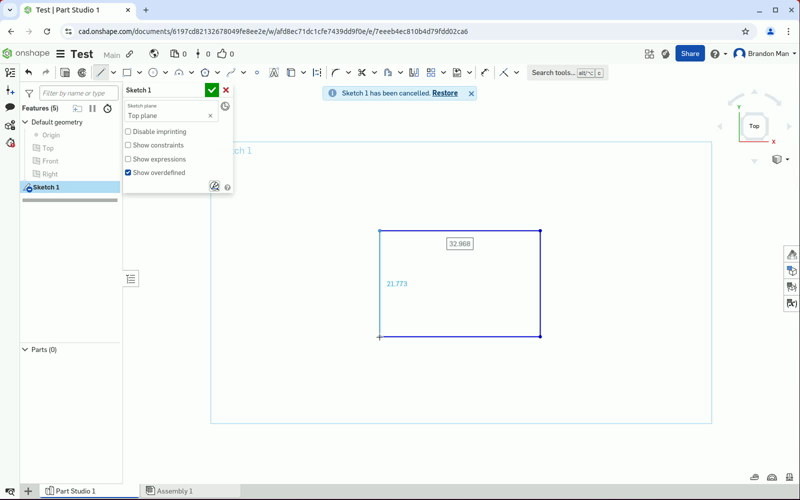
key_up(shift)
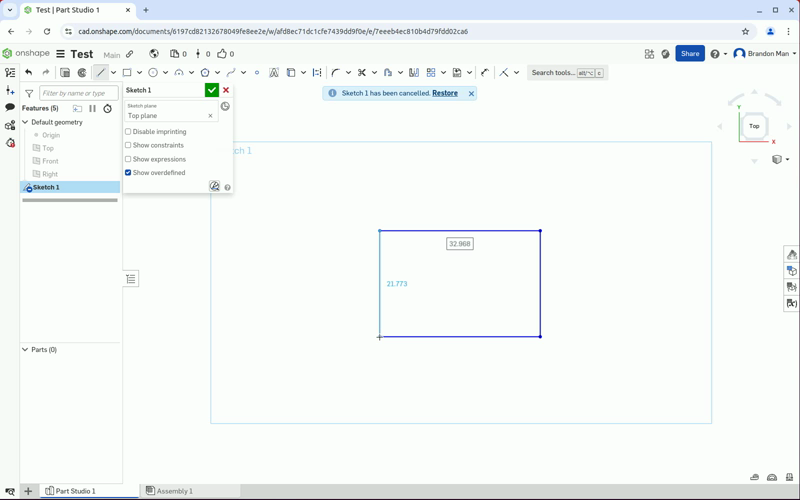
click(379, 336)
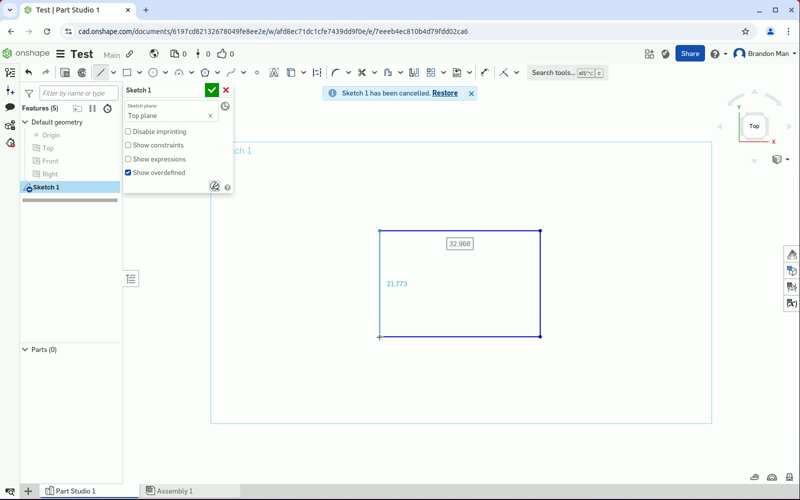
key(esc)
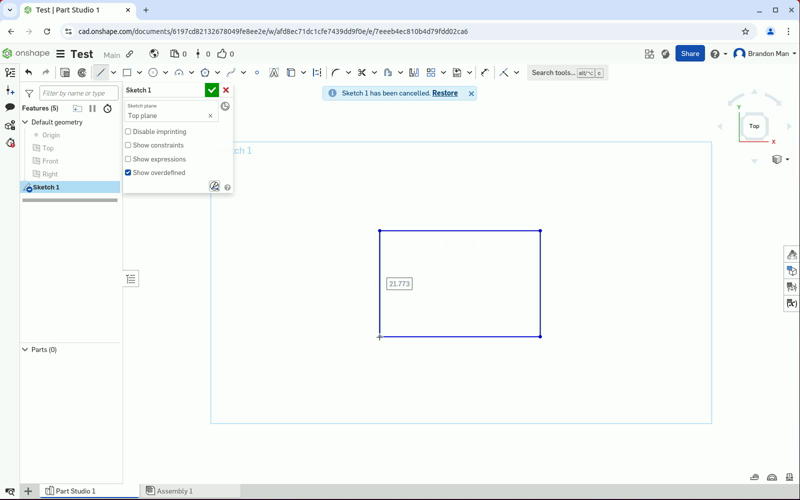
key(c)
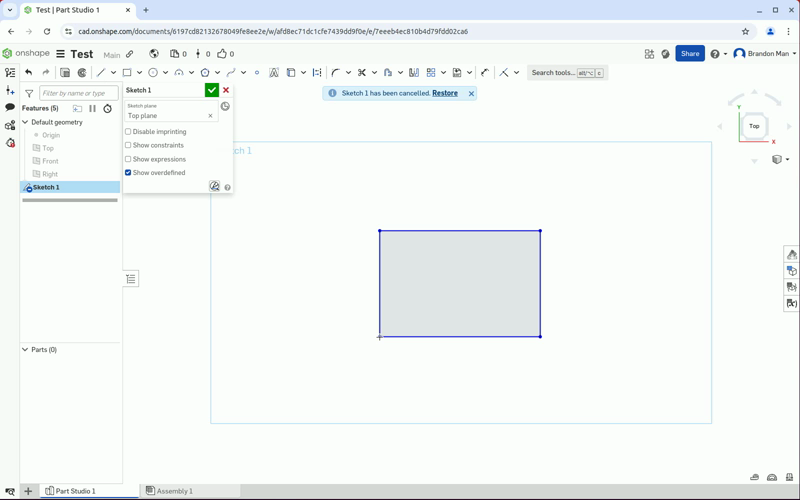
key_down(shift)
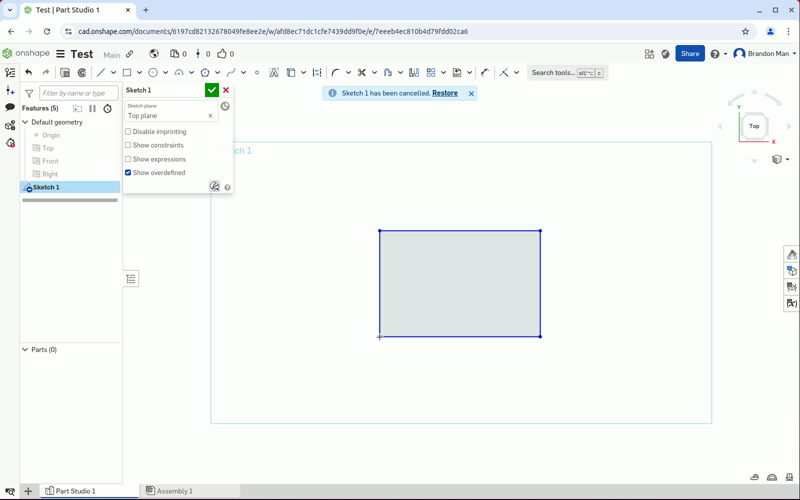
mouse_move(460, 282)
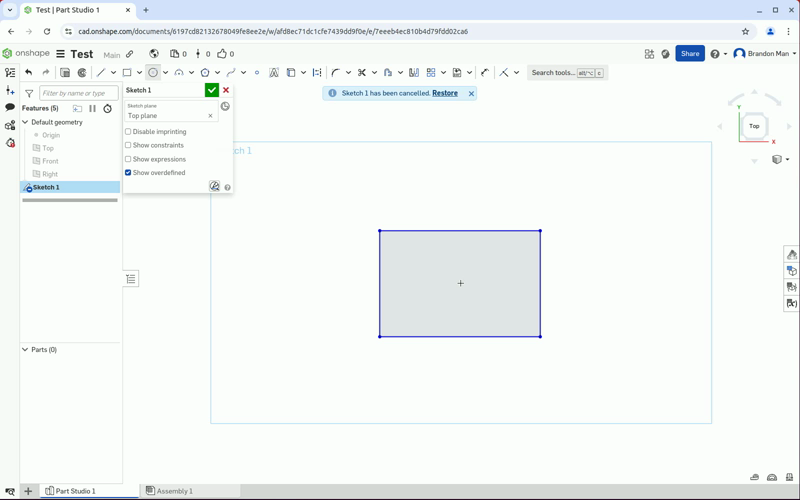
click(460, 282)
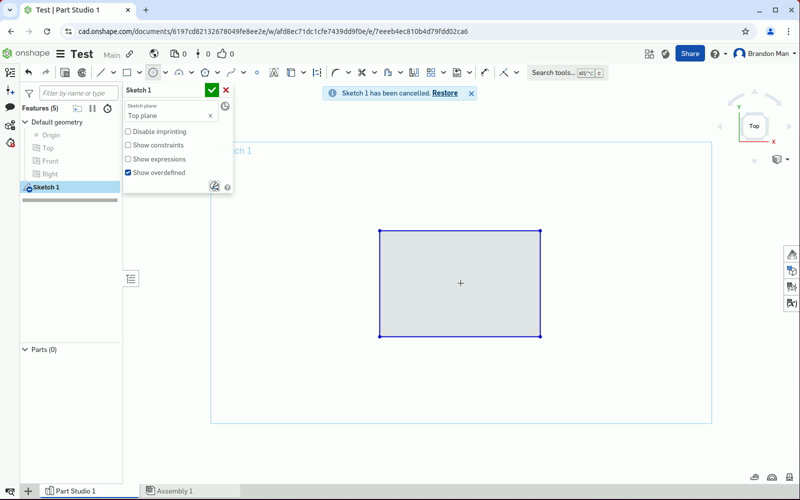
key_up(shift)
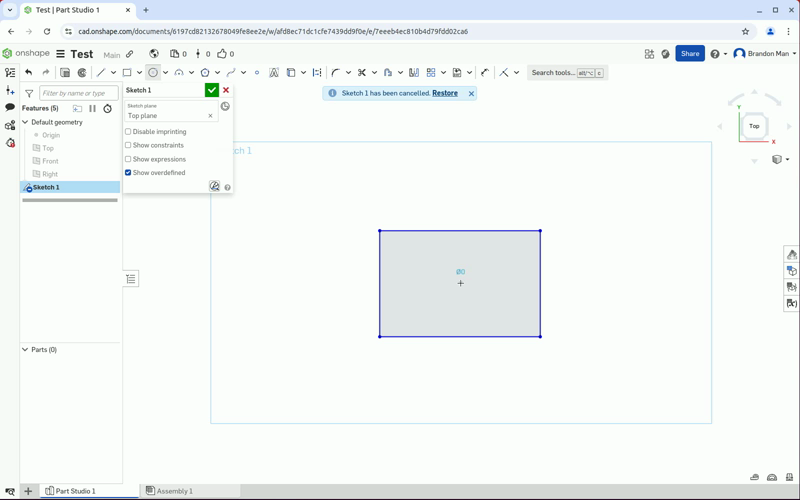
mouse_move(492, 282)
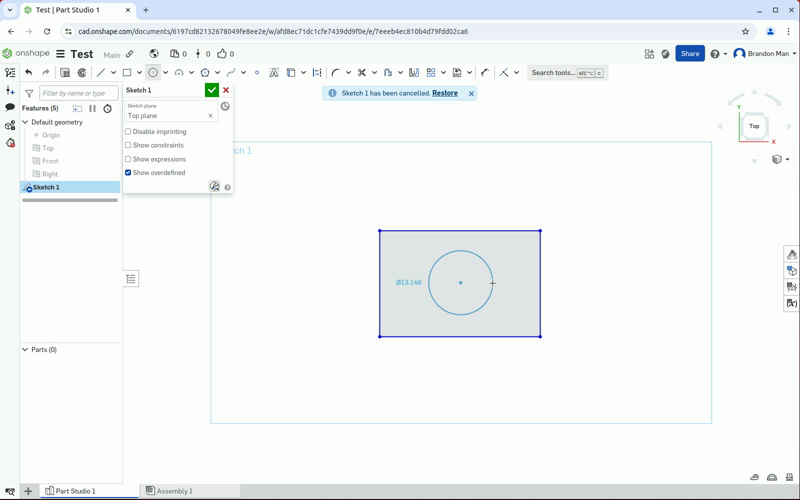
click(492, 282)
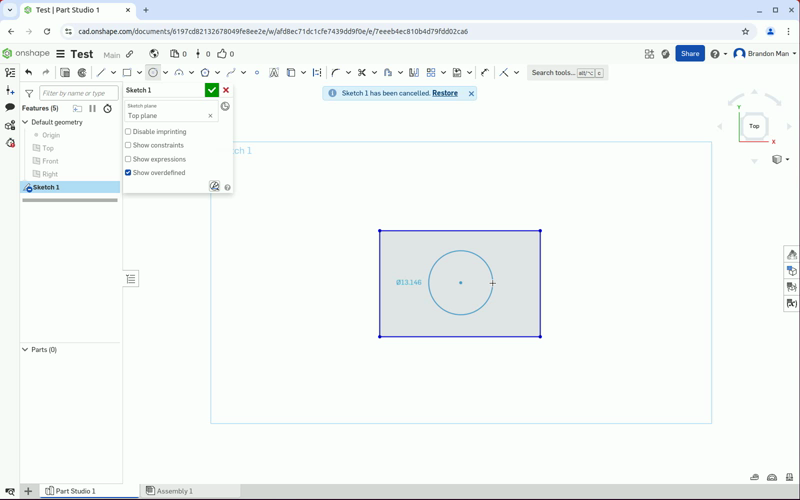
key(esc)
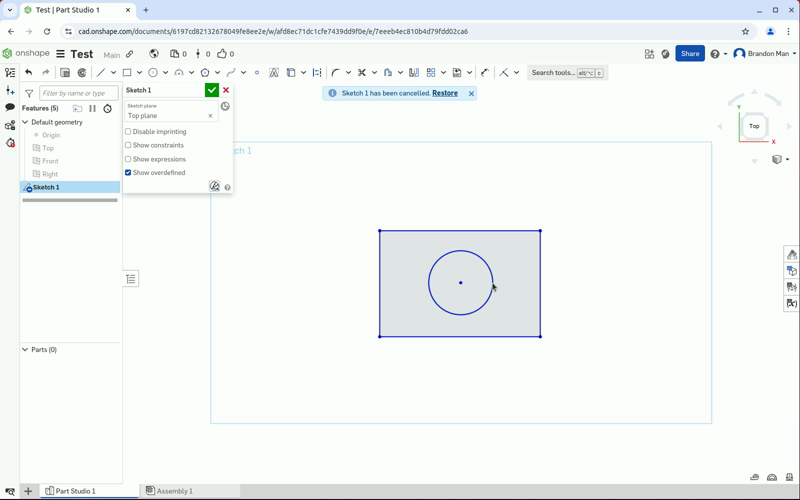
mouse_move(416, 317)
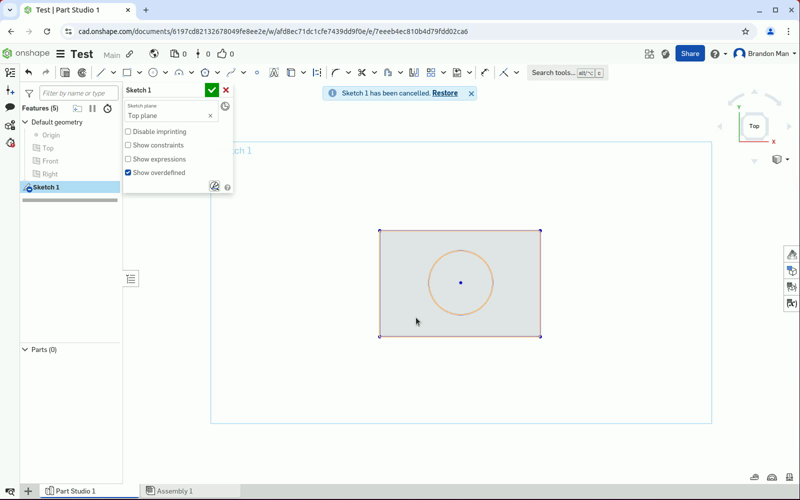
click(416, 317)
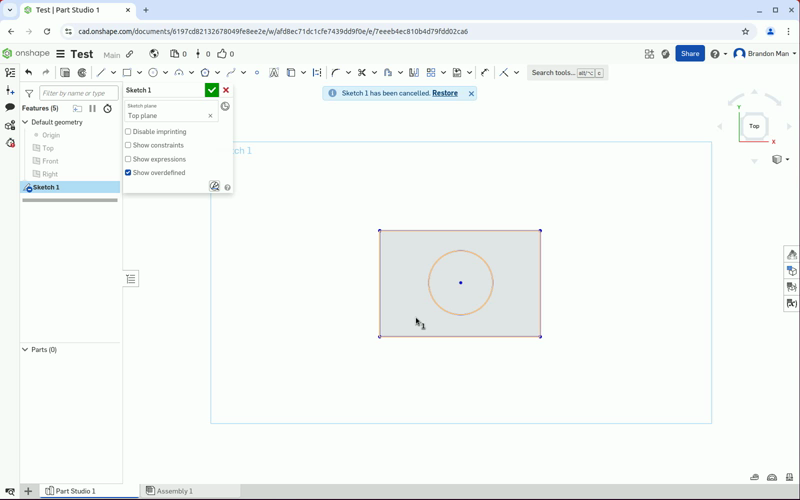
mouse_move(73, 352)
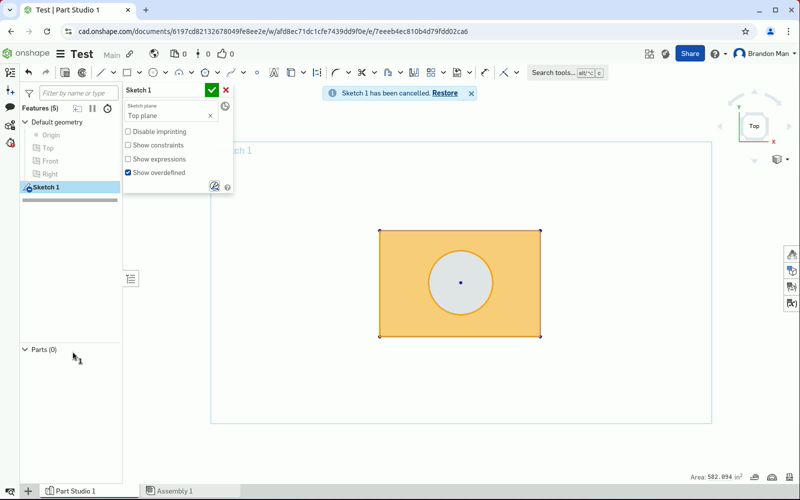
key(shift+y)
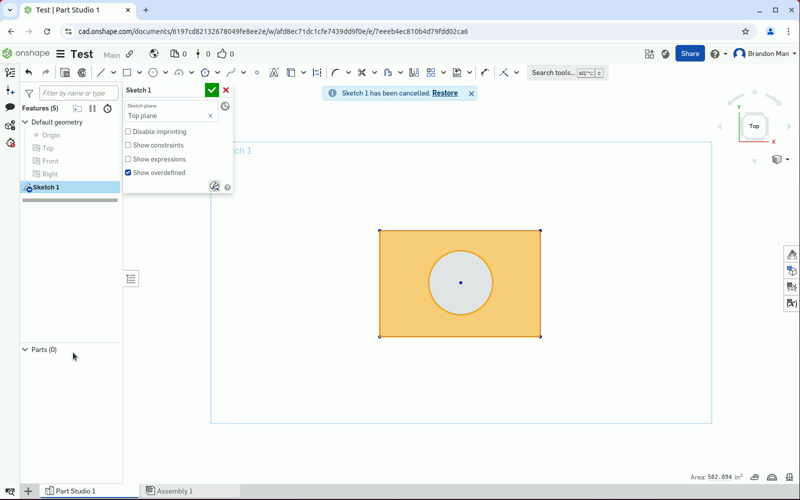
key(shift+e)
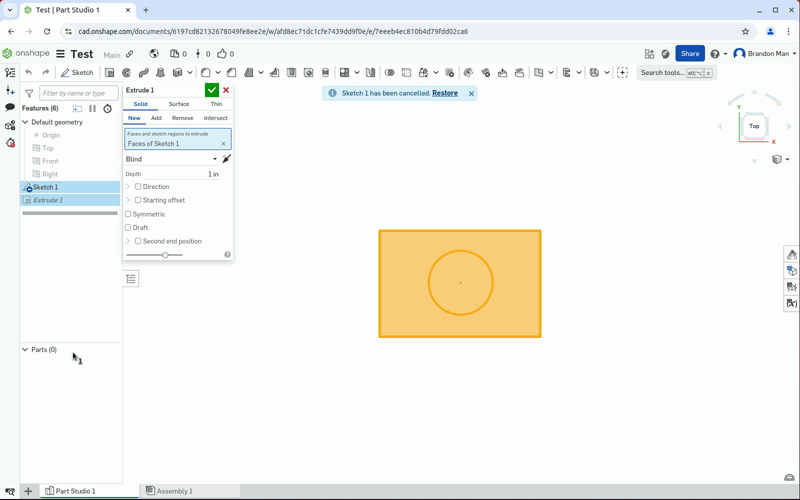
mouse_move(143, 106)
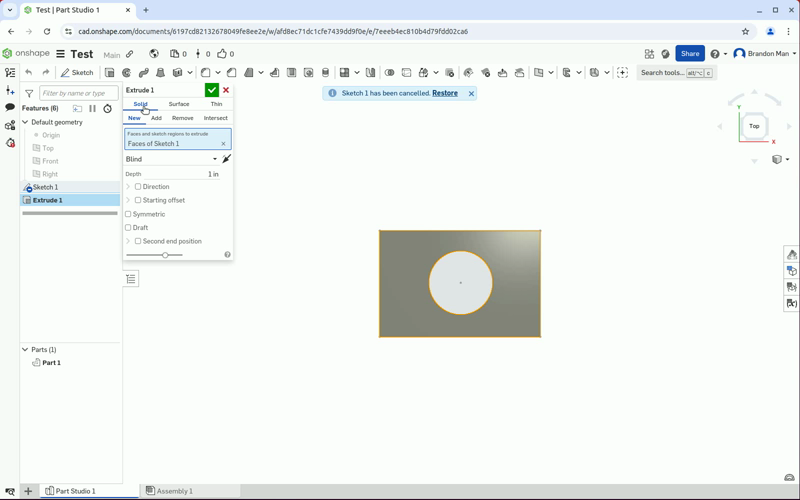
click(143, 106)
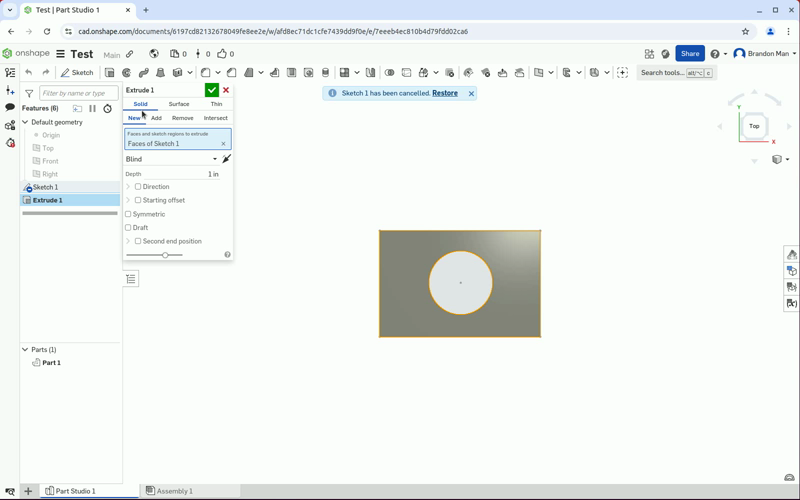
mouse_move(137, 120)
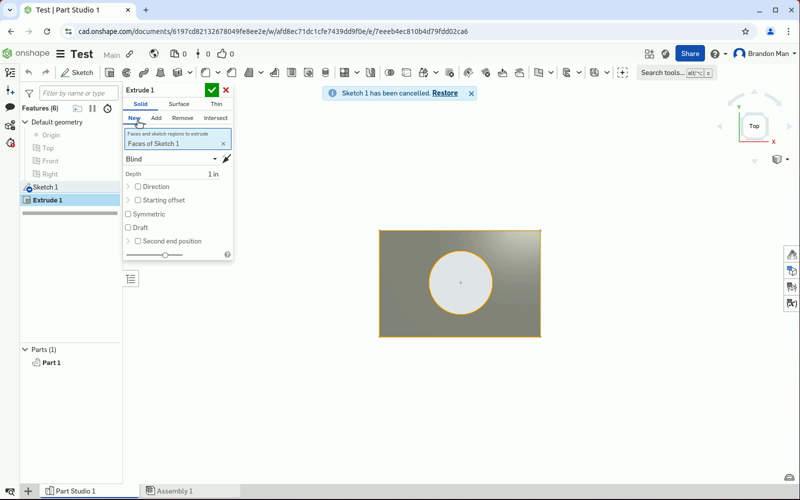
click(137, 120)
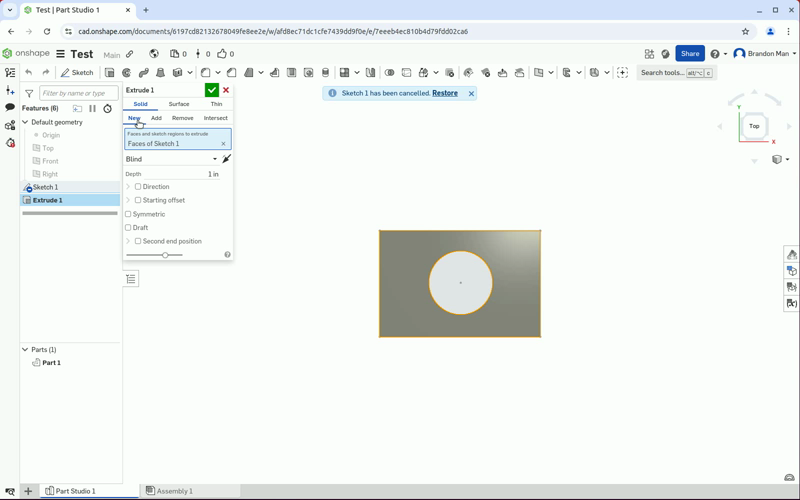
key(tab, 4)
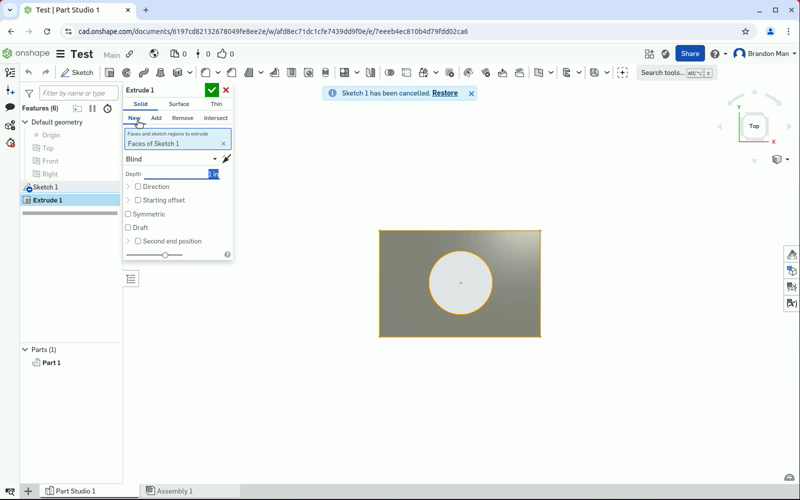
text(6.499)
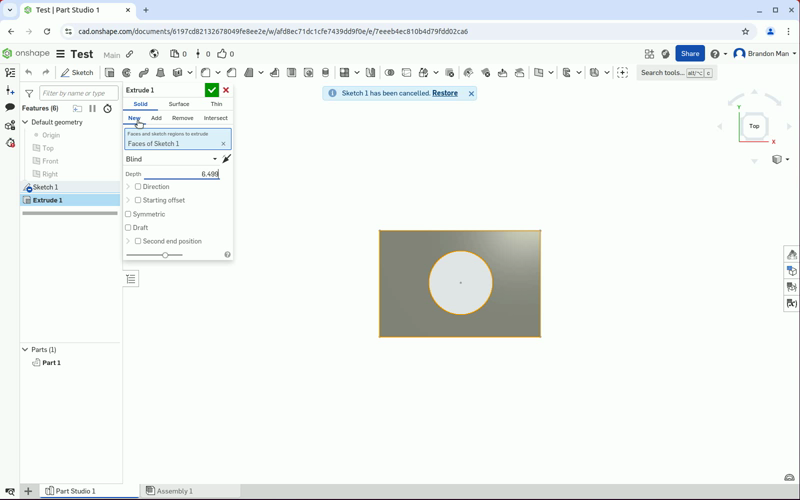
key(enter)
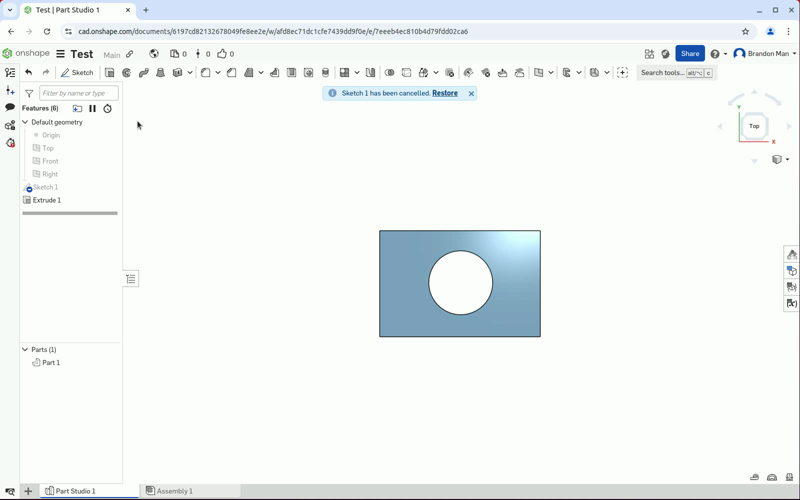
key(shift+h)
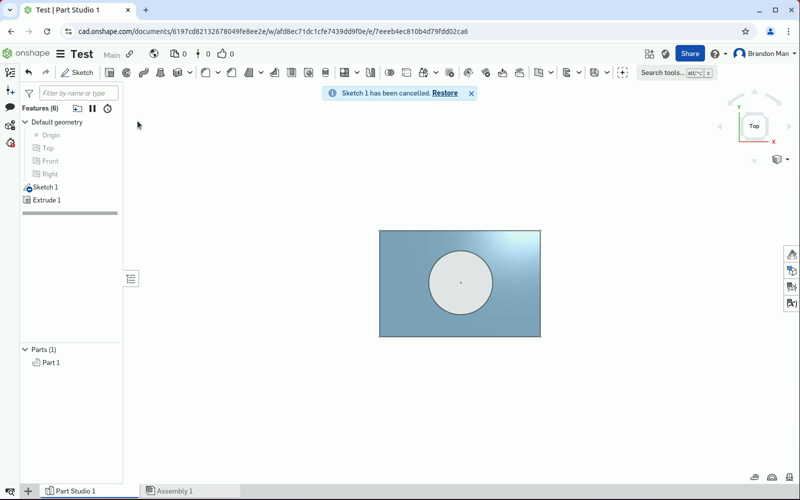
key(shift+h)
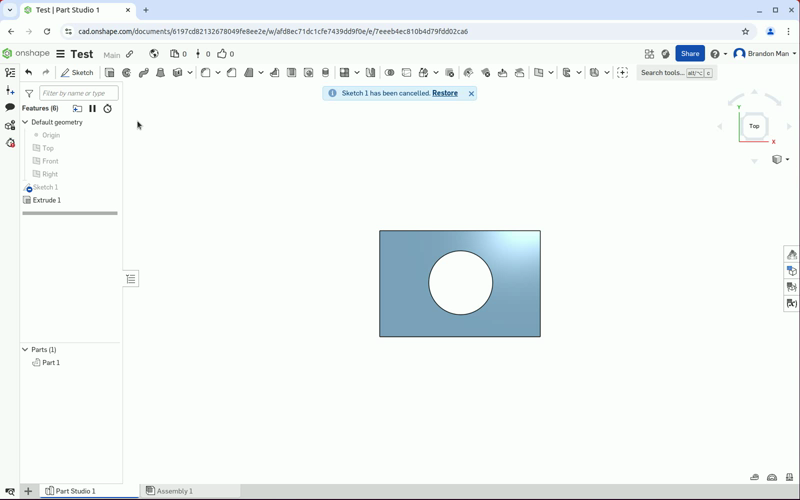
mouse_move(73, 189)
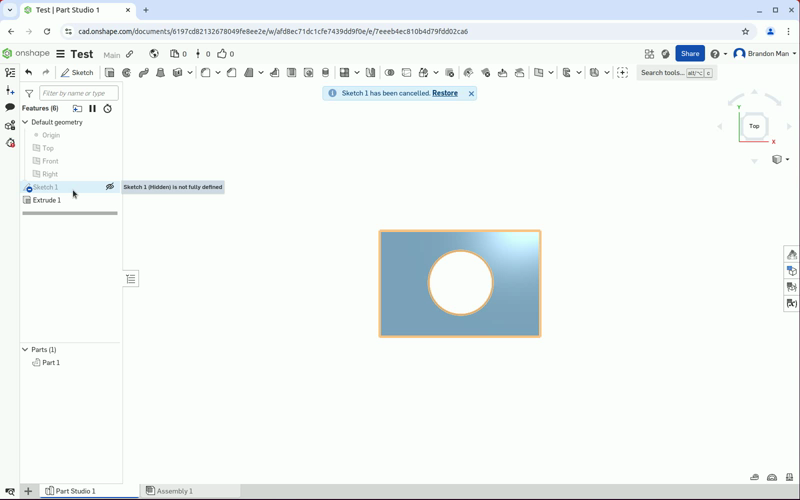
click(73, 189)
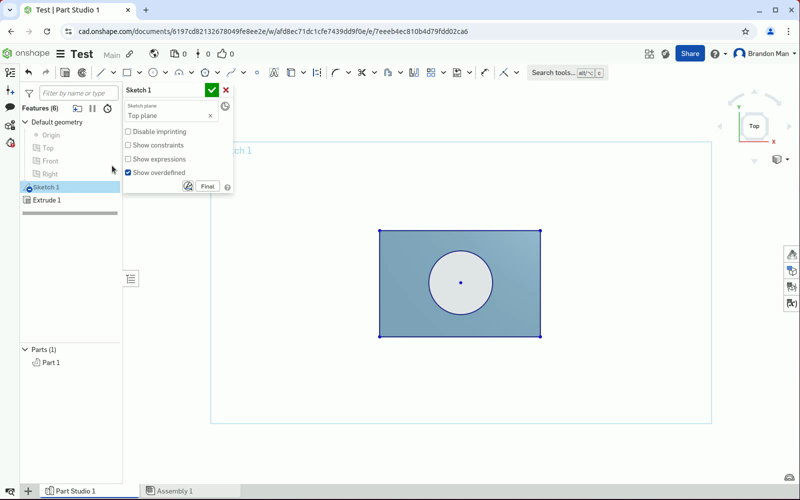
mouse_move(229, 92)
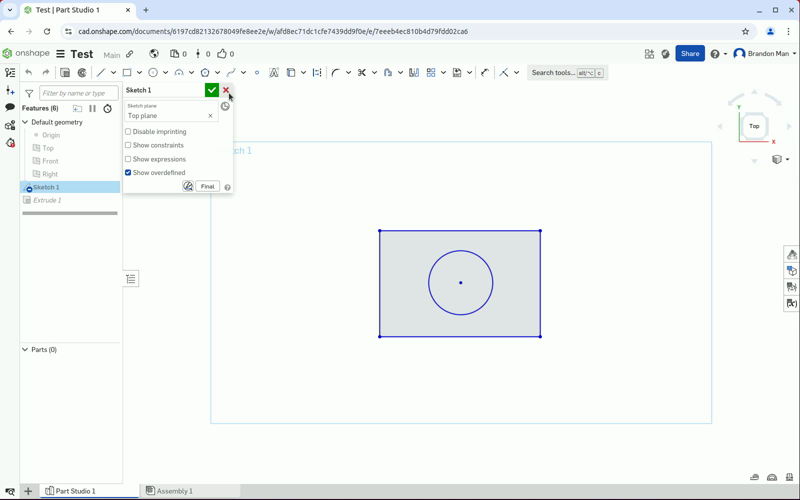
click(229, 92)
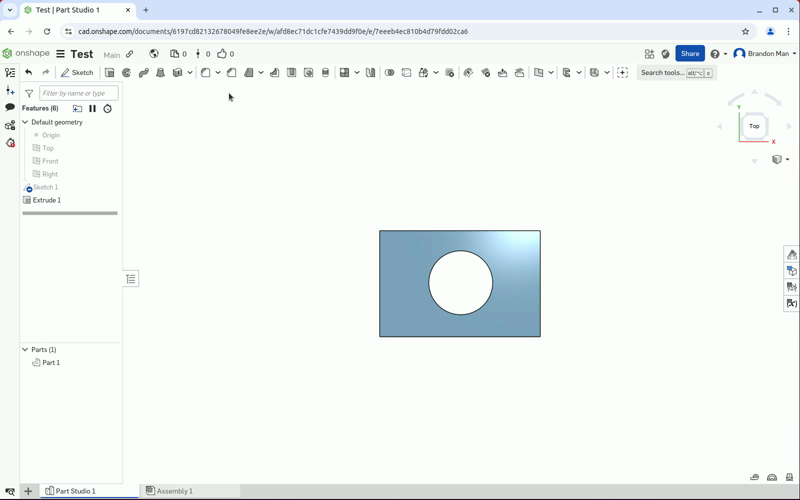
mouse_move(541, 75)
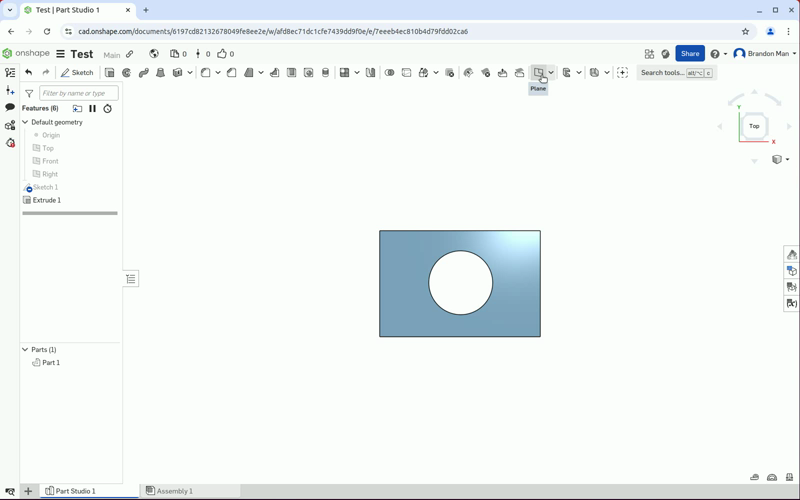
click(541, 75)
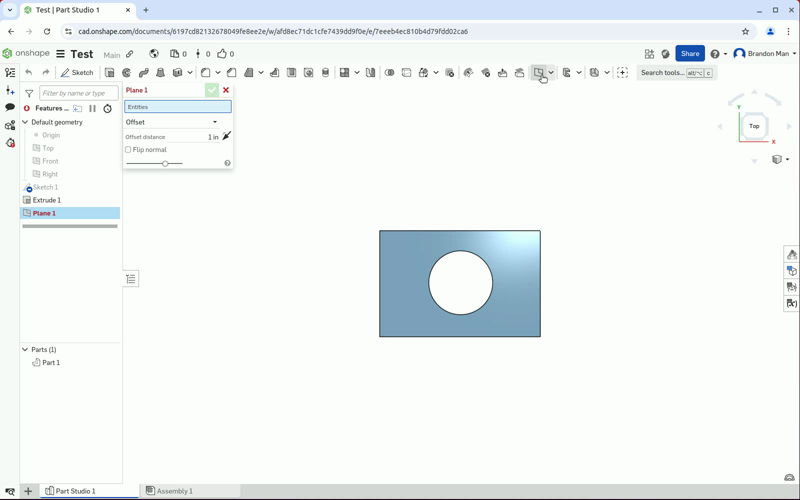
mouse_move(73, 150)
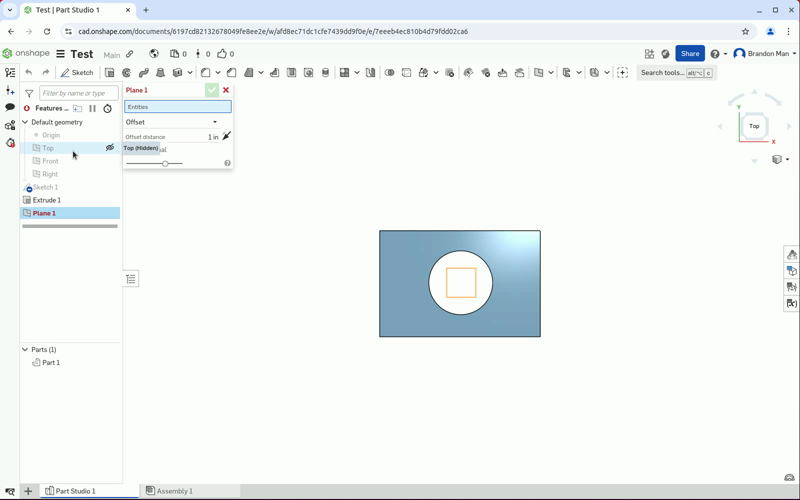
click(73, 150)
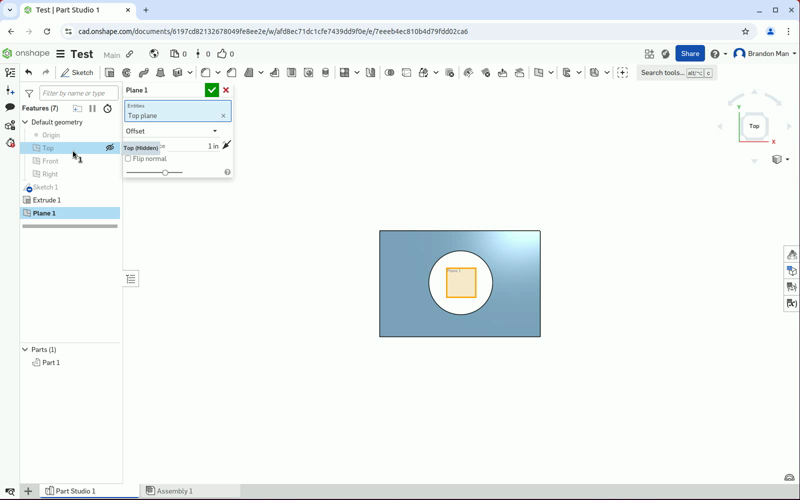
key(tab, 2)
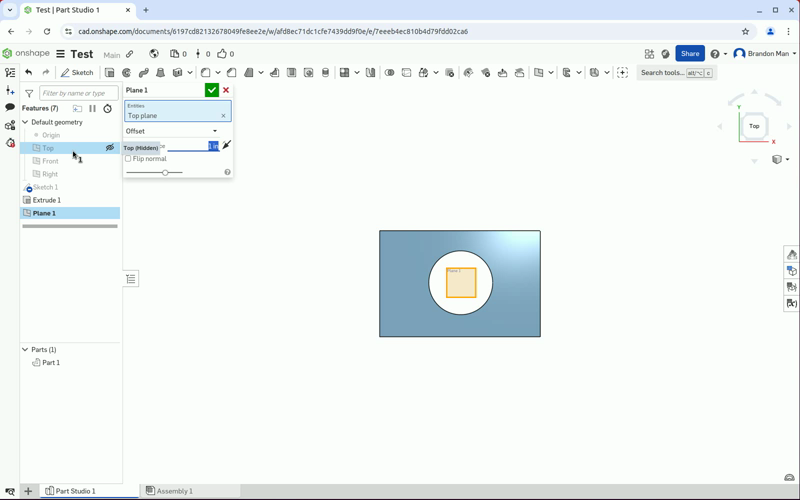
text(6.501)
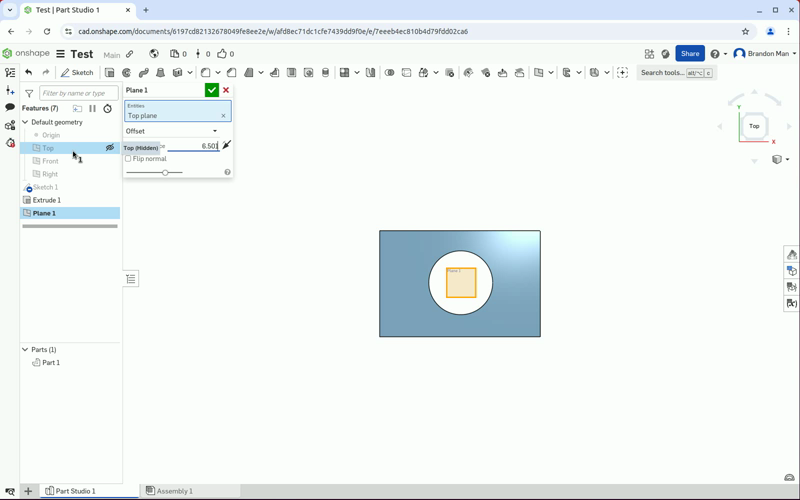
key(enter, 2)
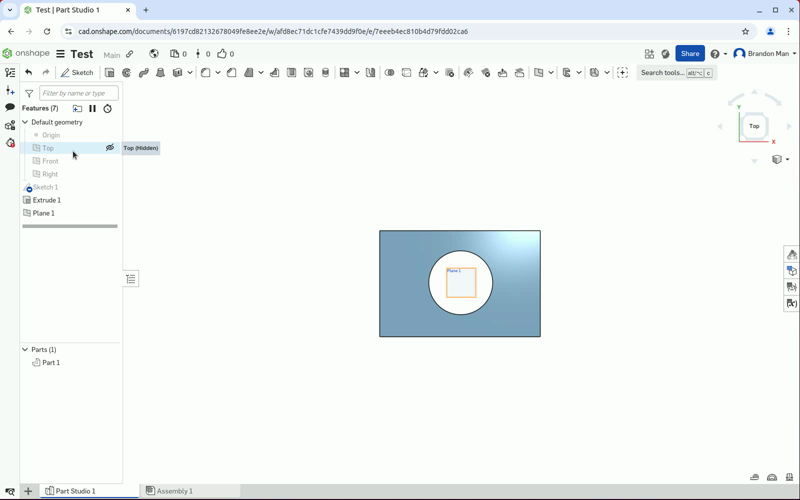
key(shift+s)
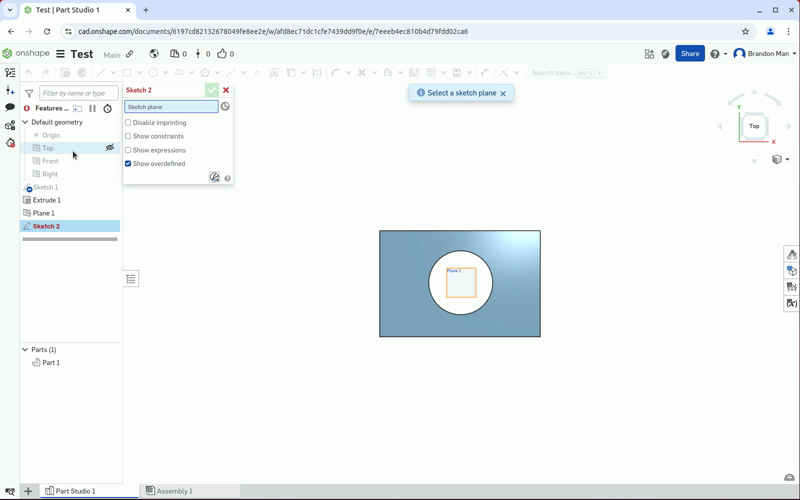
mouse_move(73, 215)
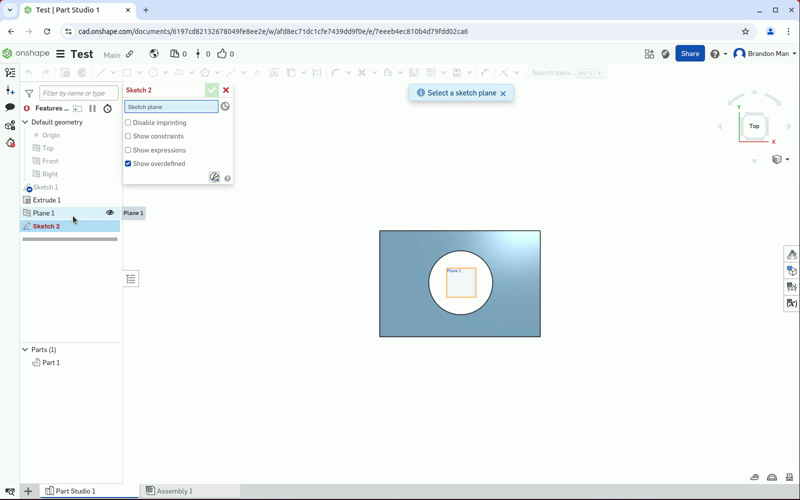
click(73, 215)
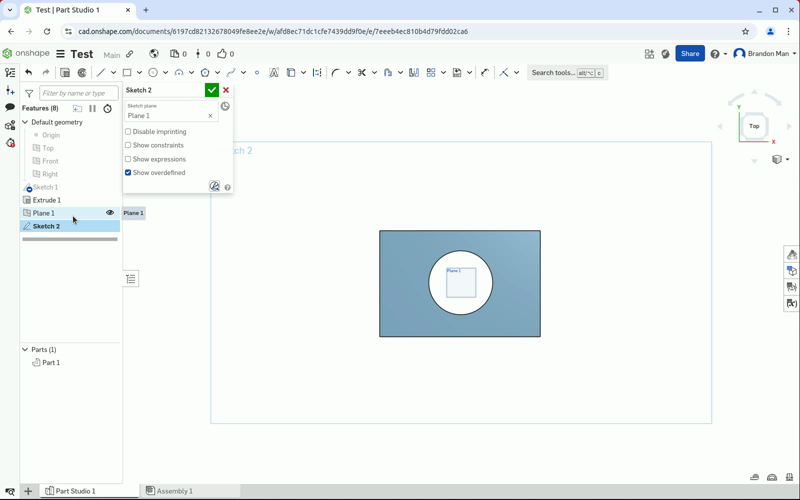
mouse_move(73, 352)
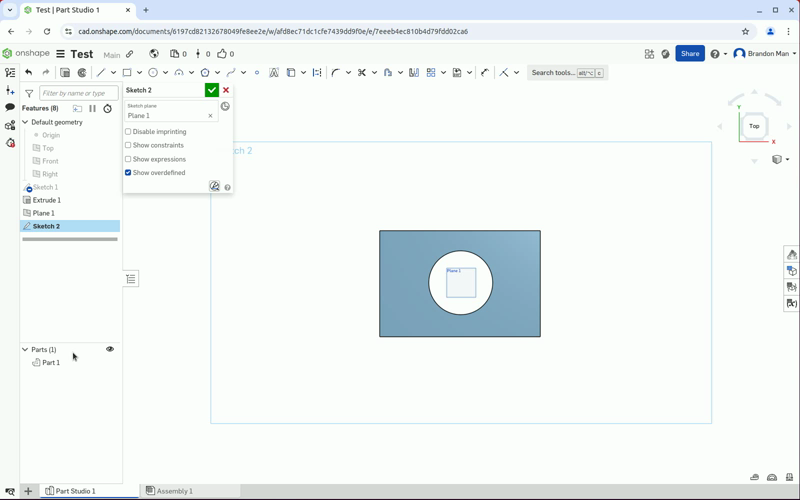
key(y)
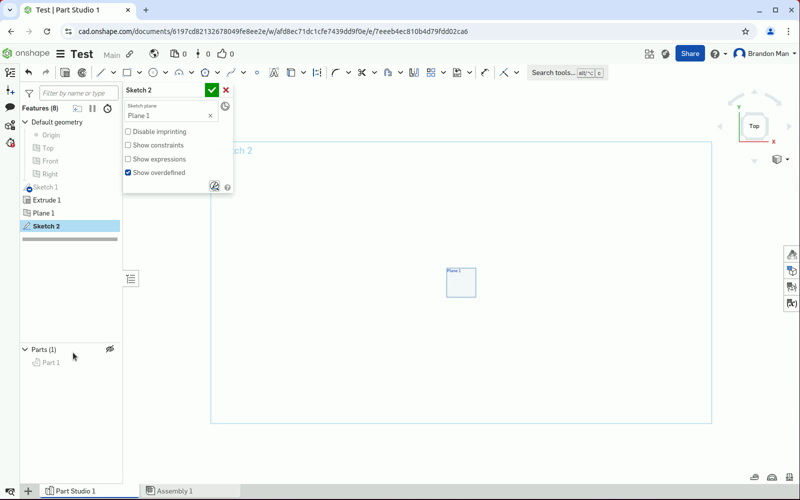
key(l)
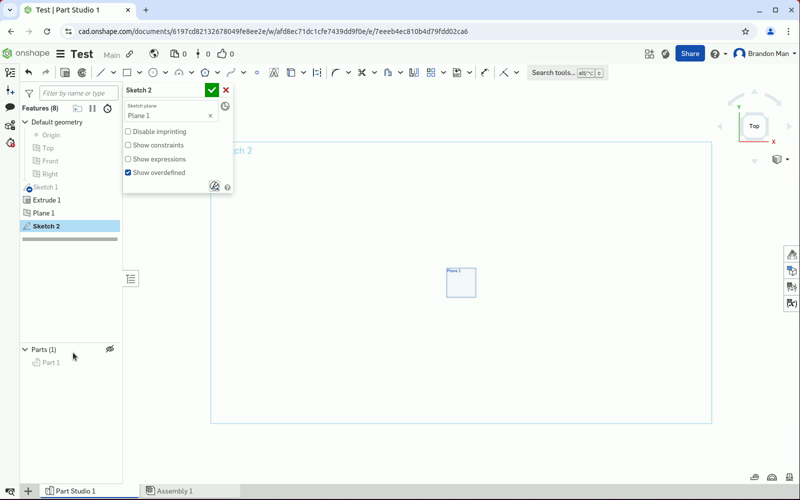
key_down(shift)
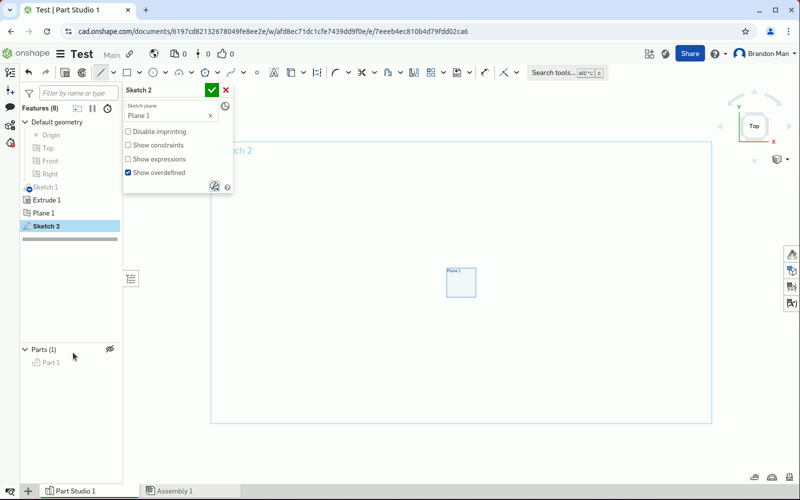
mouse_move(384, 336)
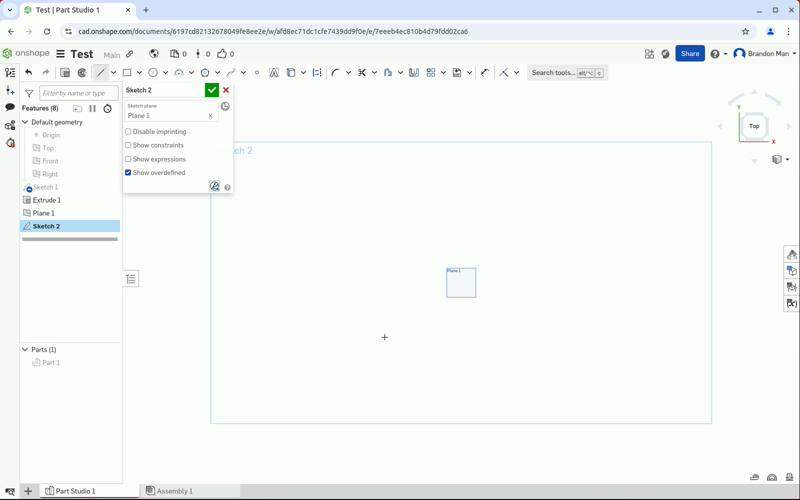
click(384, 336)
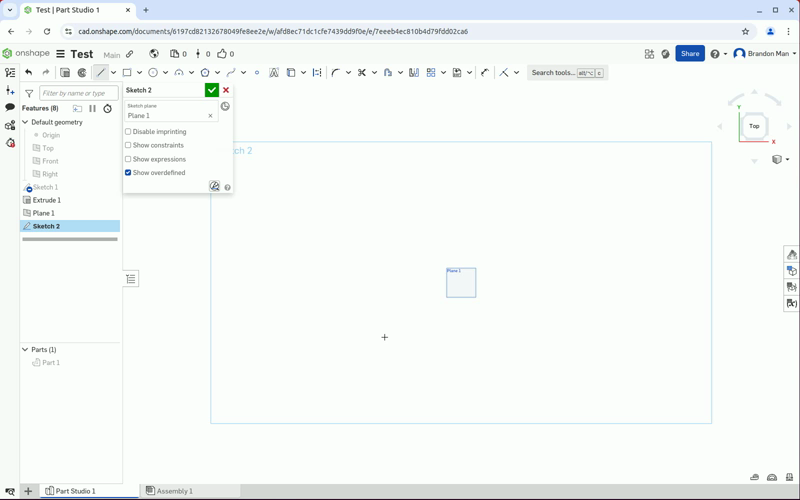
key_up(shift)
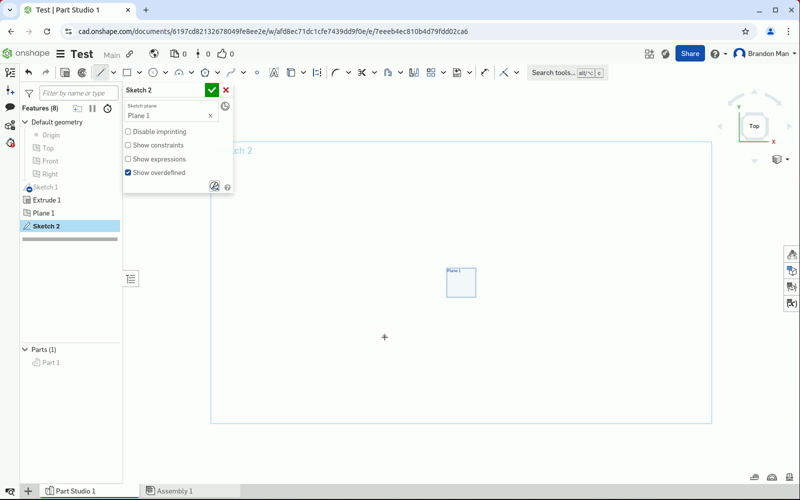
key_down(shift)
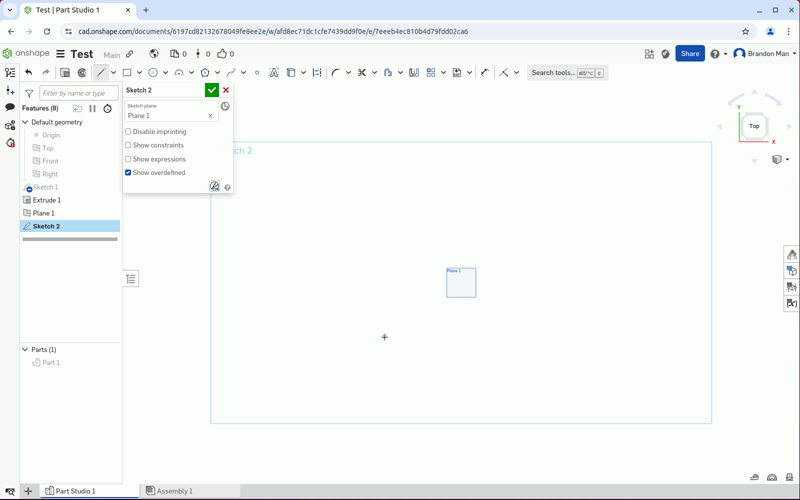
mouse_move(414, 336)
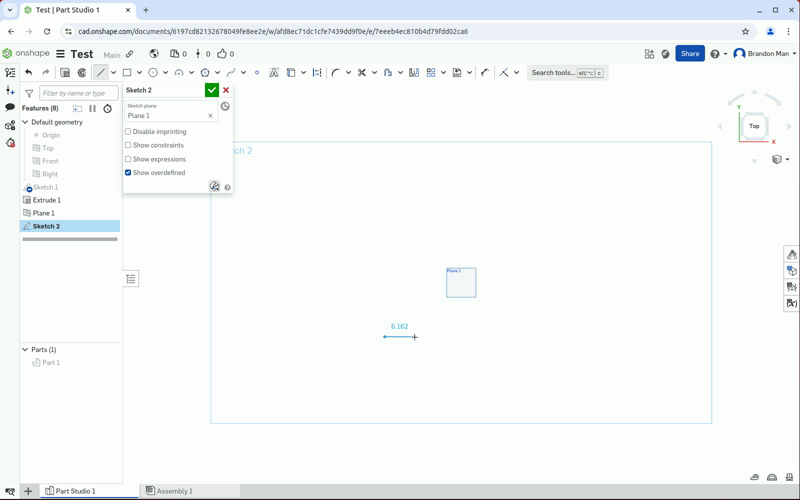
mouse_move(395, 336)
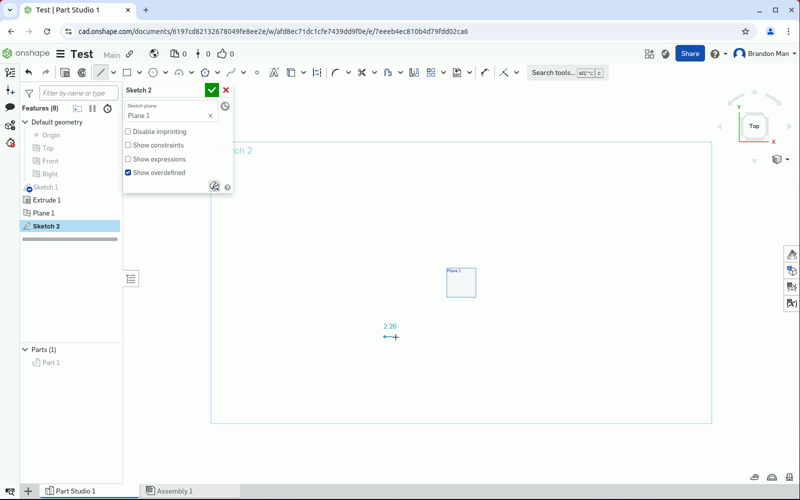
click(395, 336)
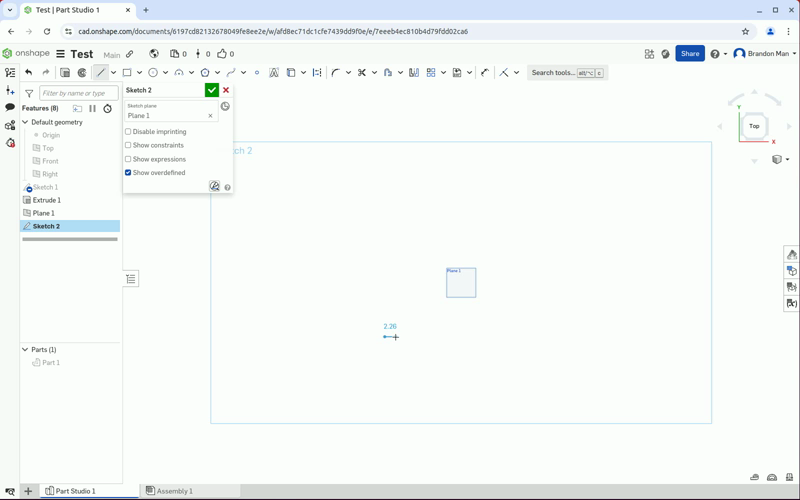
key_up(shift)
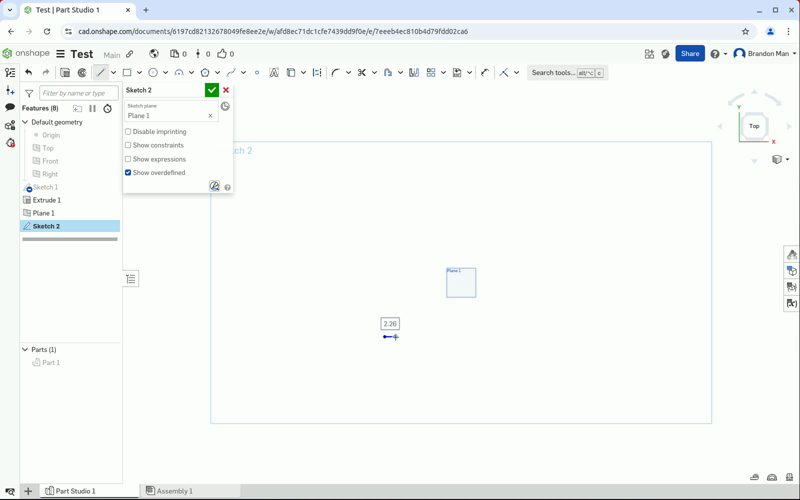
key_down(shift)
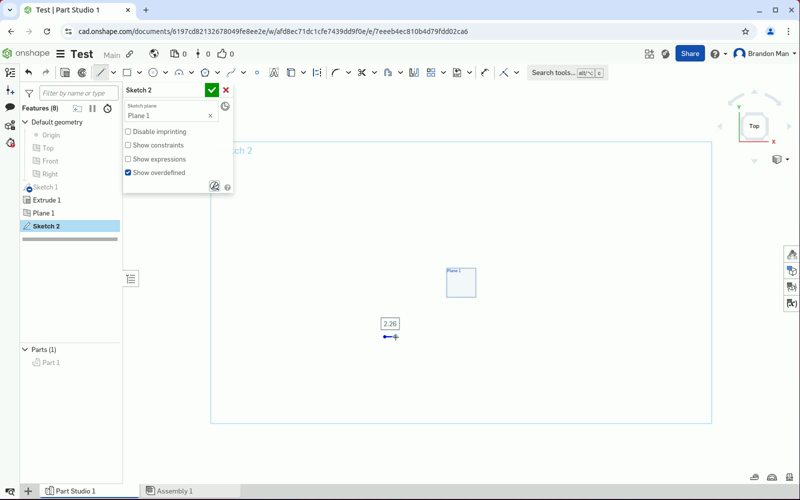
mouse_move(395, 230)
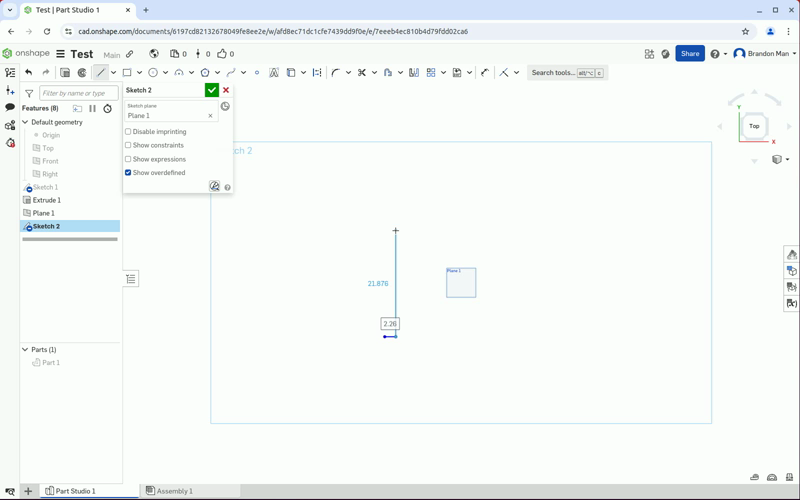
click(395, 230)
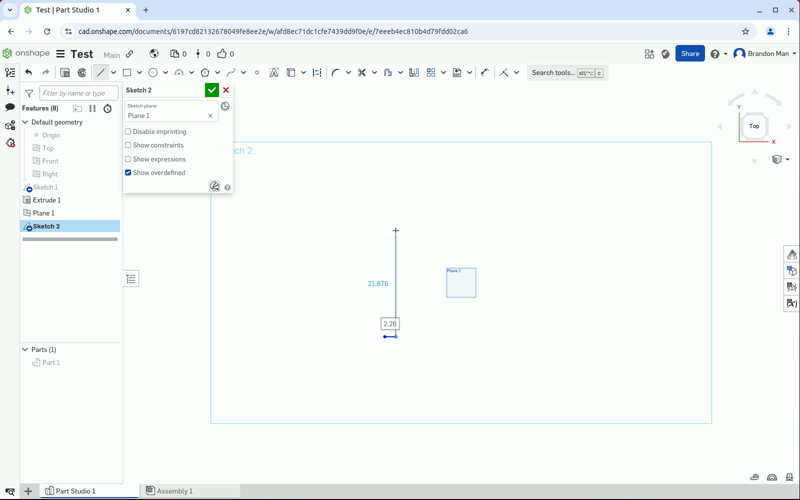
key_up(shift)
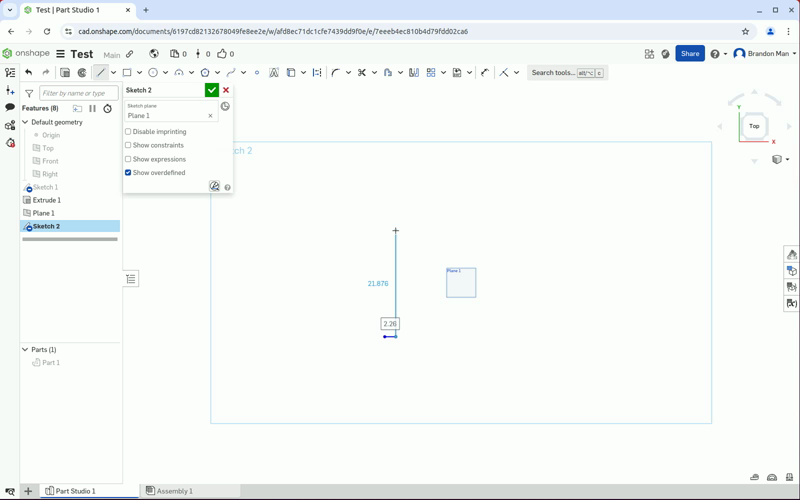
key_down(shift)
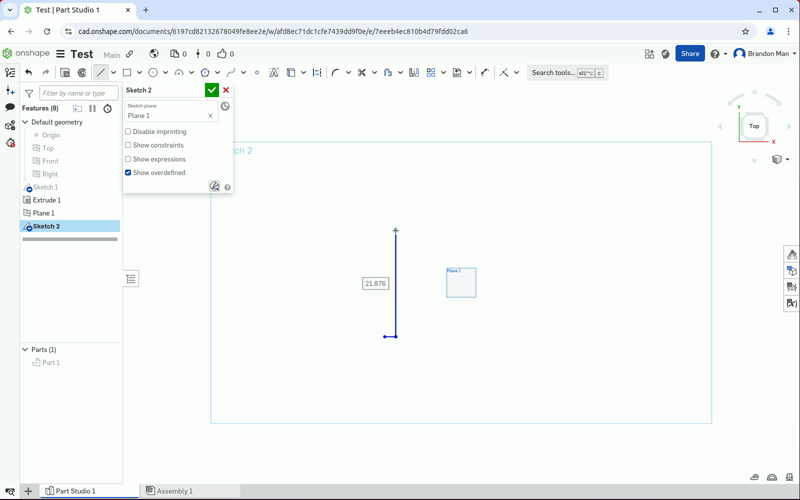
mouse_move(425, 230)
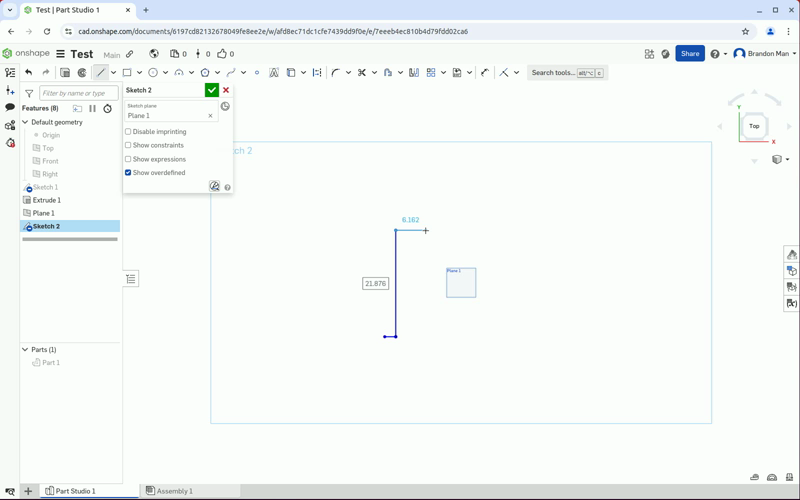
mouse_move(384, 230)
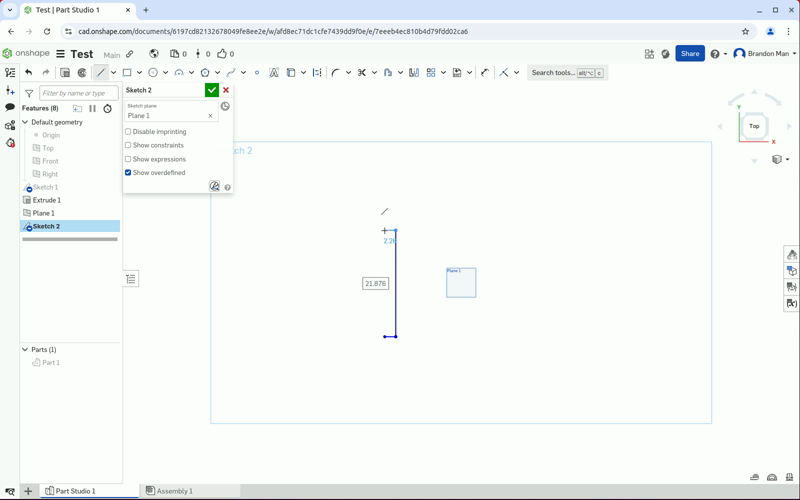
click(384, 230)
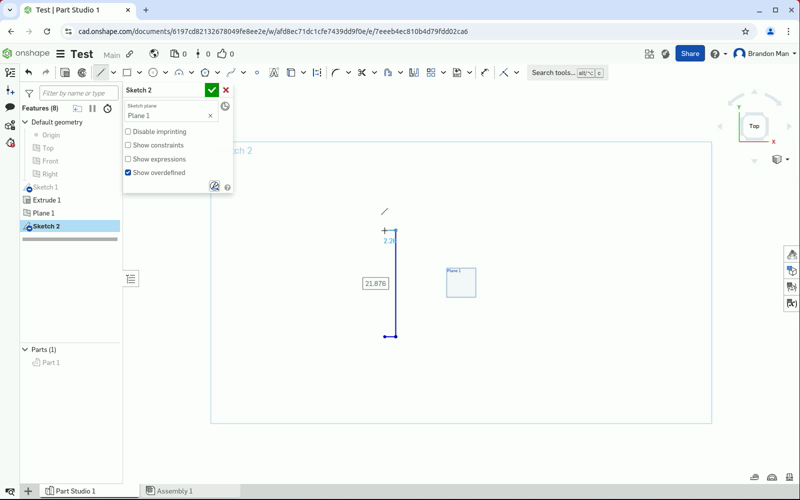
key_up(shift)
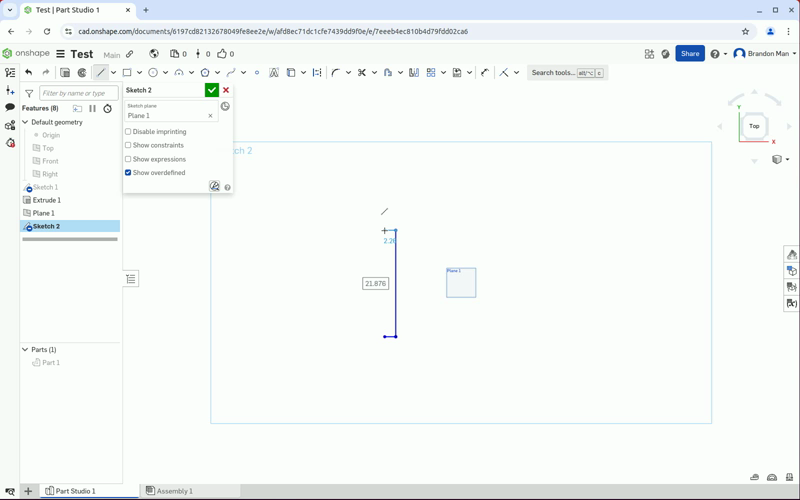
key_down(shift)
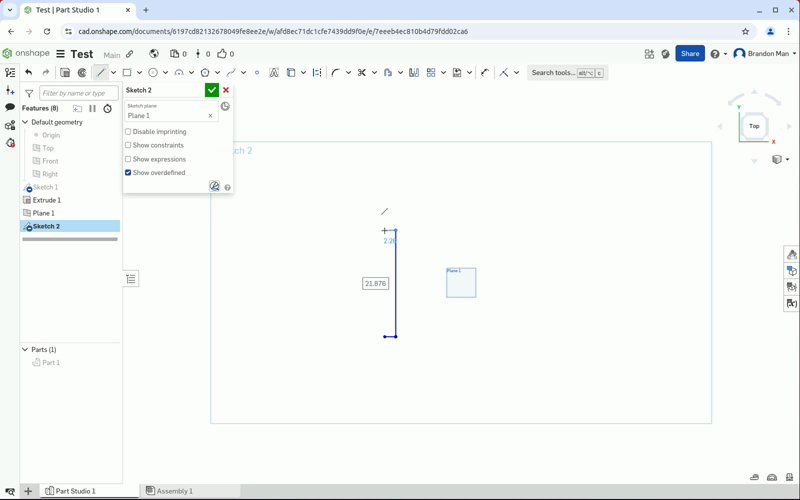
mouse_move(384, 336)
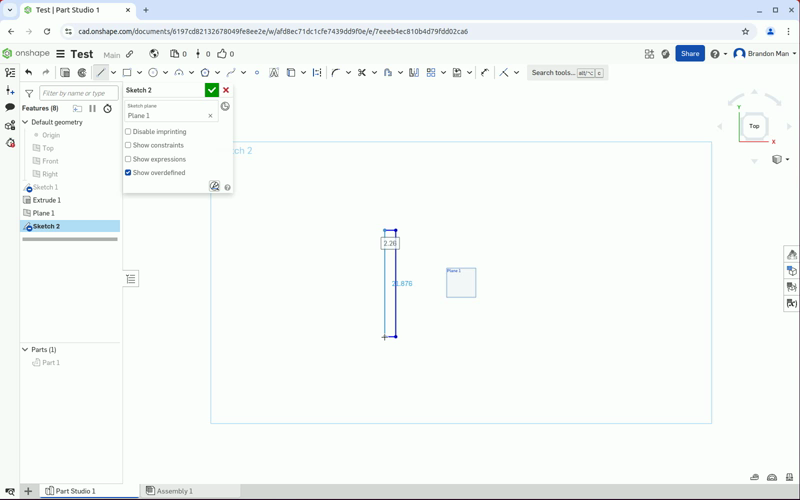
key_up(shift)
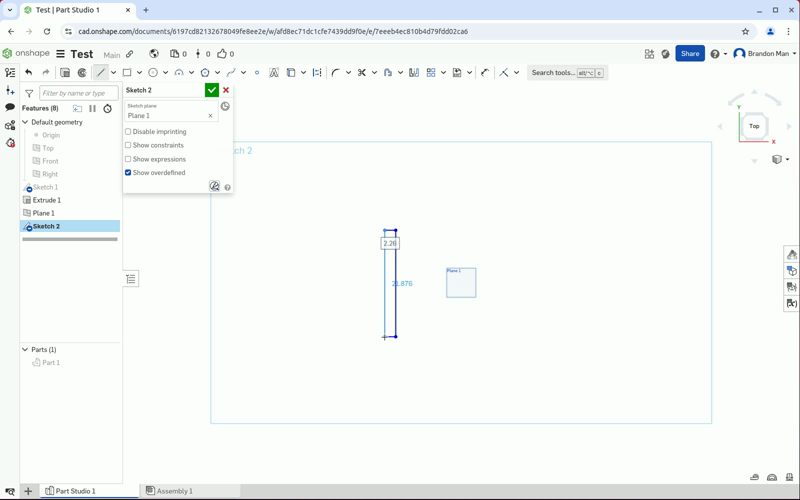
click(384, 336)
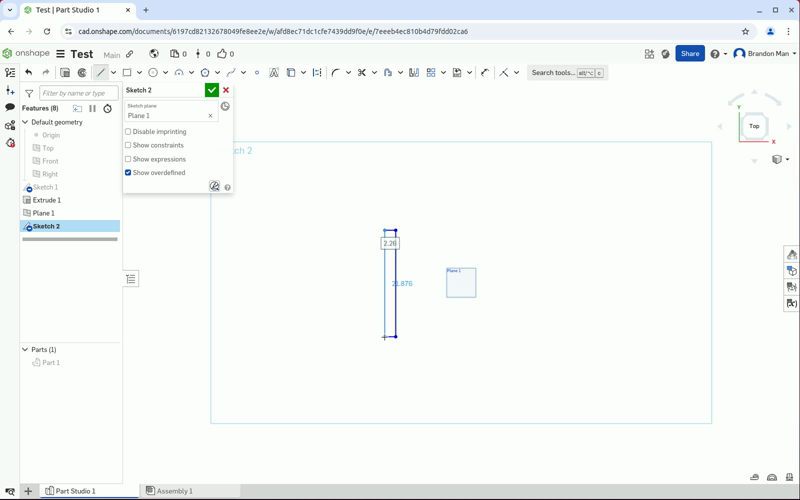
key(esc)
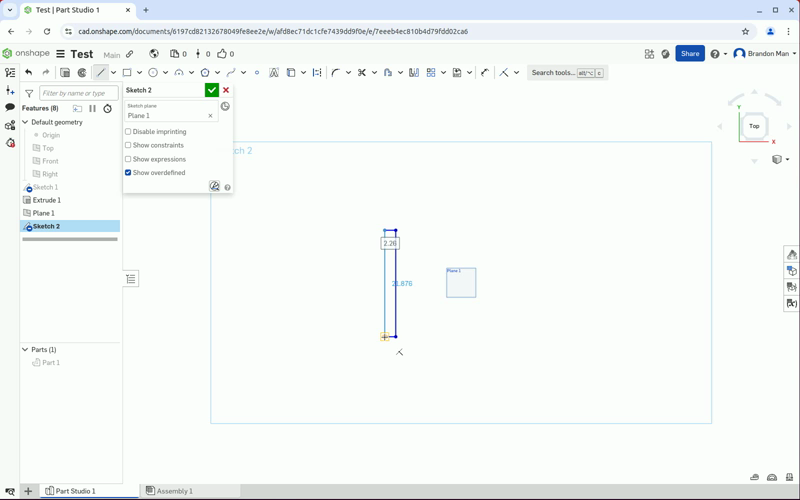
mouse_move(388, 285)
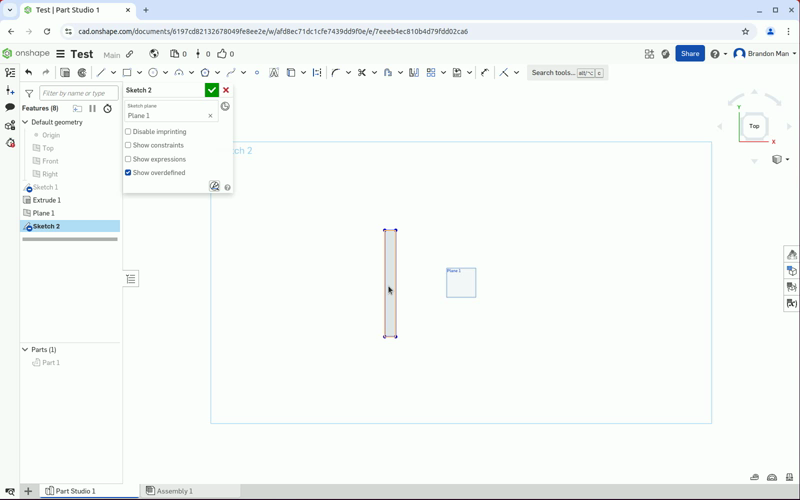
scroll(6)
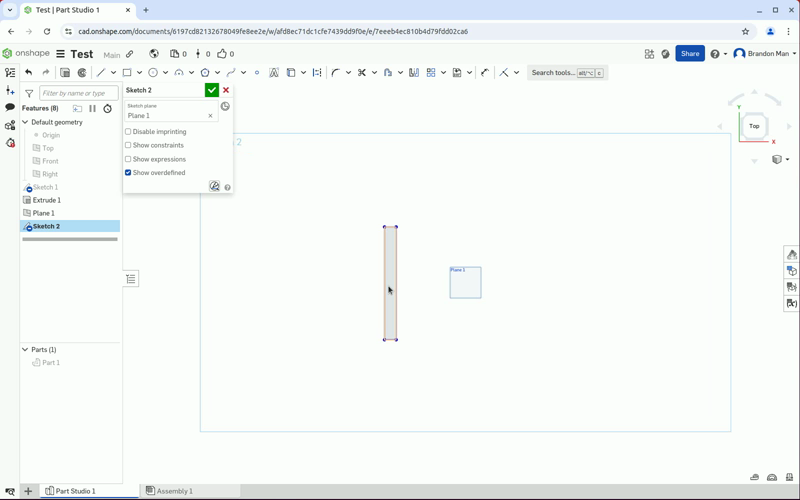
scroll(6)
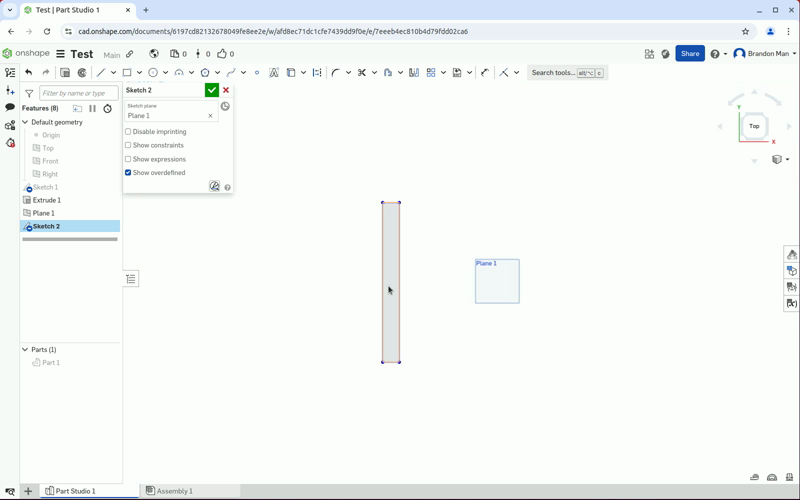
scroll(6)
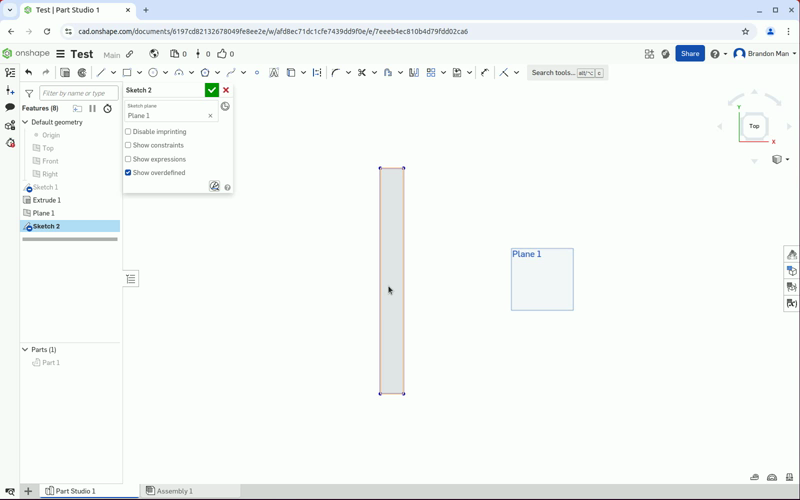
scroll(6)
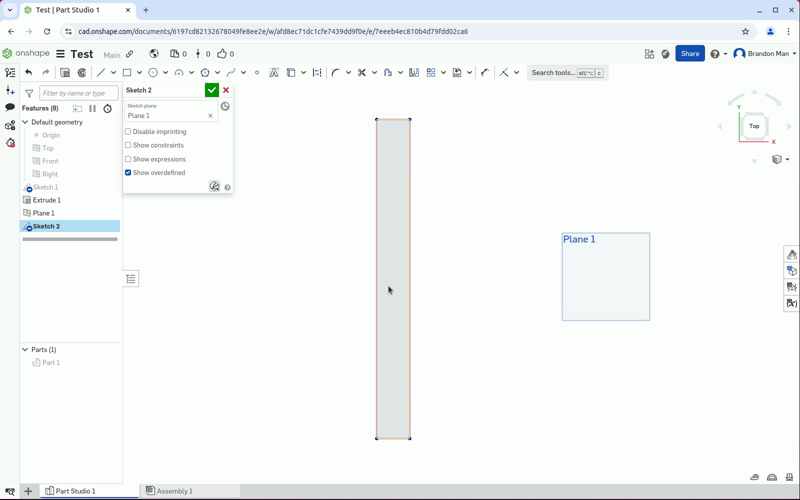
scroll(6)
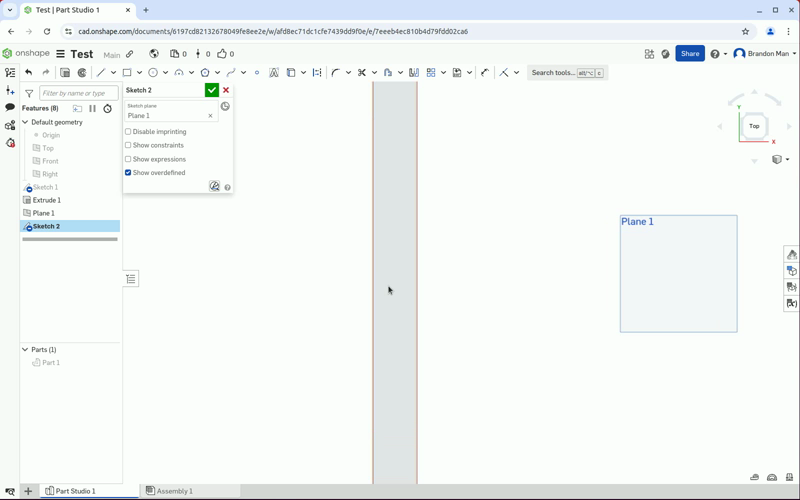
scroll(6)
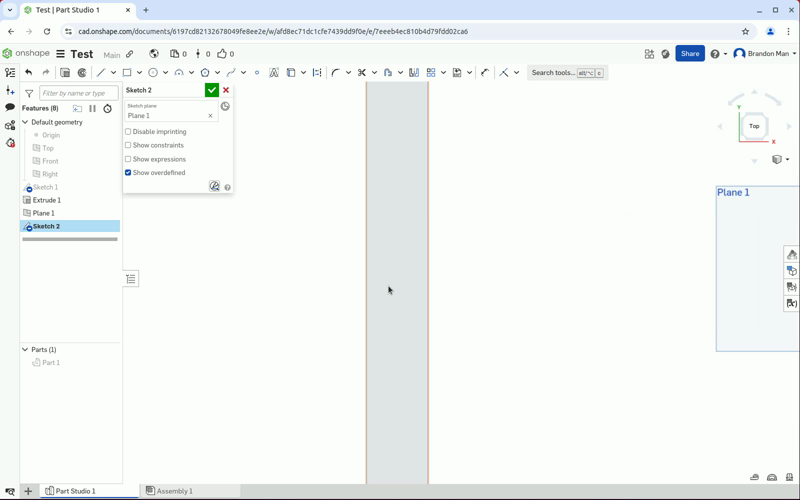
scroll(6)
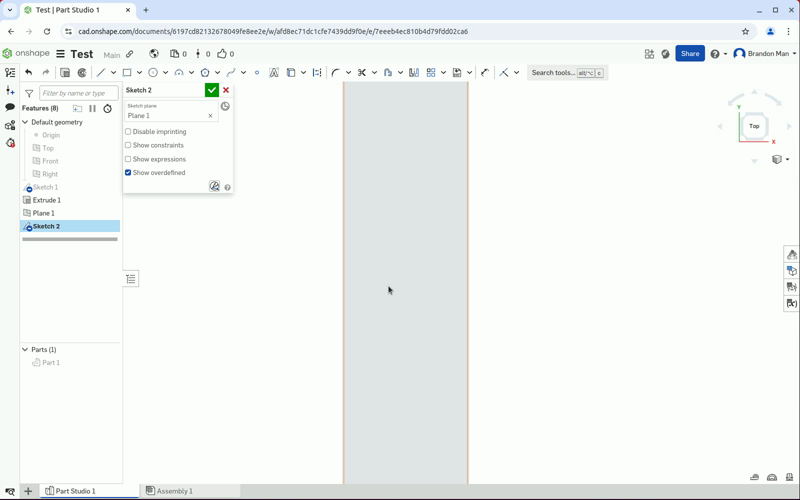
click(388, 285)
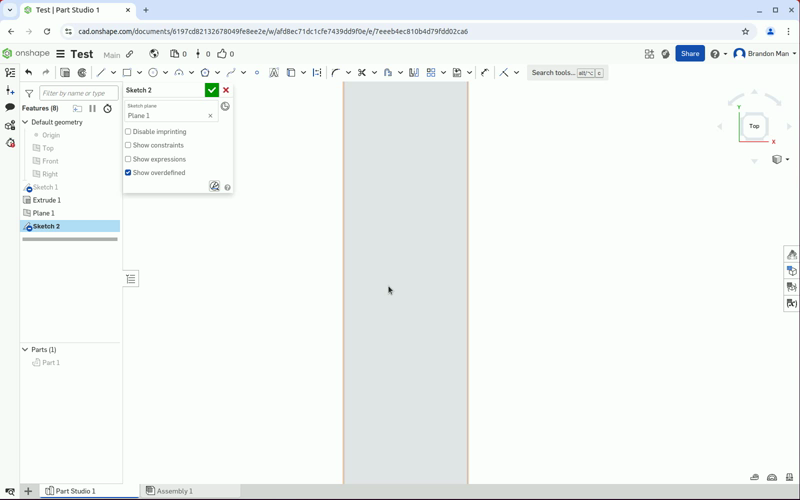
scroll(-6)
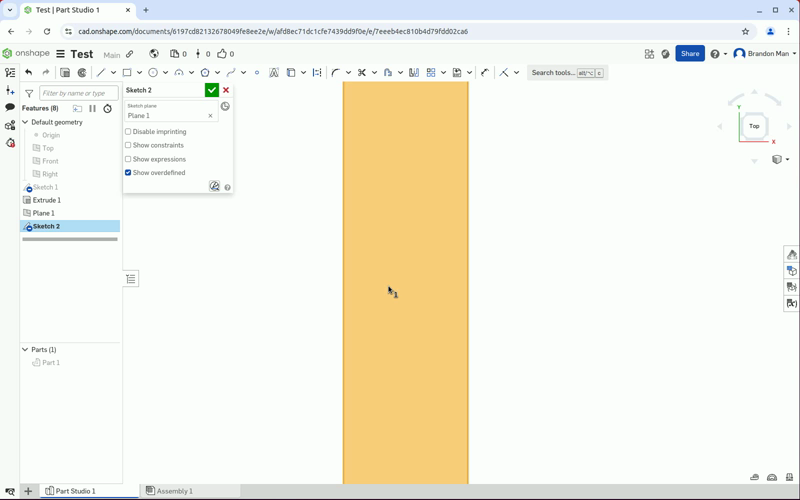
scroll(-6)
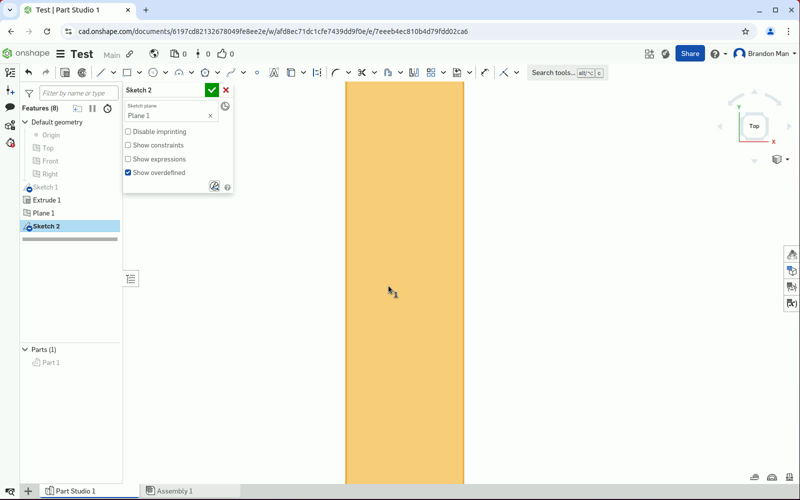
scroll(-6)
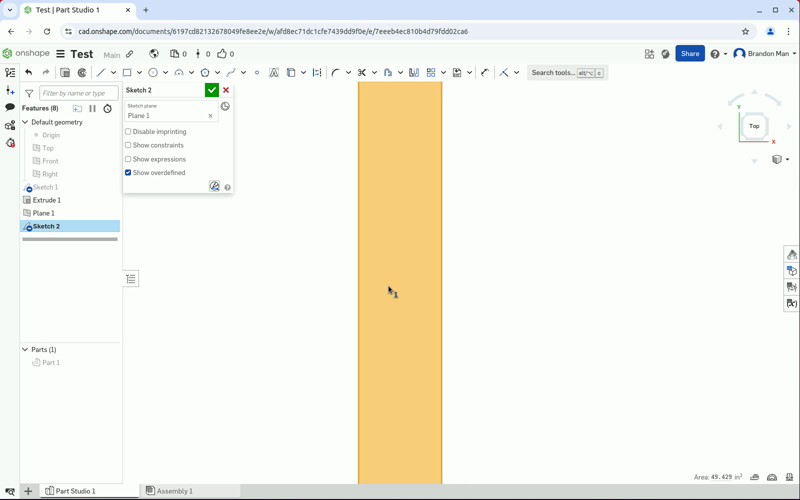
scroll(-6)
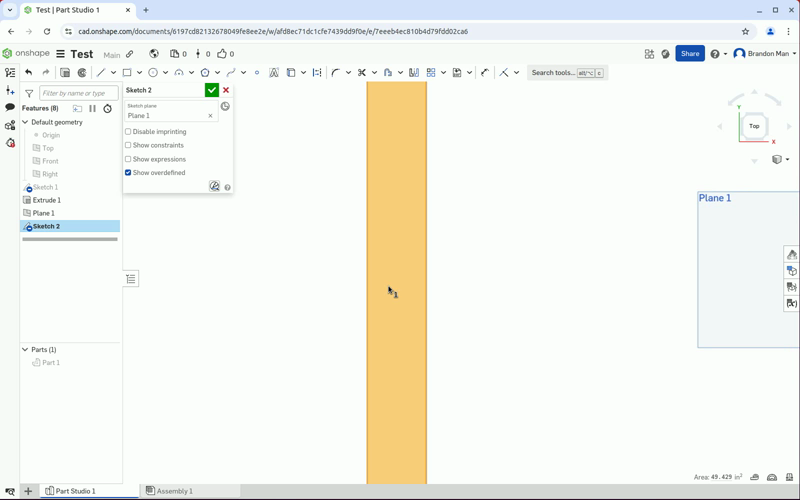
scroll(-6)
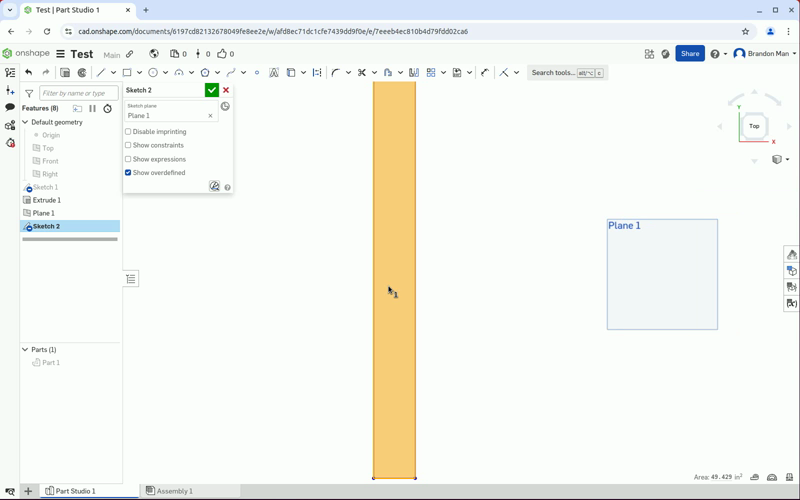
scroll(-6)
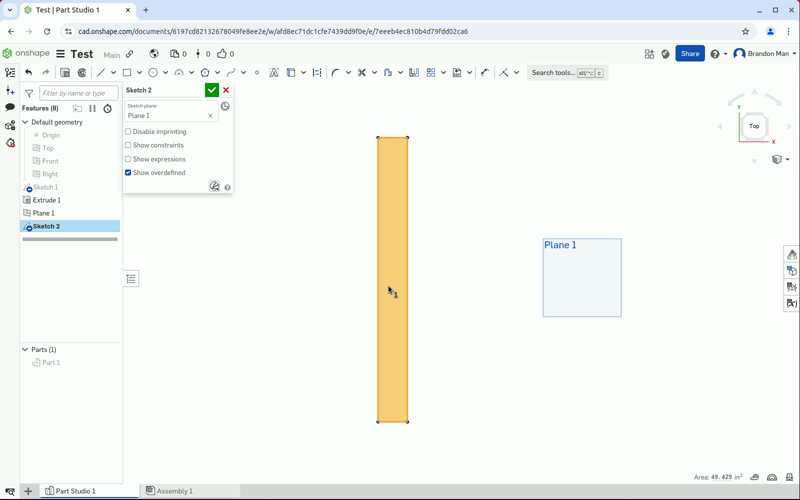
scroll(-6)
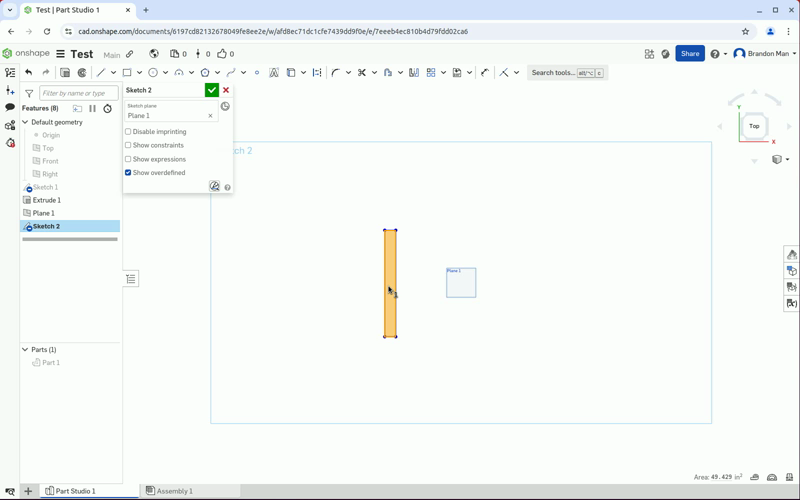
mouse_move(73, 352)
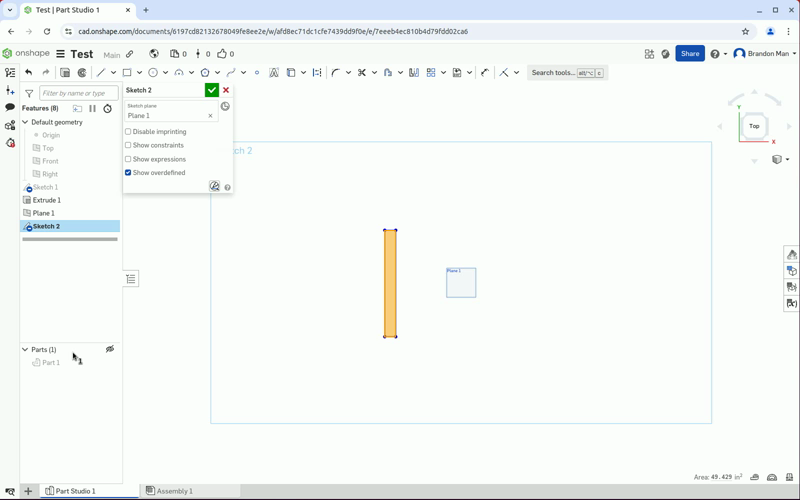
key(shift+y)
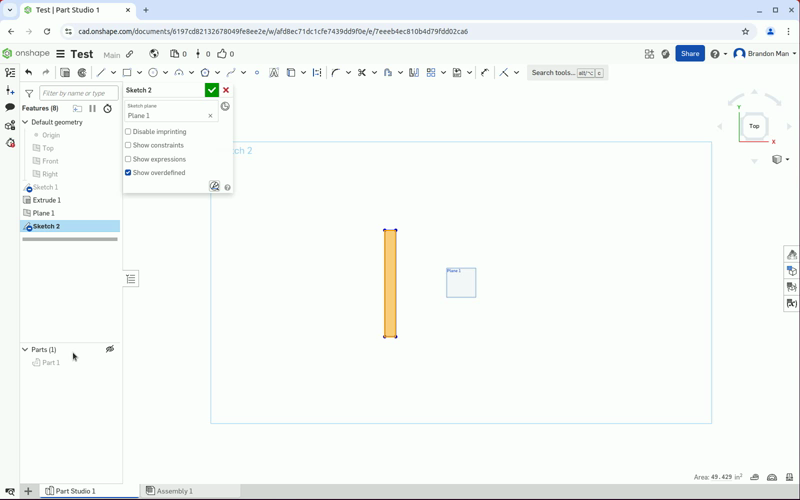
key(shift+e)
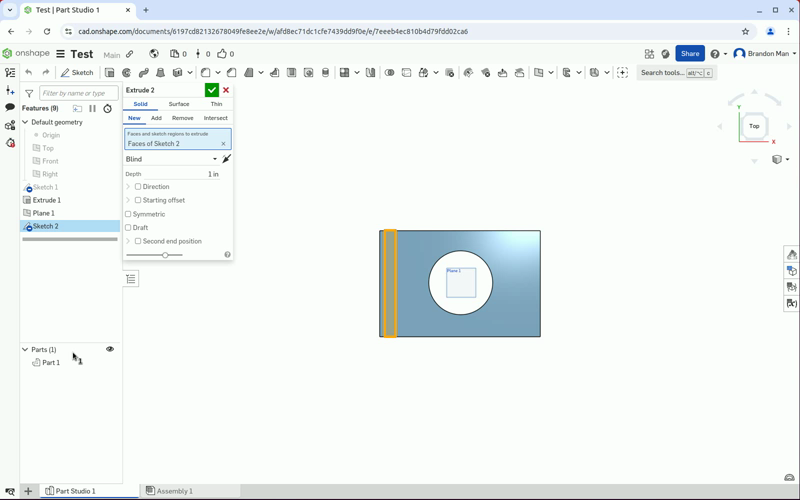
mouse_move(143, 106)
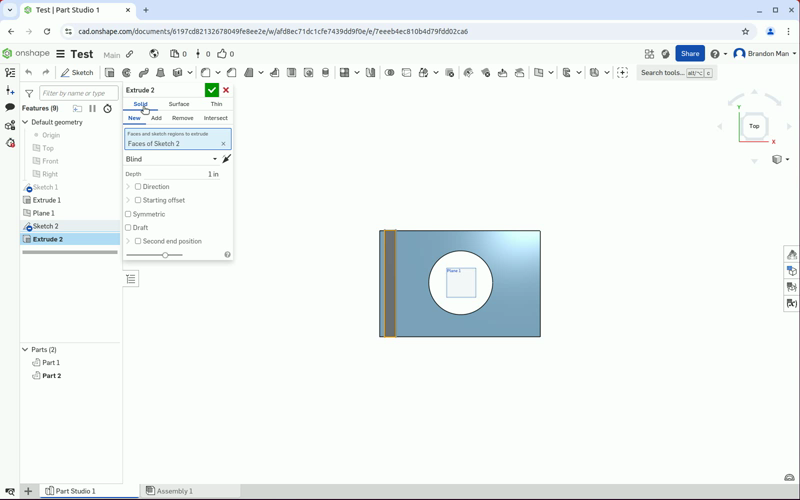
click(143, 106)
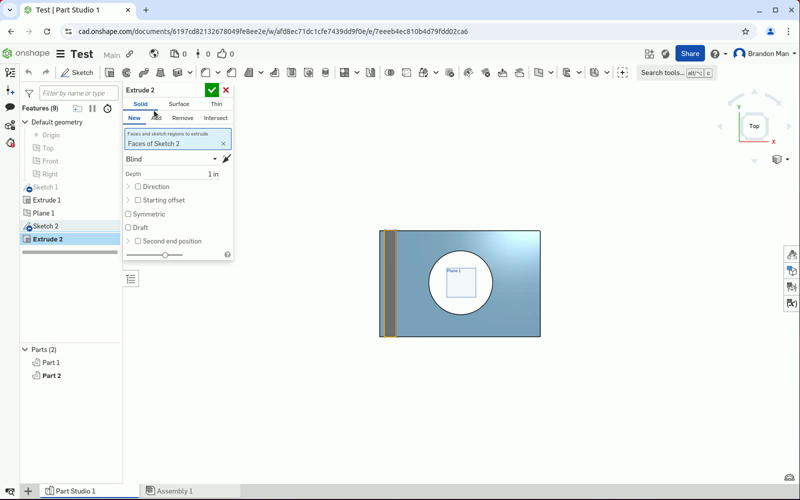
mouse_move(186, 120)
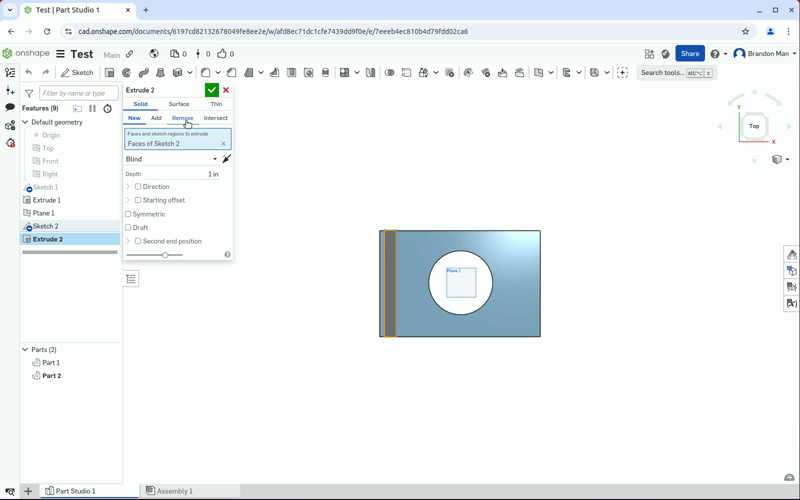
click(186, 120)
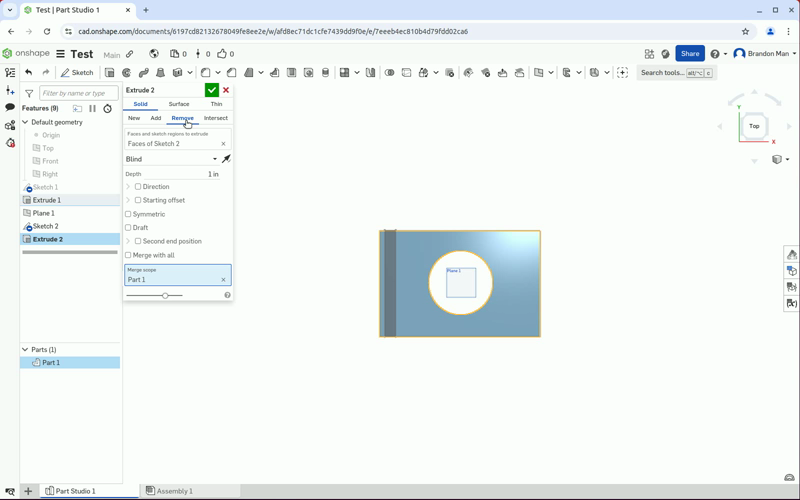
key(tab, 4)
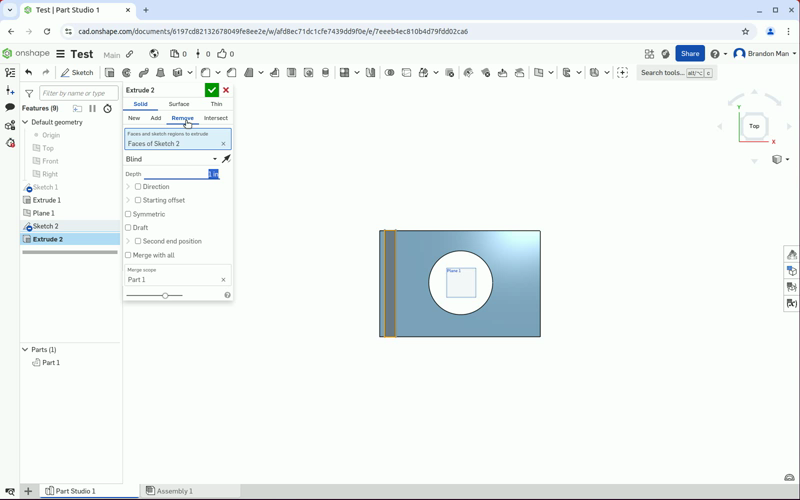
text(1.204)
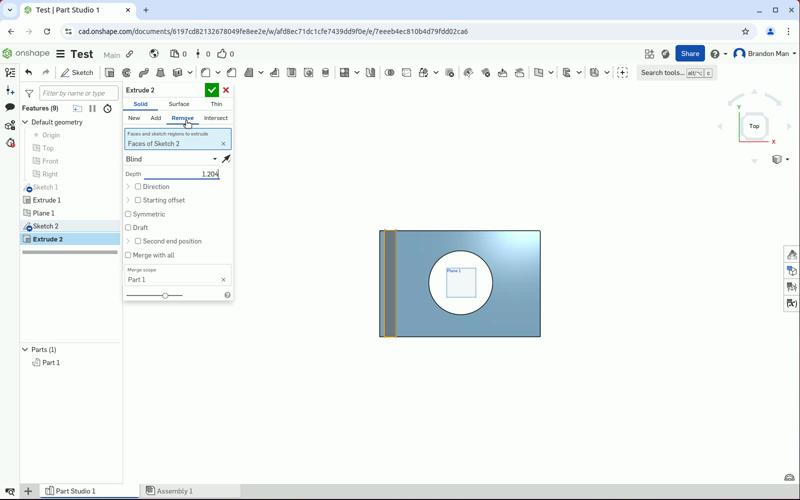
key(tab, 6)
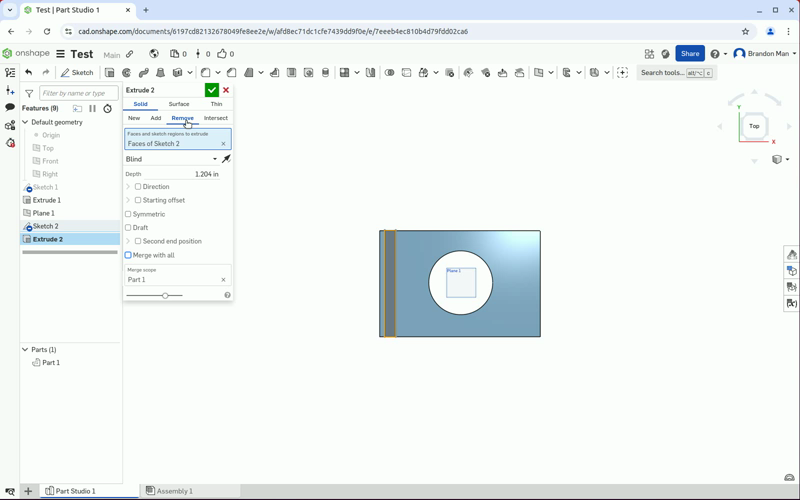
key(space)
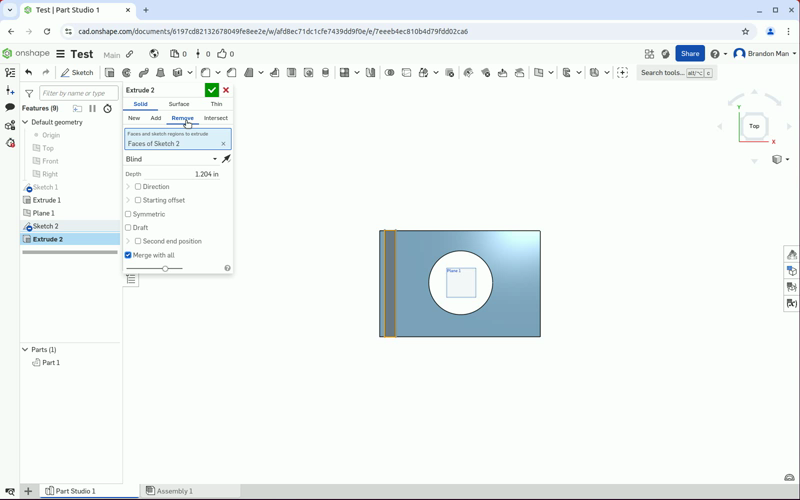
key(enter)
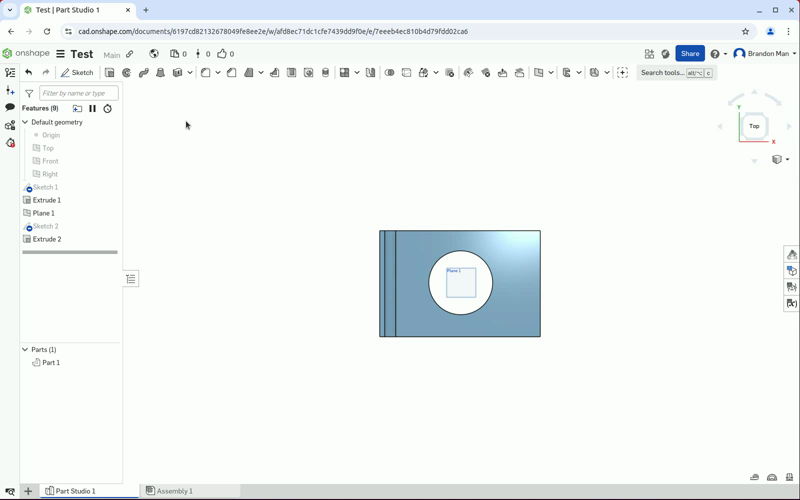
key(shift+h)
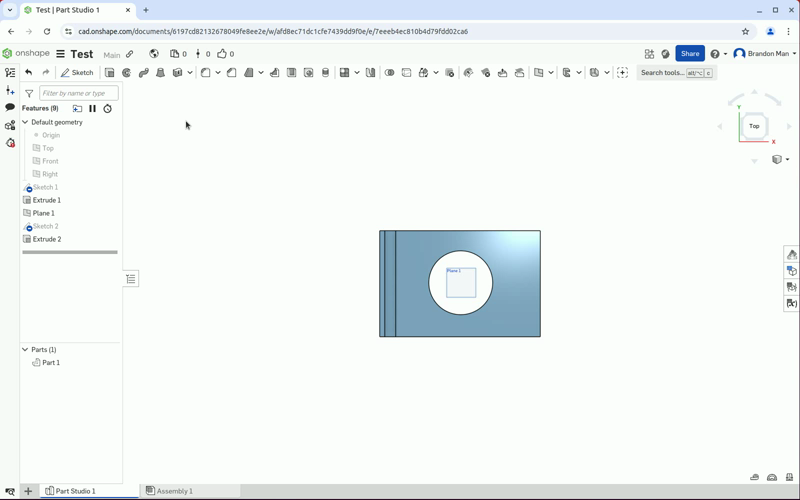
key(shift+h)
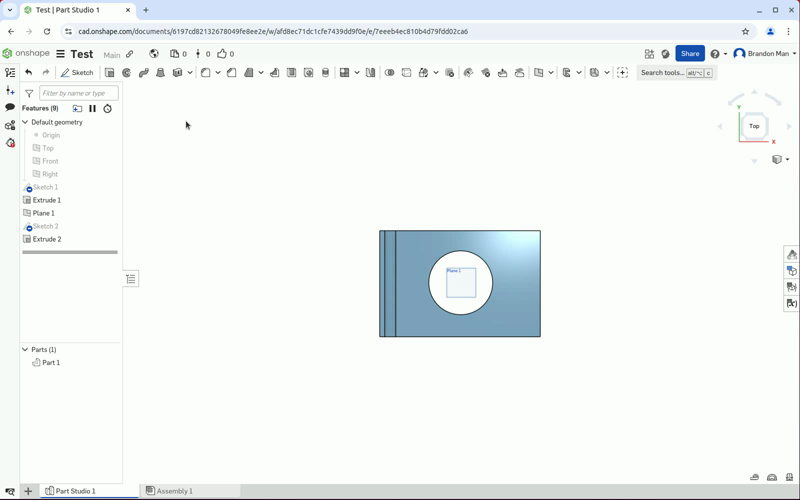
mouse_move(73, 189)
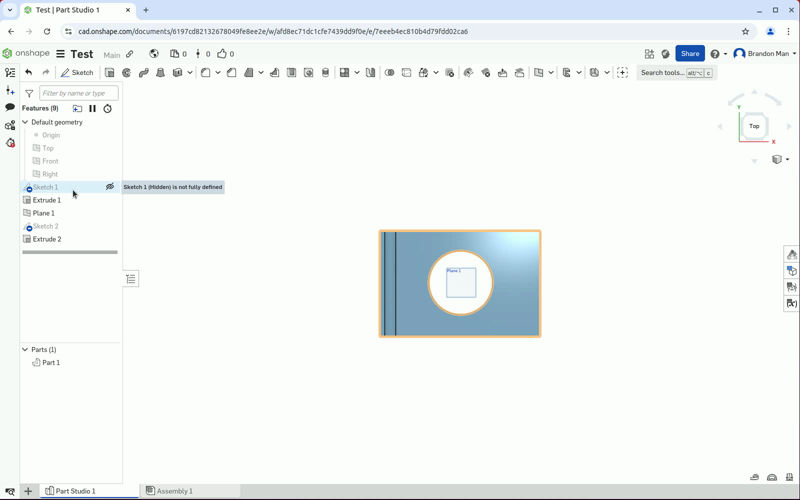
click(73, 189)
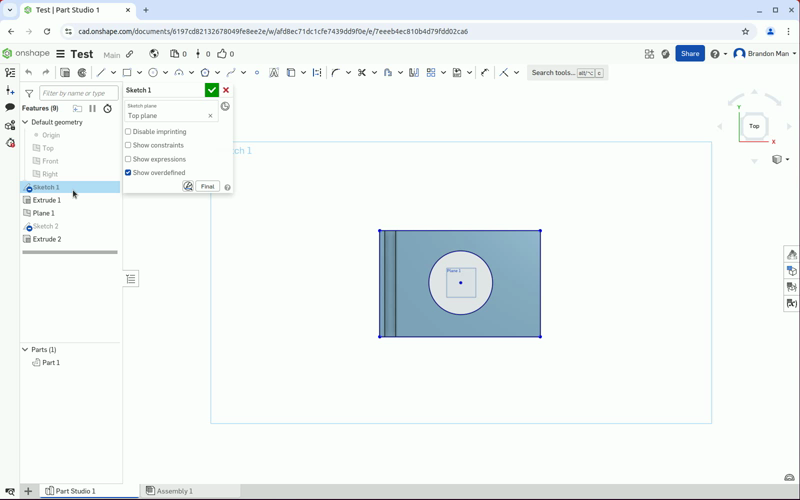
mouse_move(229, 92)
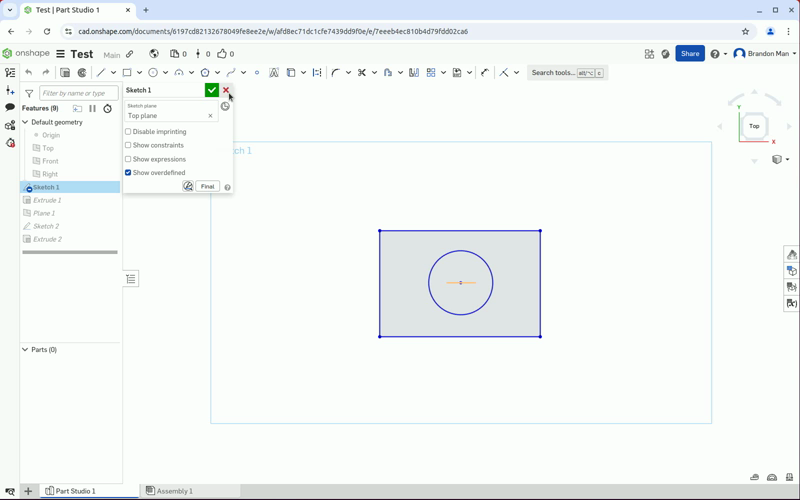
click(229, 92)
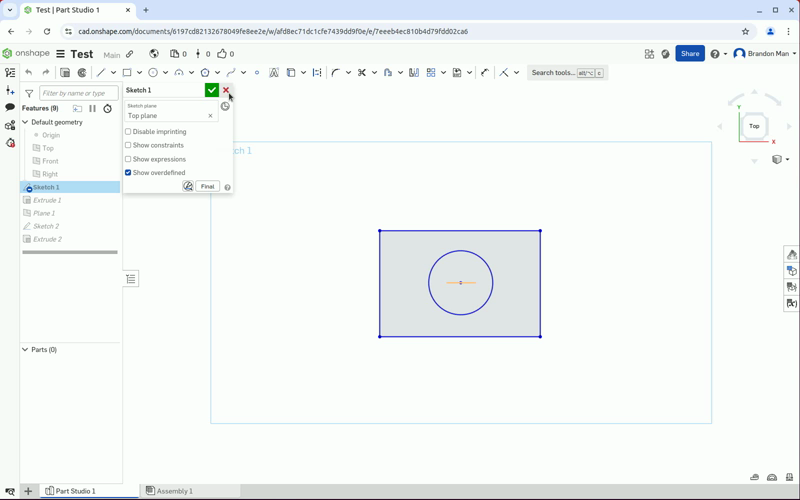
key(shift+s)
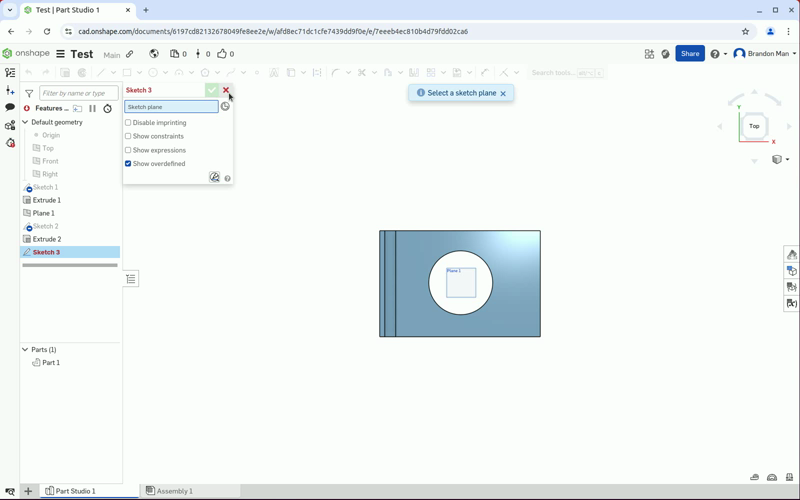
mouse_move(73, 215)
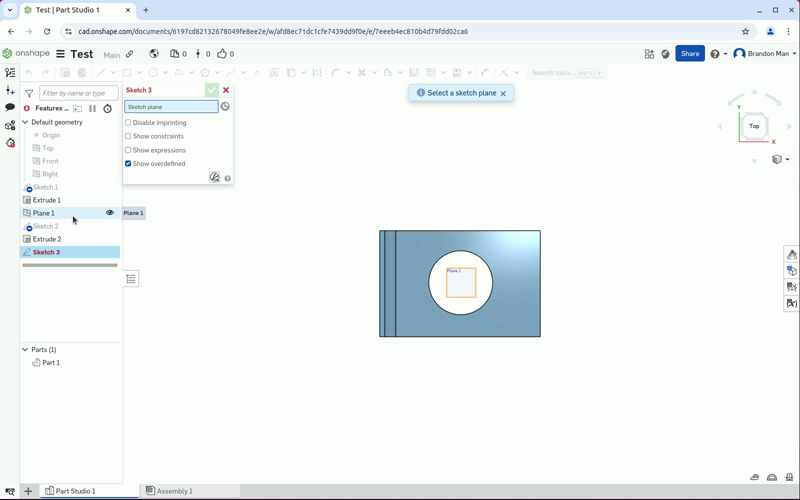
click(73, 215)
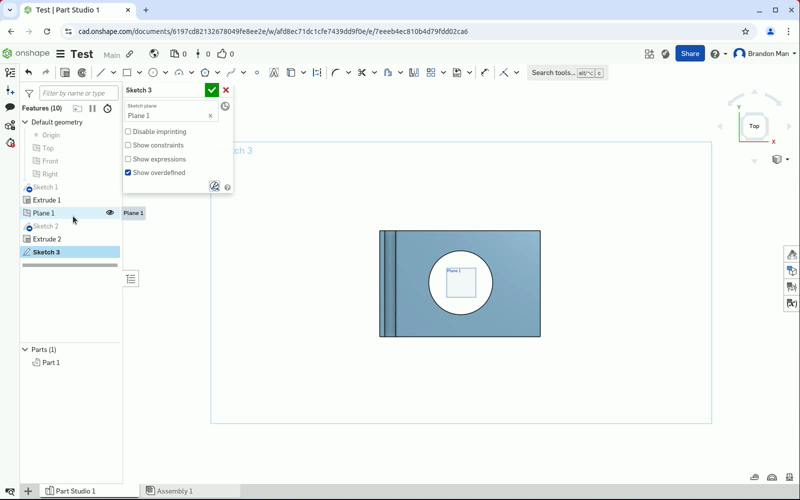
mouse_move(73, 352)
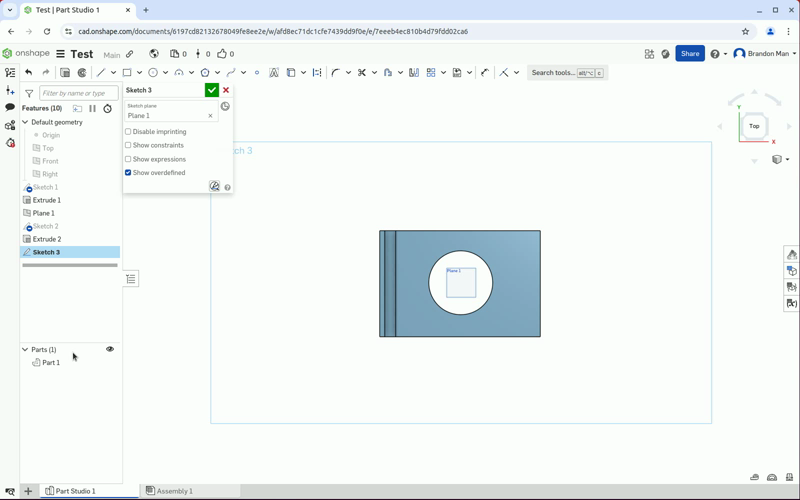
key(y)
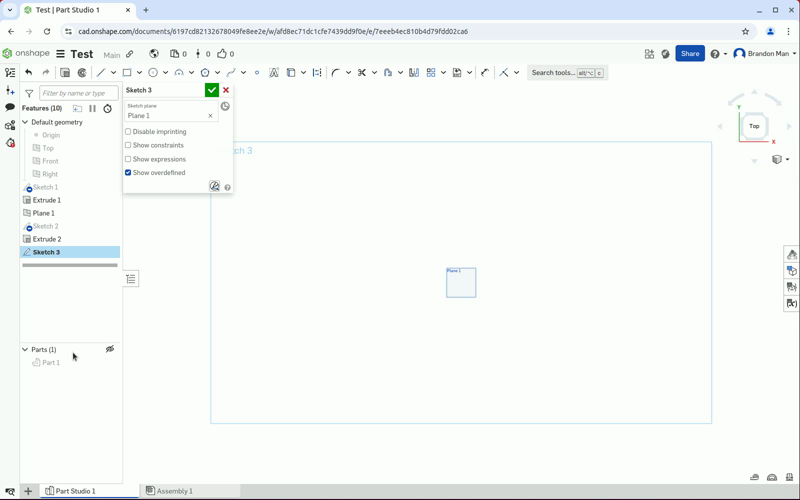
key(a)
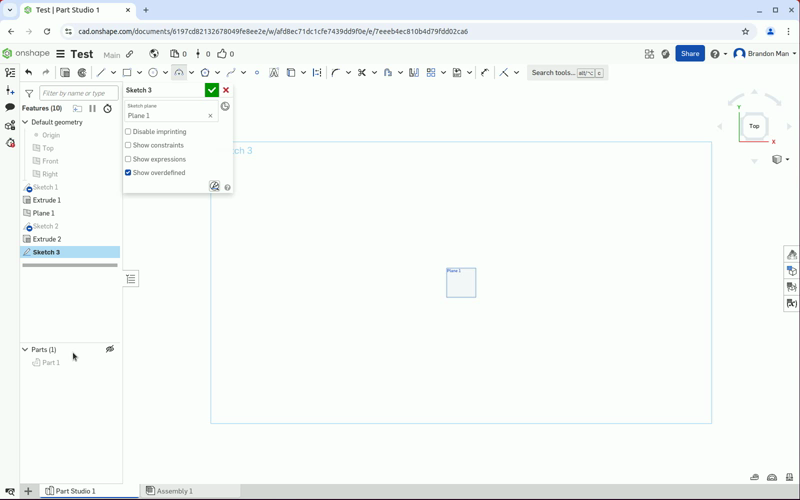
key_down(shift)
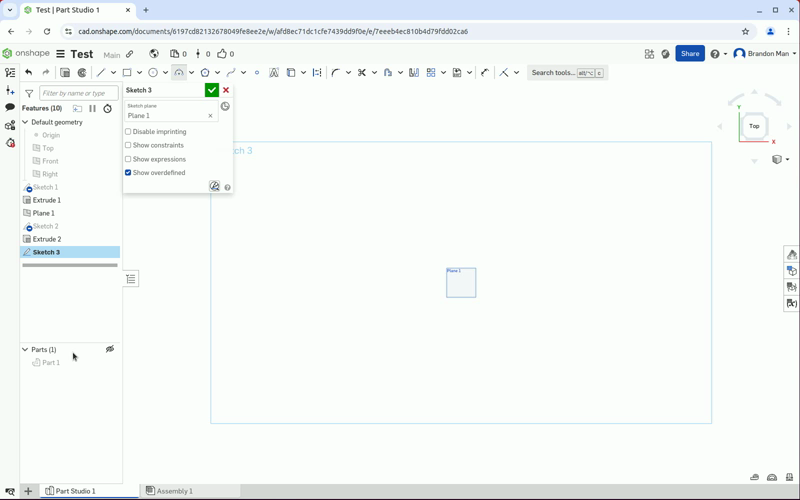
mouse_move(450, 252)
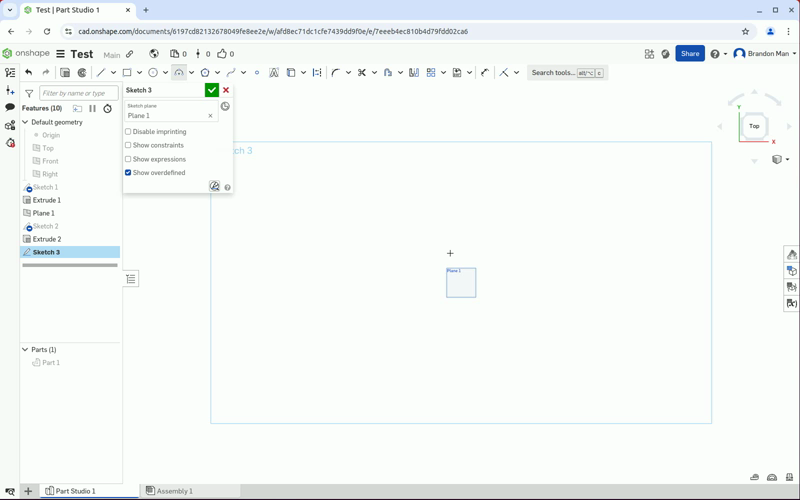
click(450, 252)
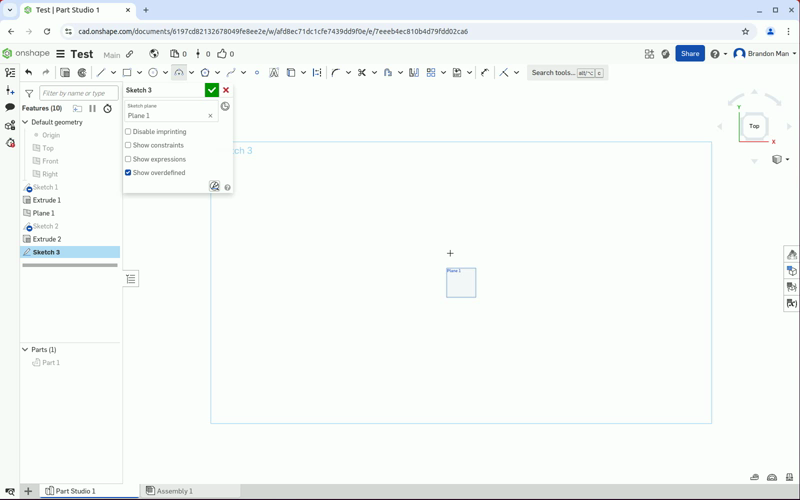
key_up(shift)
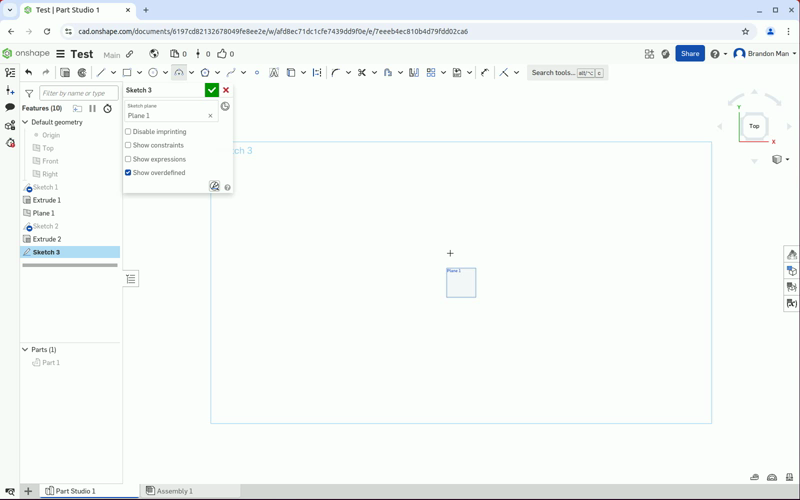
key_down(shift)
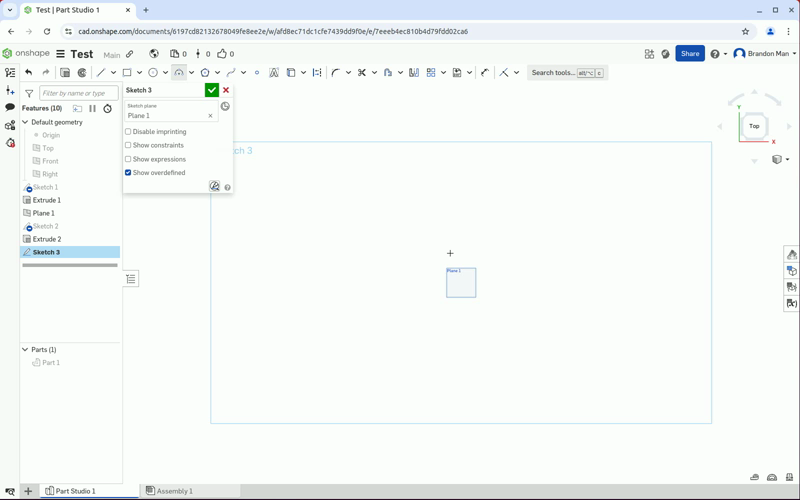
mouse_move(472, 252)
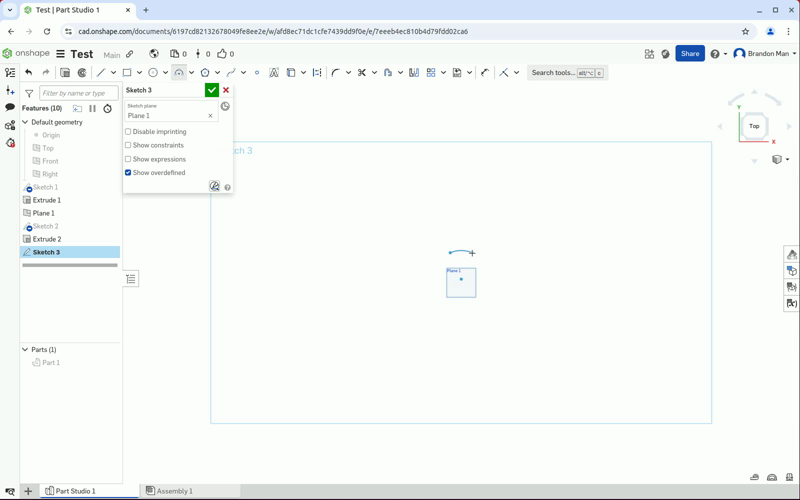
click(472, 252)
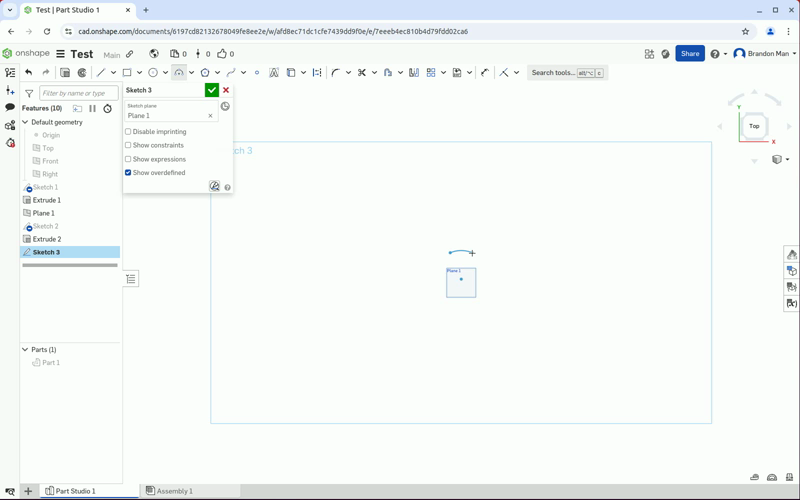
mouse_move(461, 250)
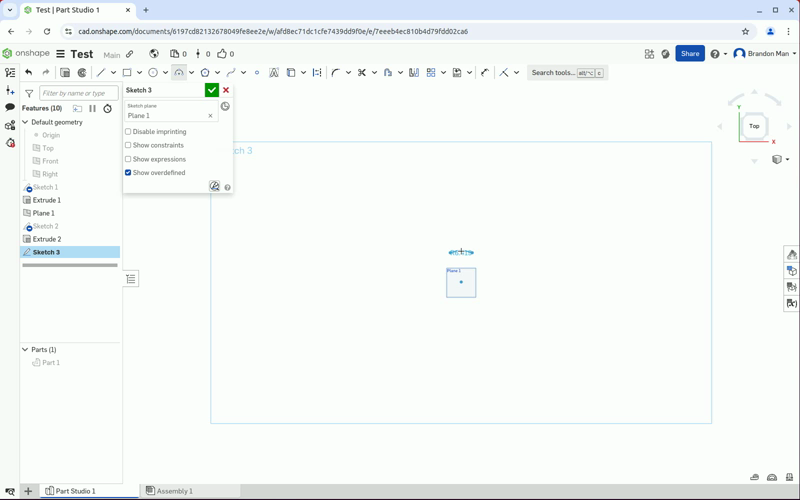
click(461, 250)
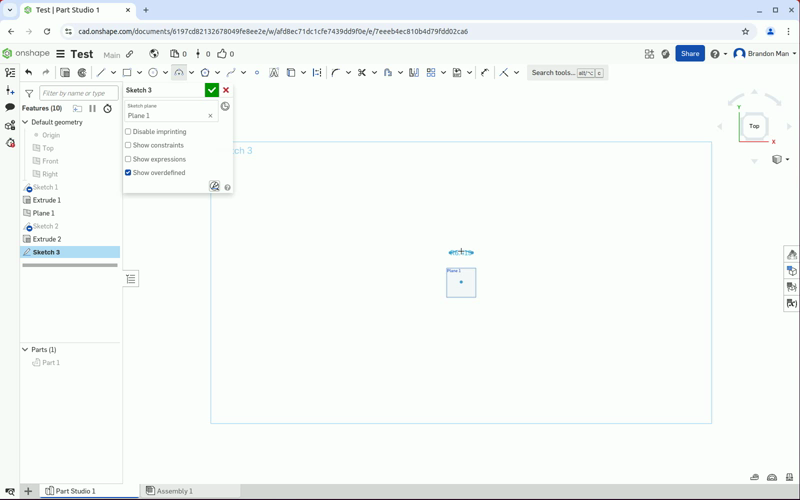
key_up(shift)
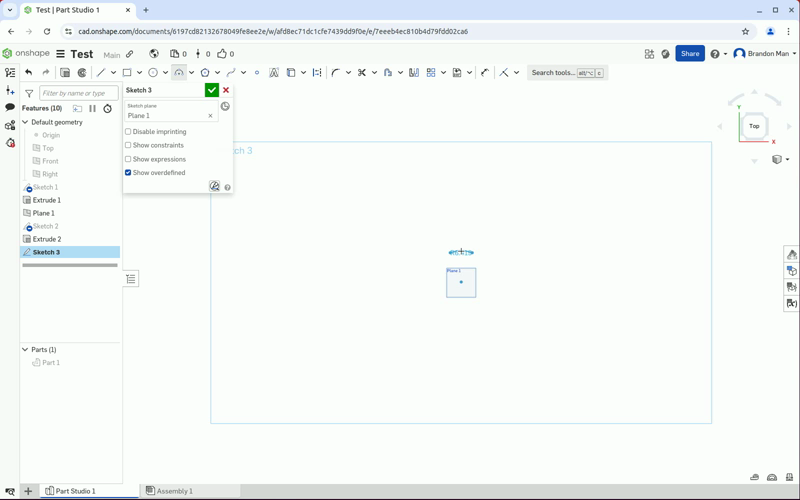
key(esc)
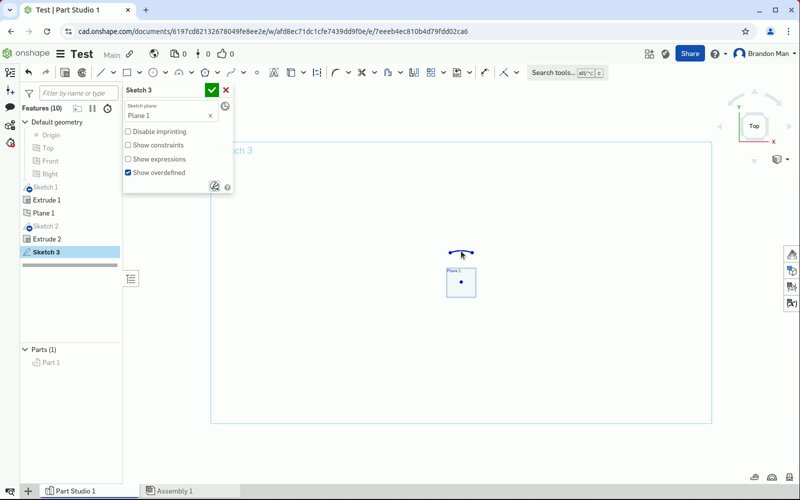
key(l)
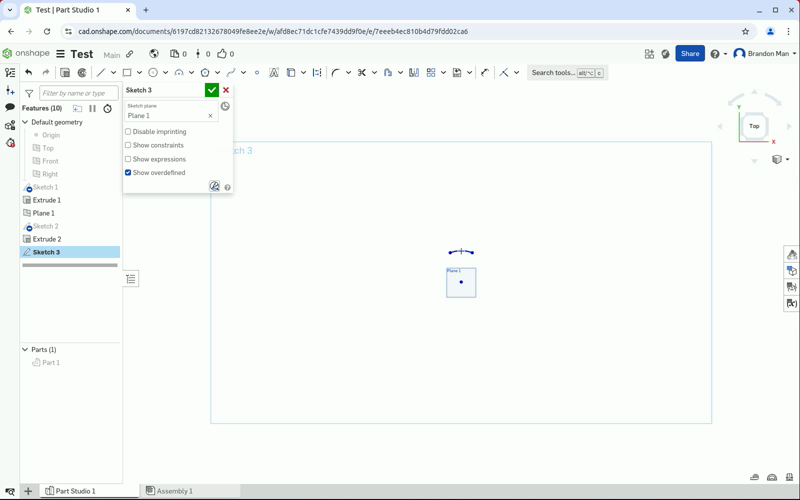
mouse_move(472, 252)
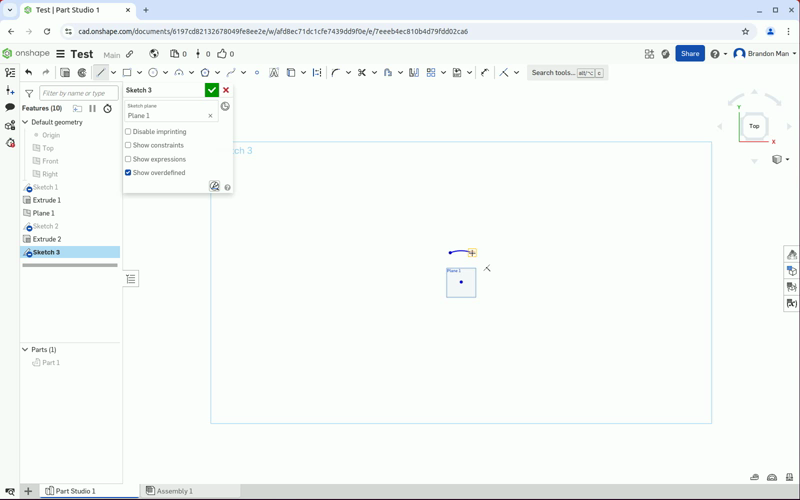
click(472, 252)
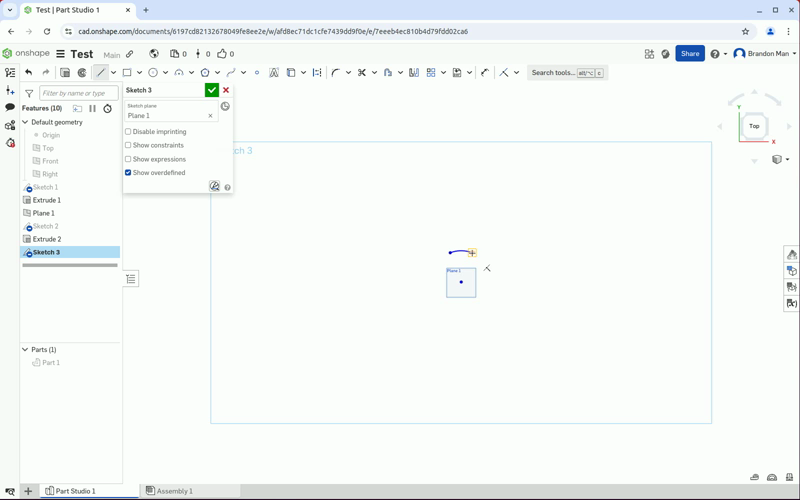
key_down(shift)
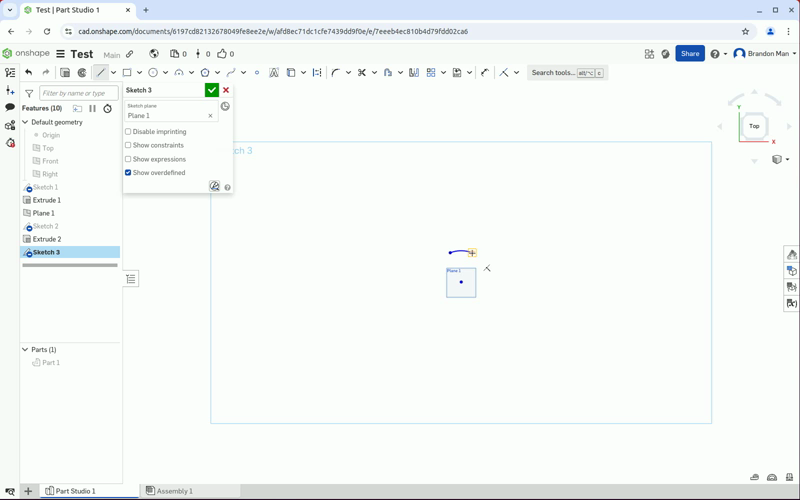
mouse_move(502, 252)
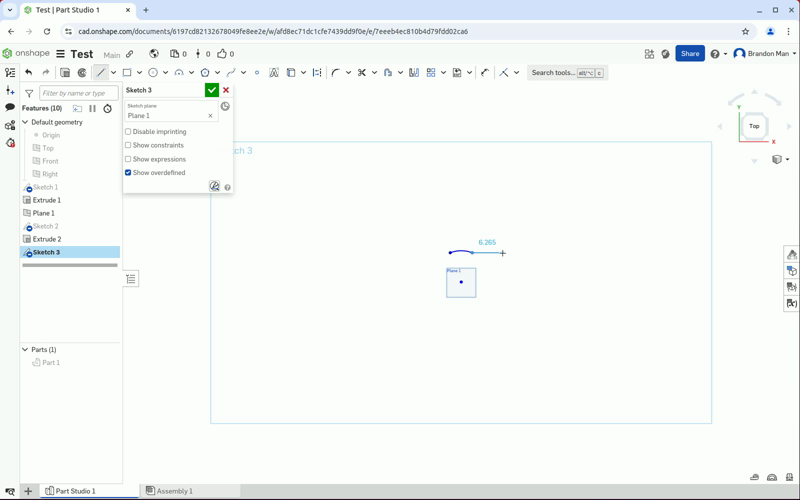
mouse_move(472, 228)
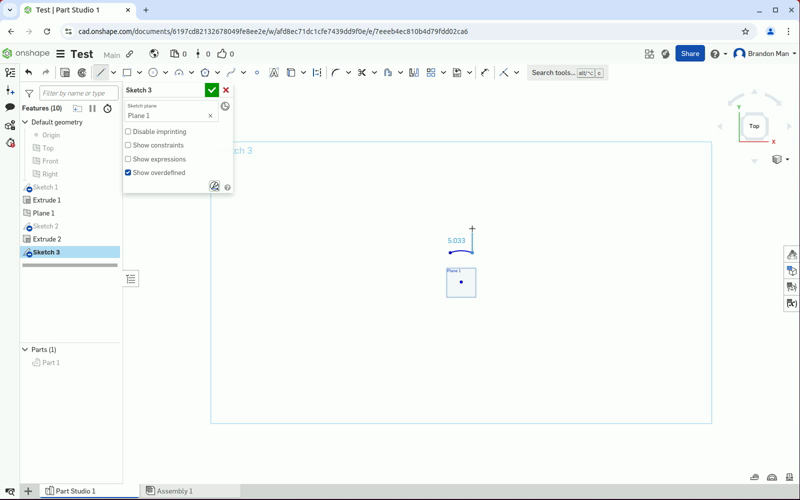
click(472, 228)
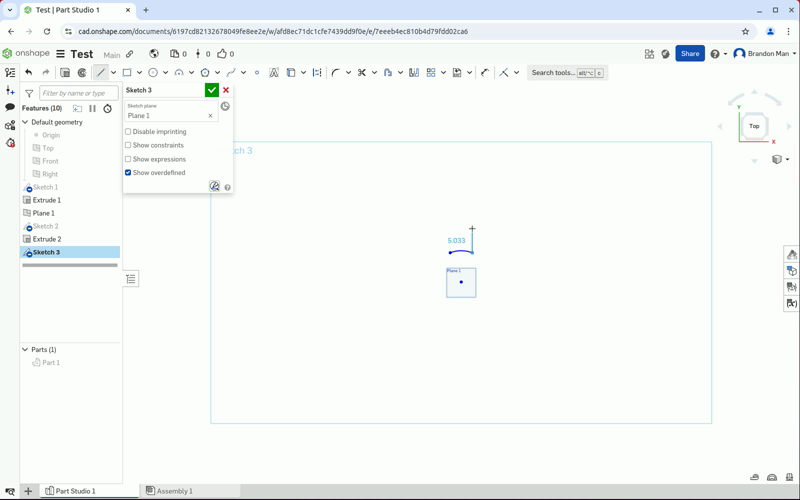
key_up(shift)
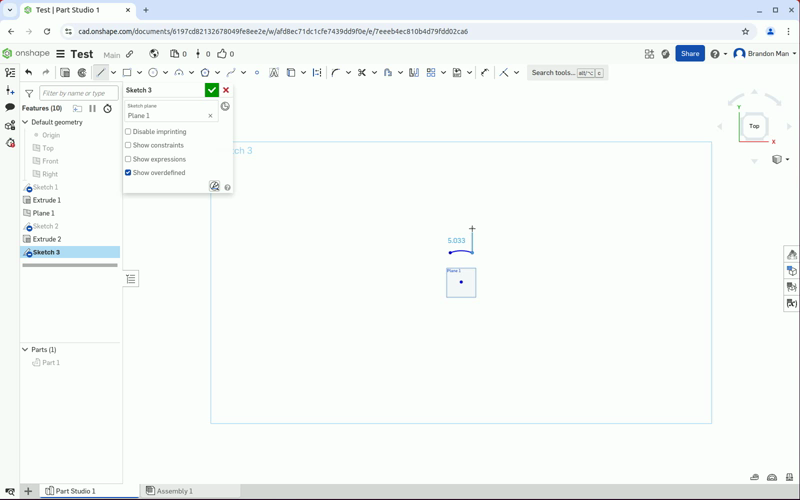
key_down(shift)
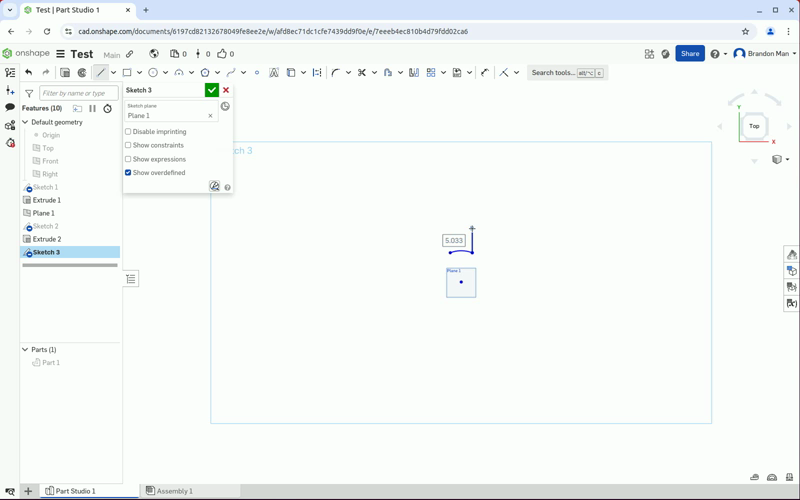
mouse_move(502, 228)
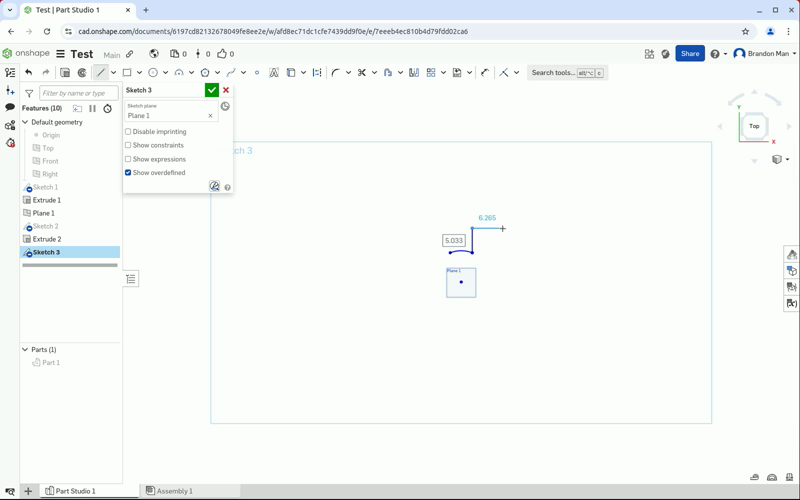
mouse_move(450, 228)
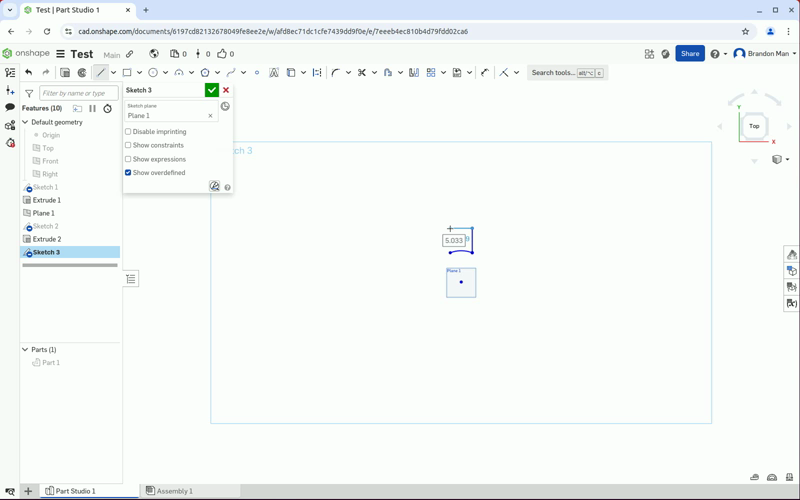
click(450, 228)
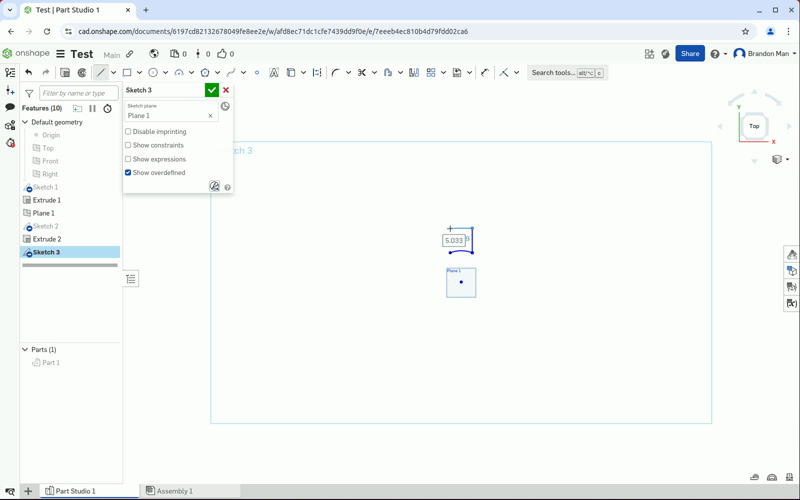
key_up(shift)
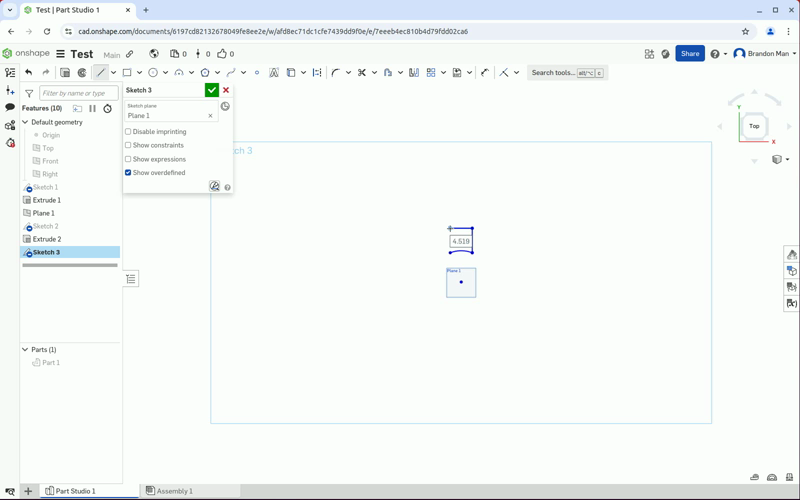
mouse_move(480, 228)
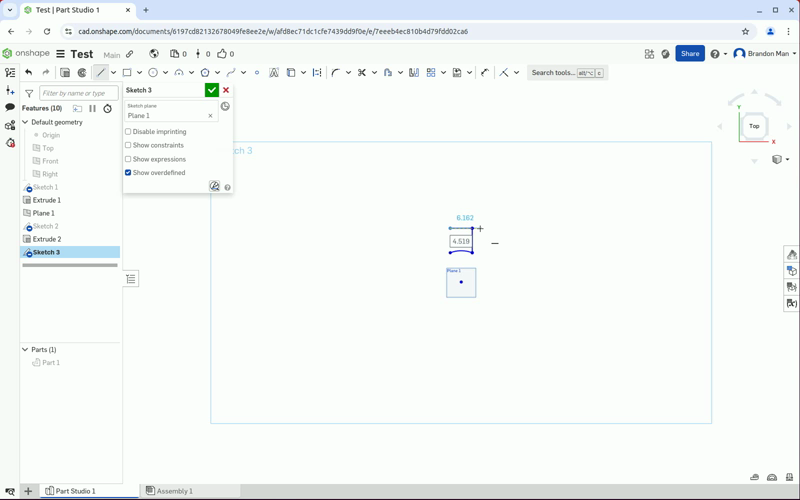
key_down(shift)
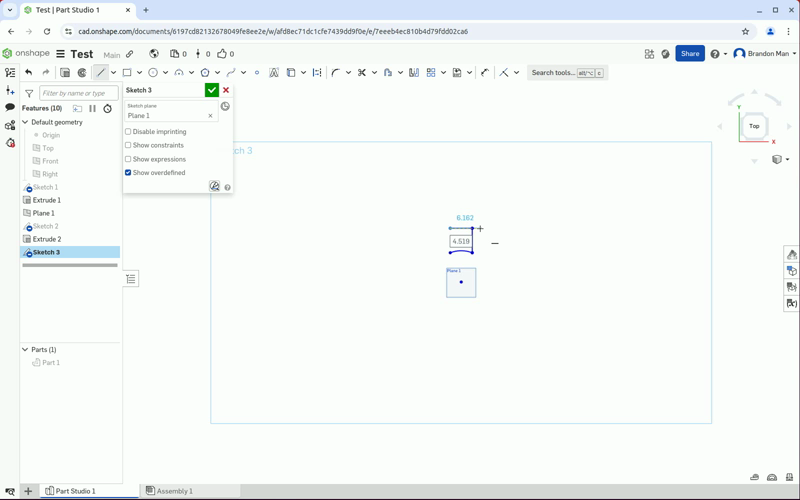
mouse_move(450, 252)
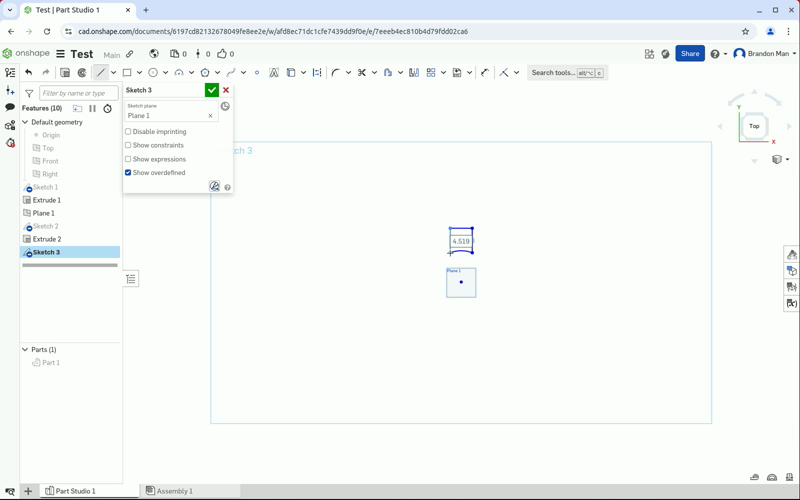
key_up(shift)
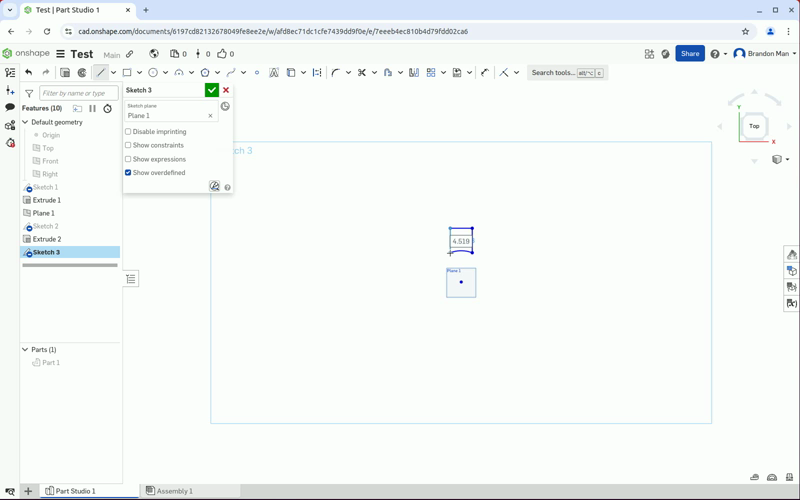
click(450, 252)
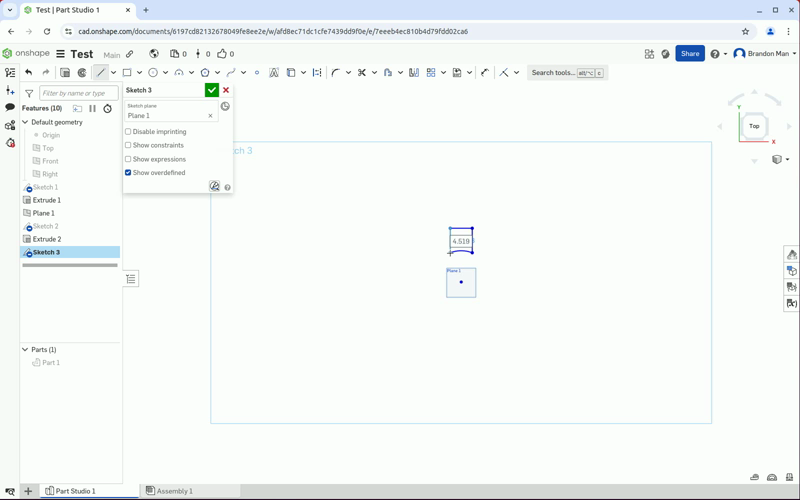
key(esc)
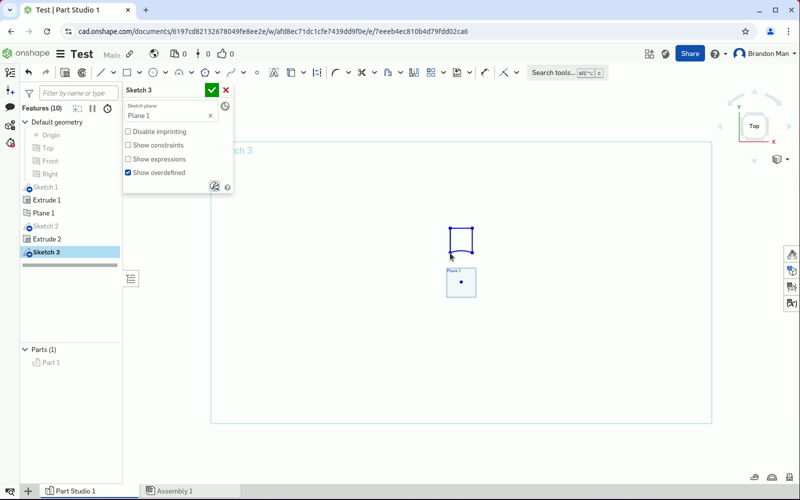
mouse_move(470, 228)
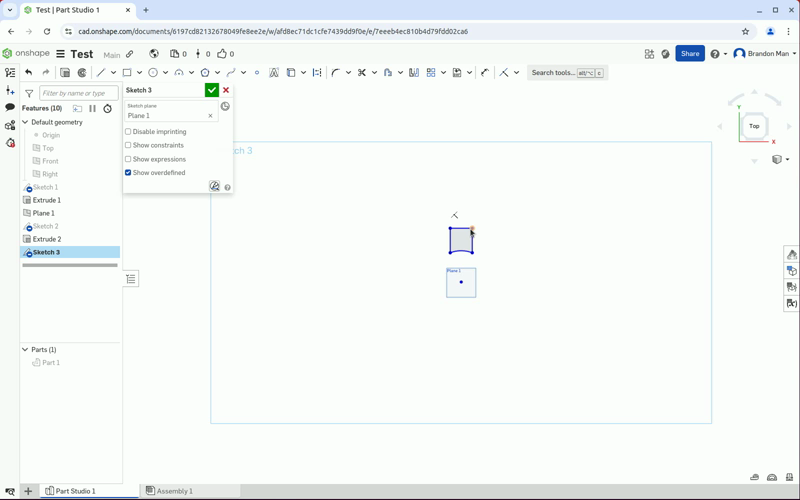
scroll(6)
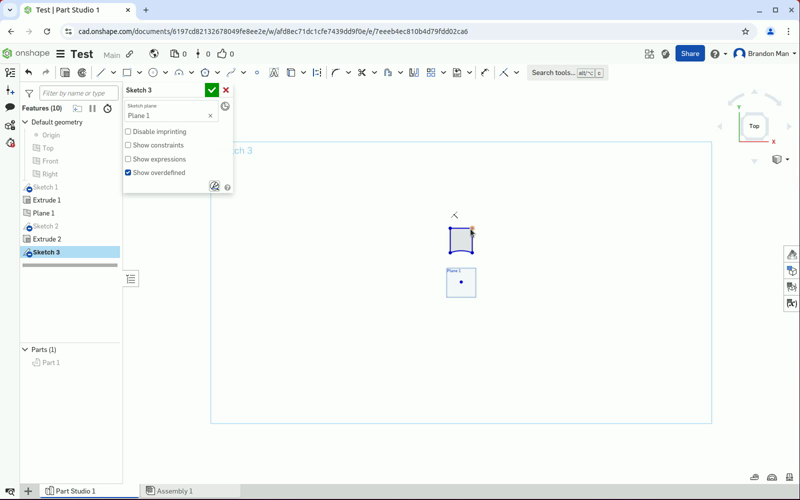
scroll(6)
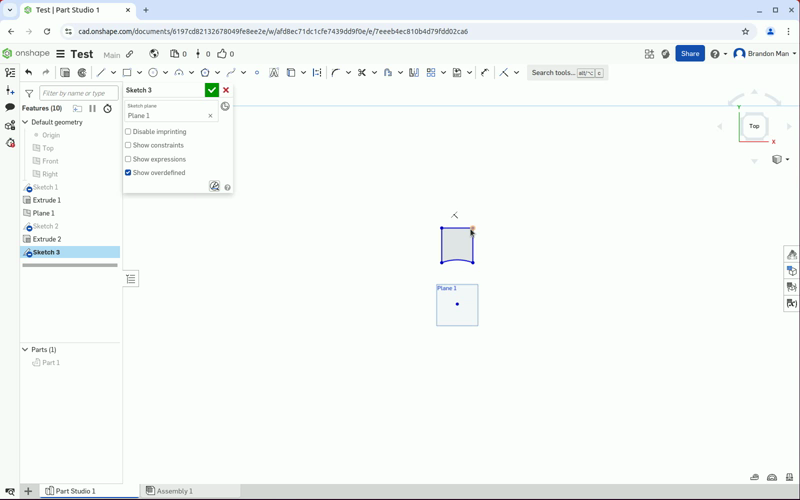
scroll(6)
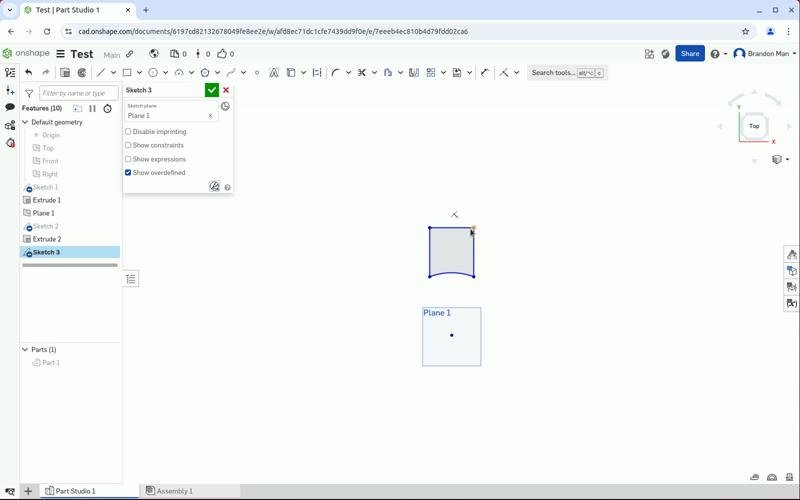
scroll(6)
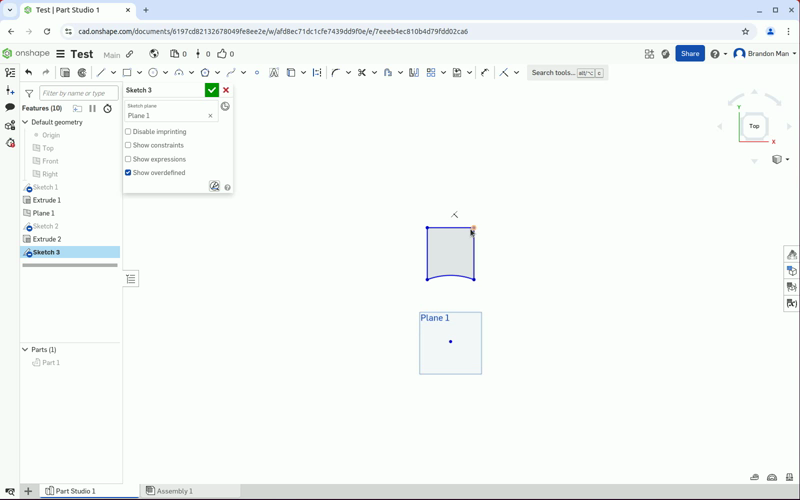
scroll(6)
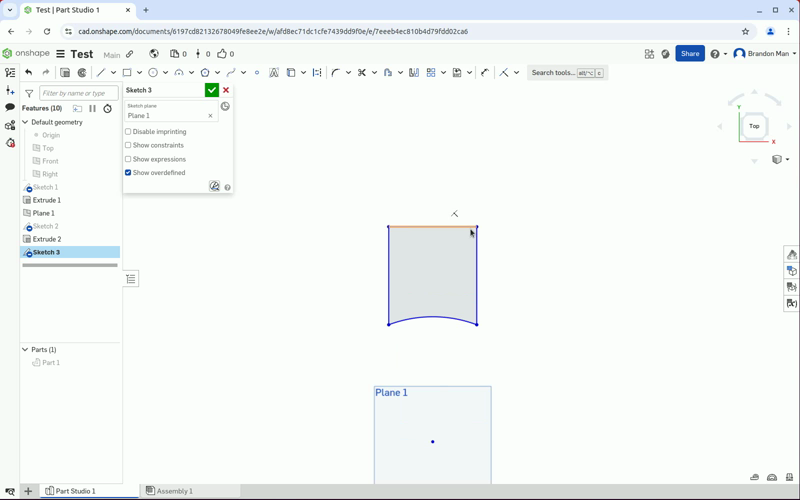
scroll(6)
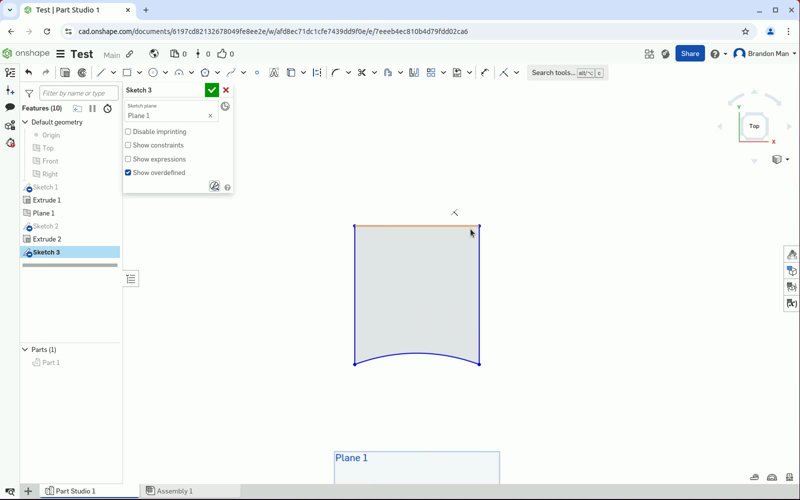
scroll(6)
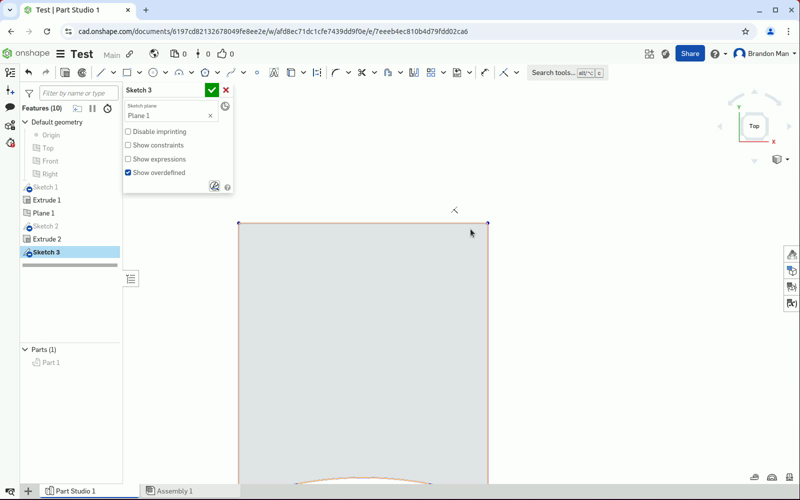
click(470, 228)
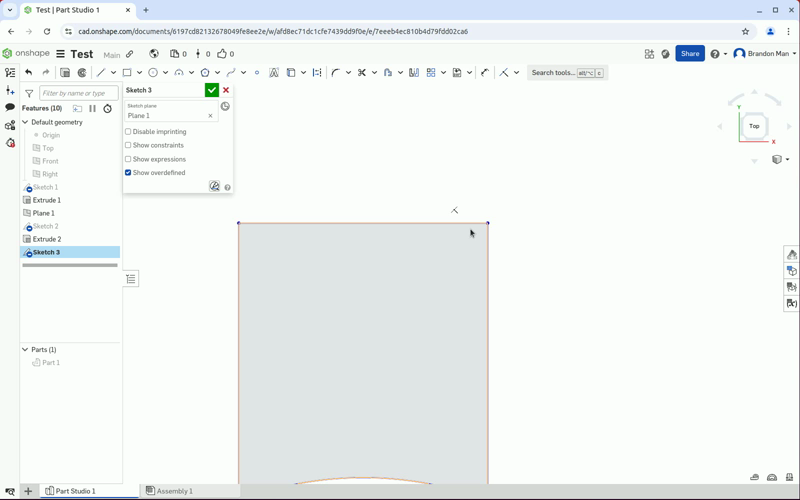
scroll(-6)
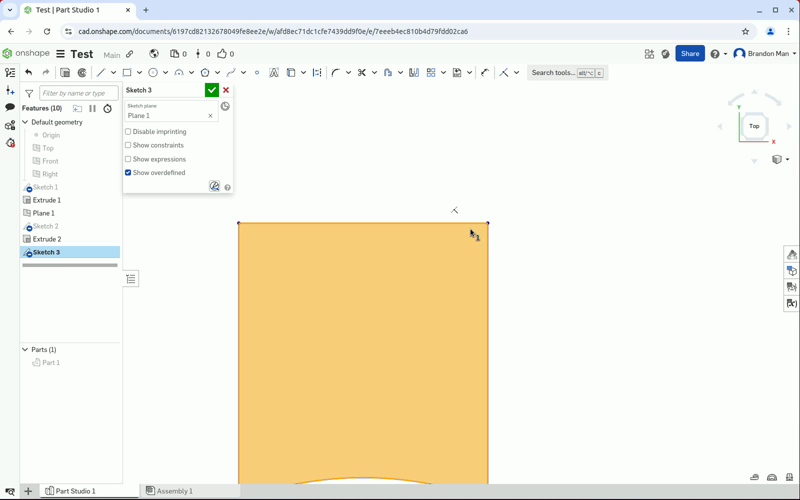
scroll(-6)
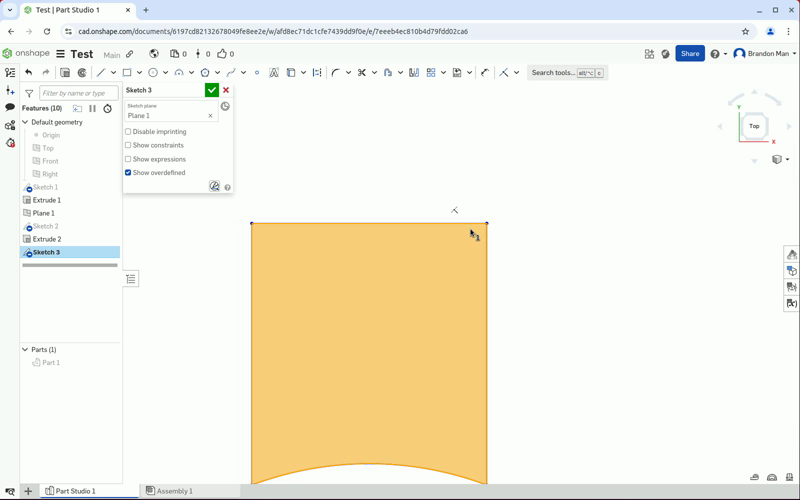
scroll(-6)
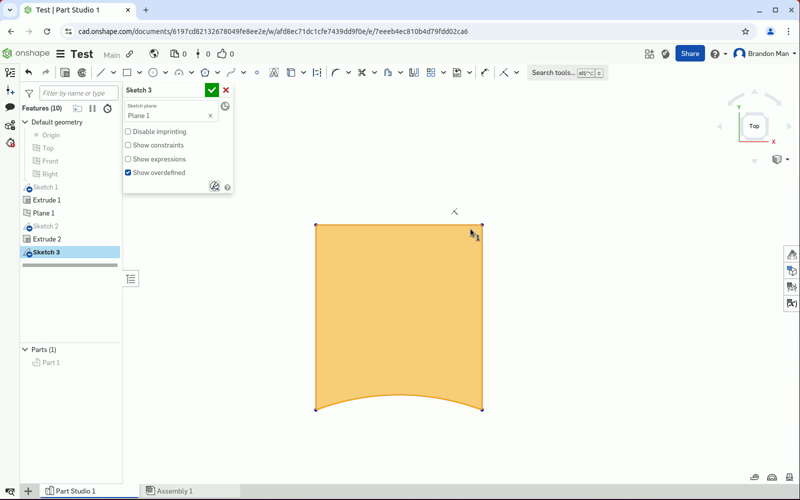
scroll(-6)
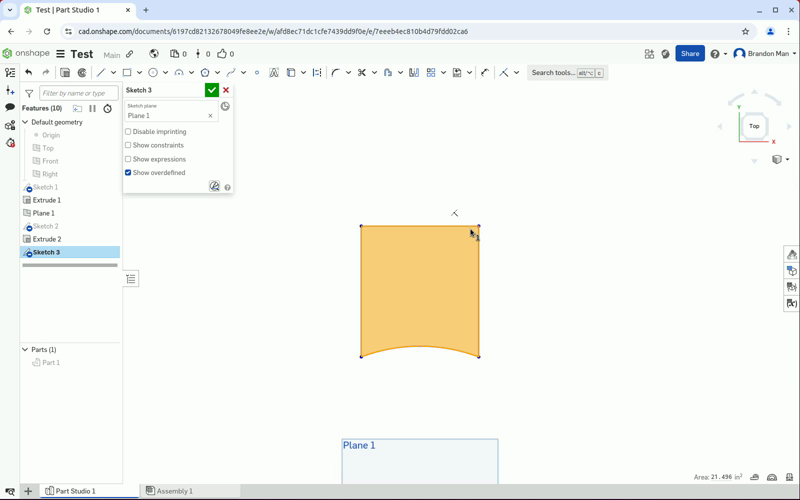
scroll(-6)
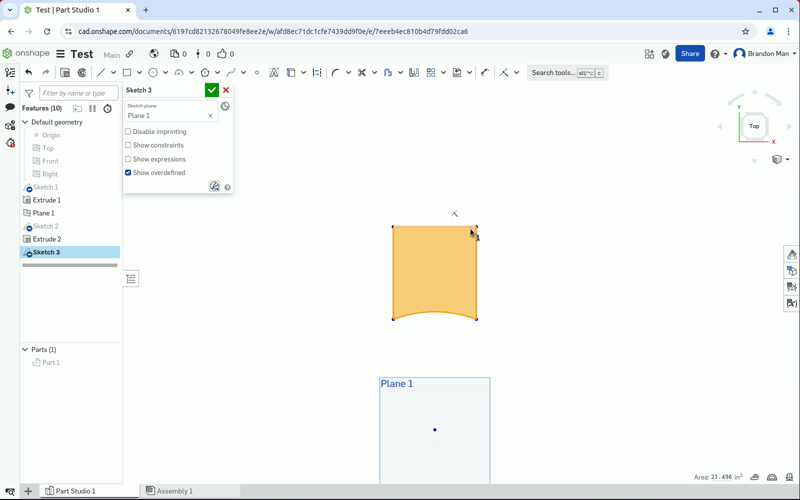
scroll(-6)
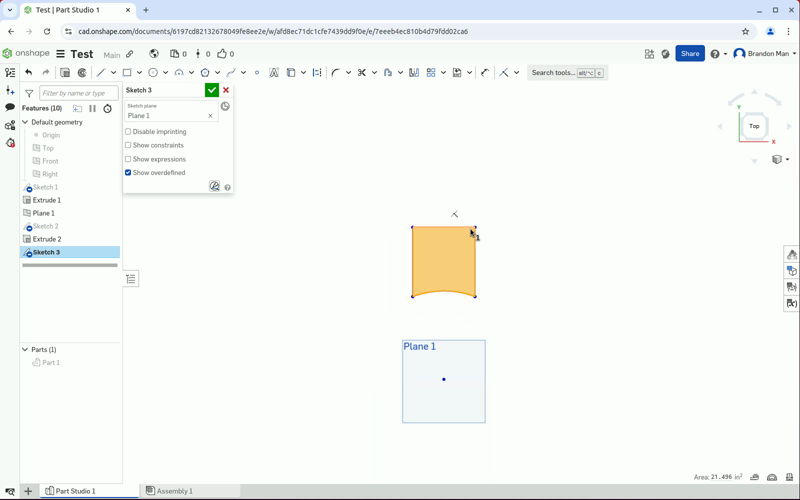
scroll(-6)
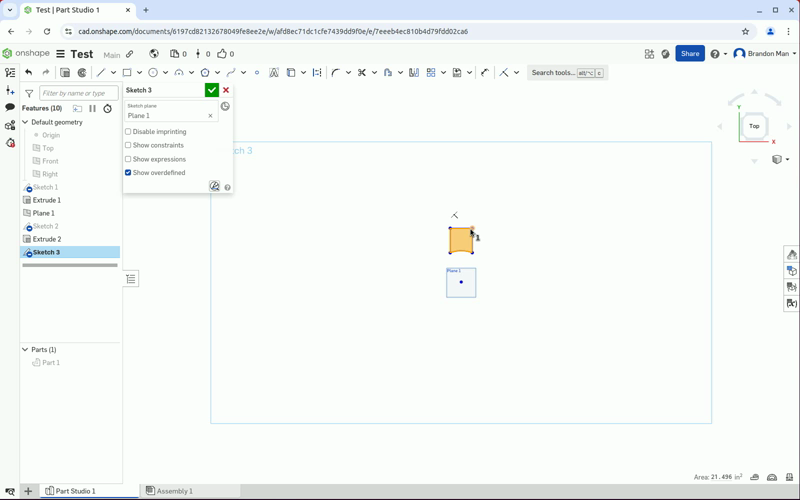
mouse_move(73, 352)
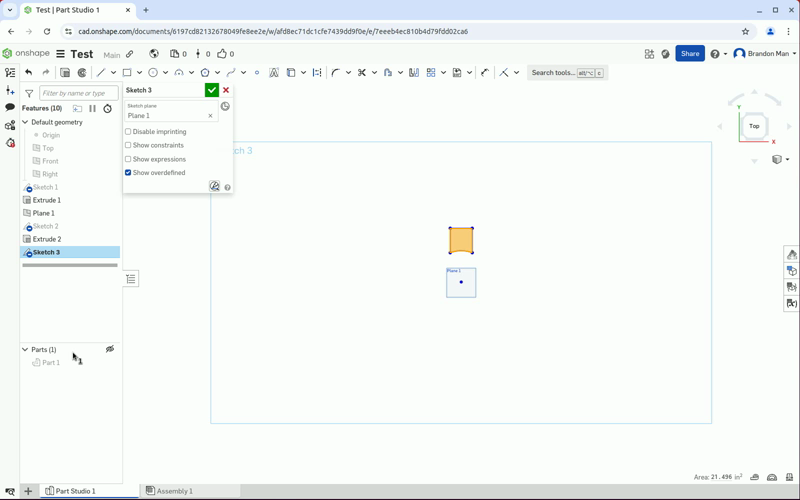
key(shift+y)
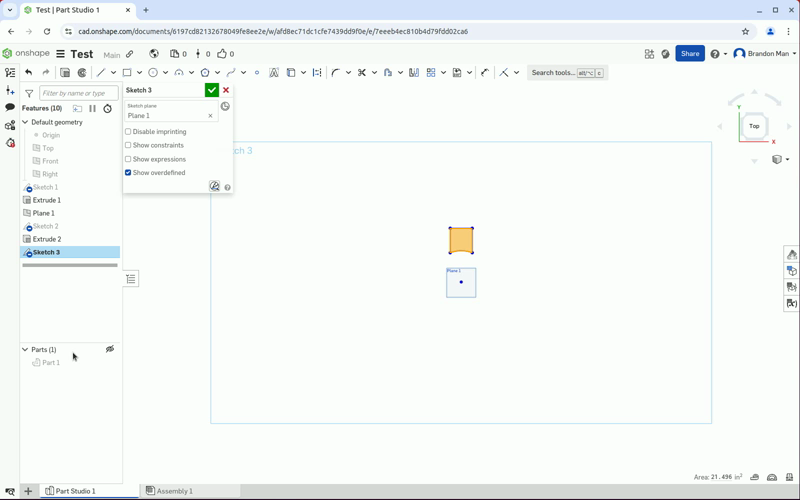
key(shift+e)
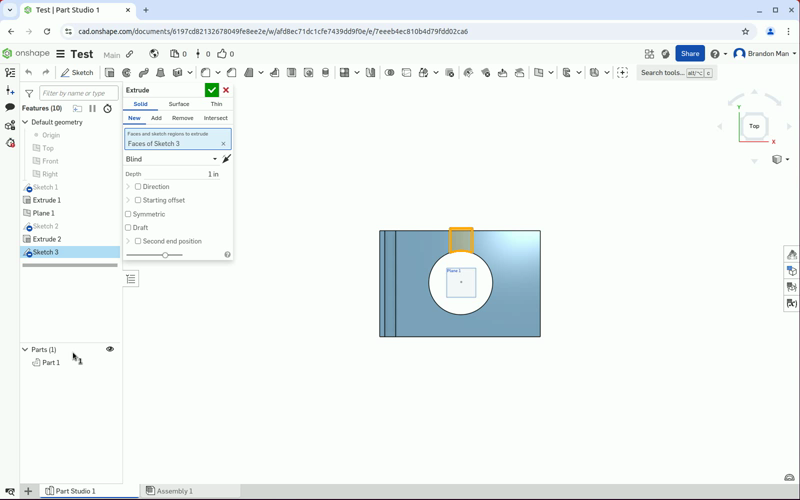
mouse_move(143, 106)
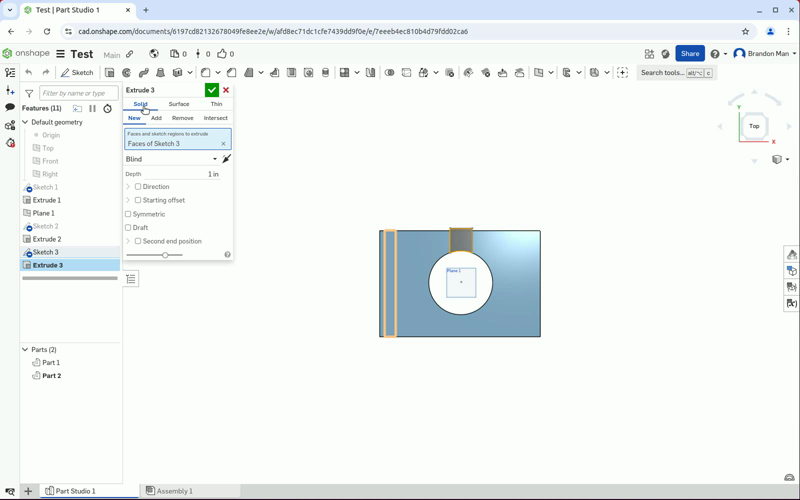
click(143, 106)
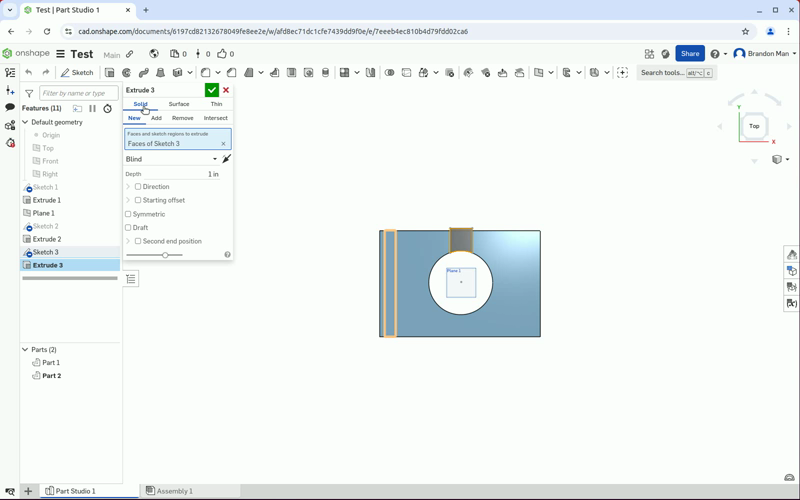
mouse_move(186, 120)
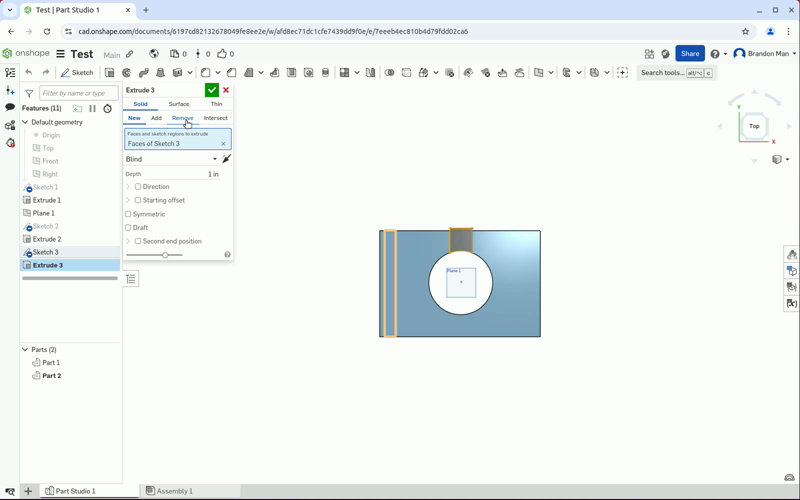
click(186, 120)
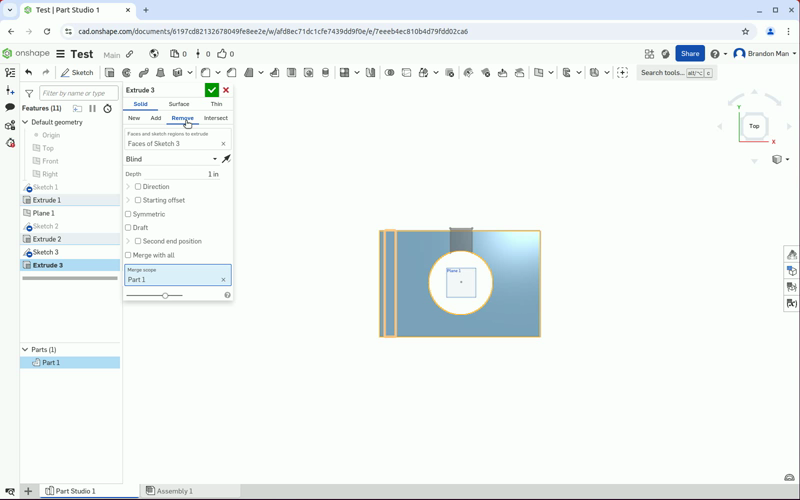
key(tab, 4)
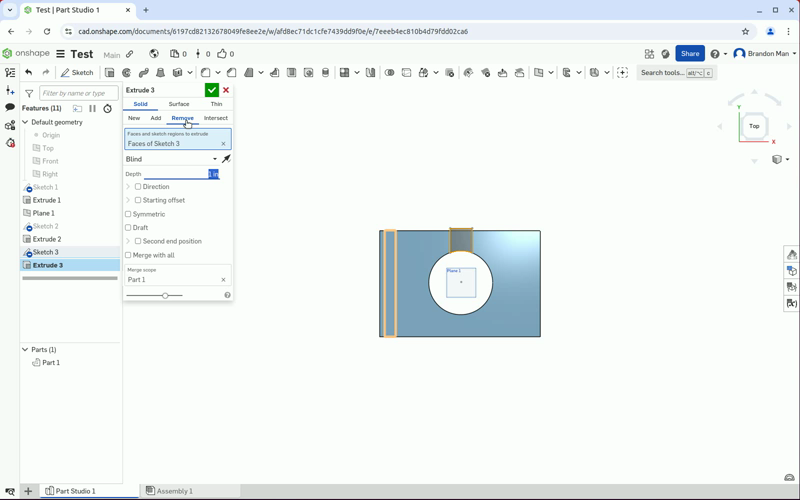
text(1.204)
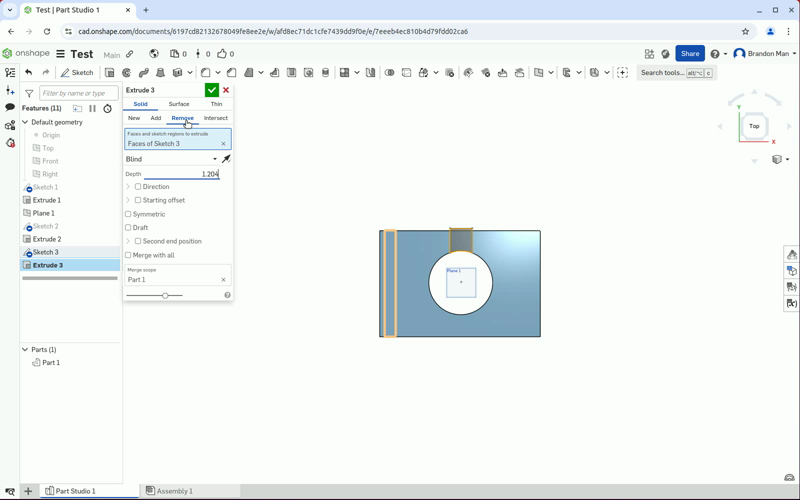
key(tab, 6)
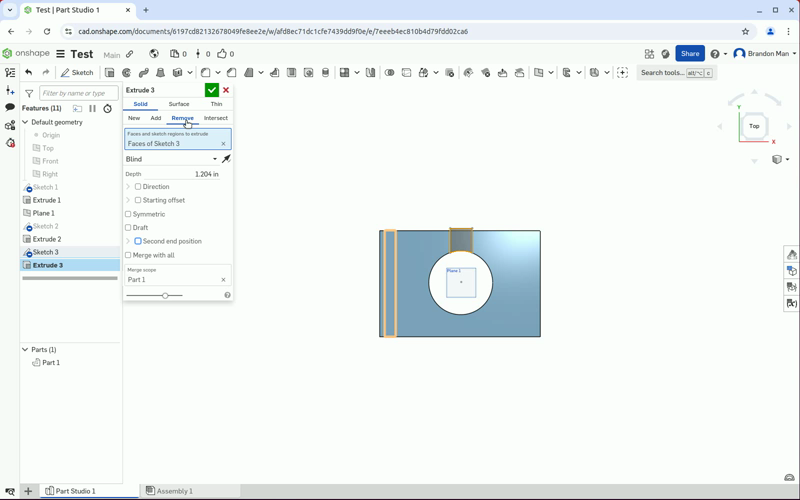
key(space)
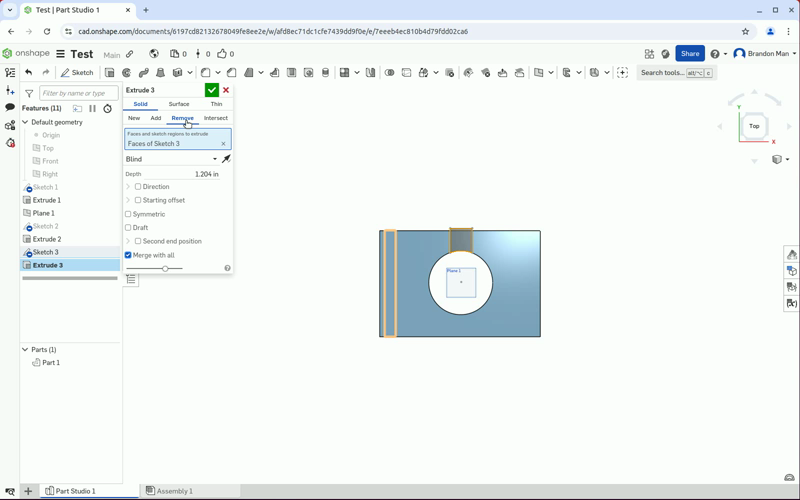
key(enter)
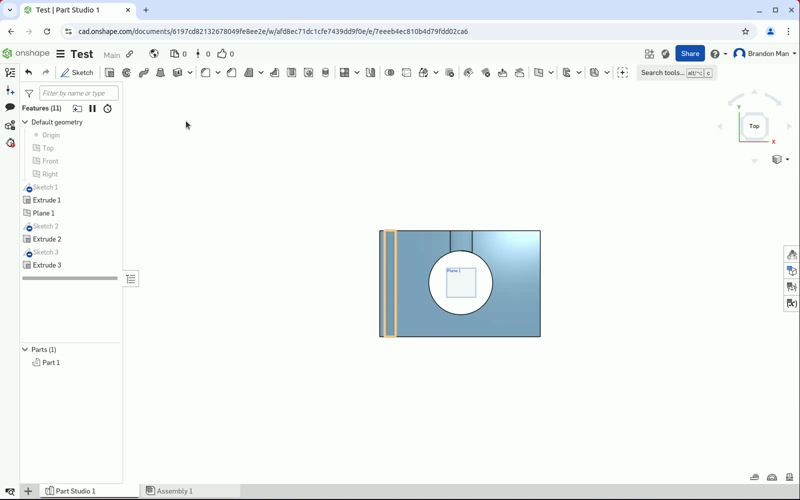
key(shift+h)
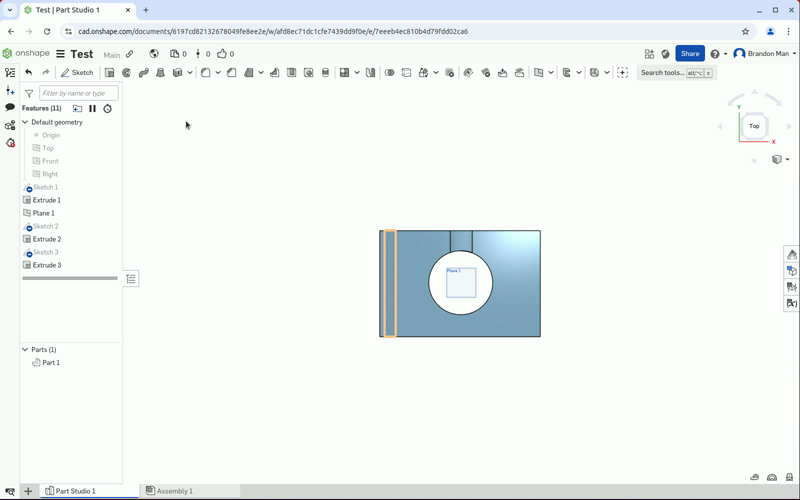
key(shift+h)
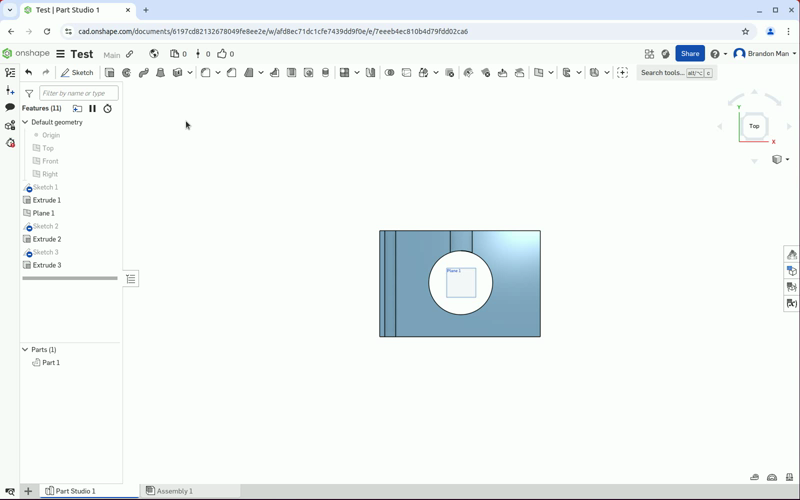
mouse_move(73, 189)
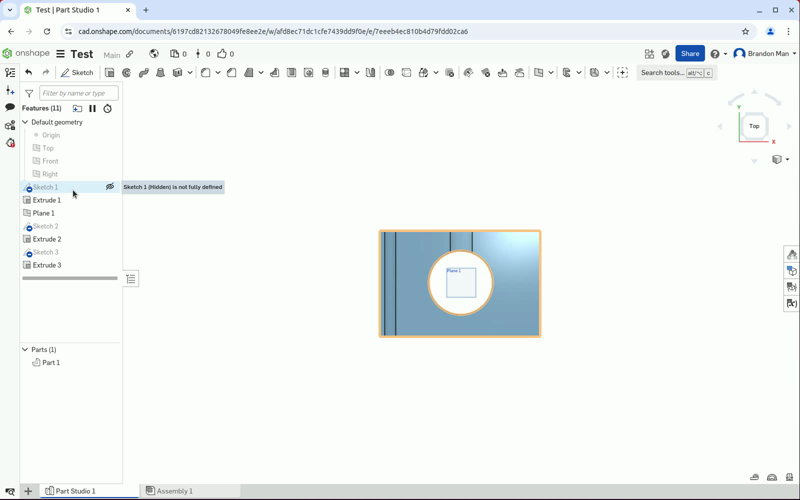
click(73, 189)
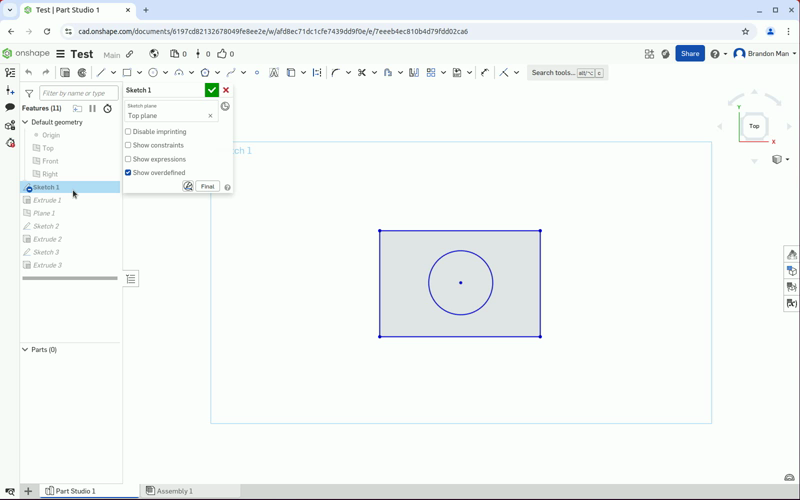
mouse_move(229, 92)
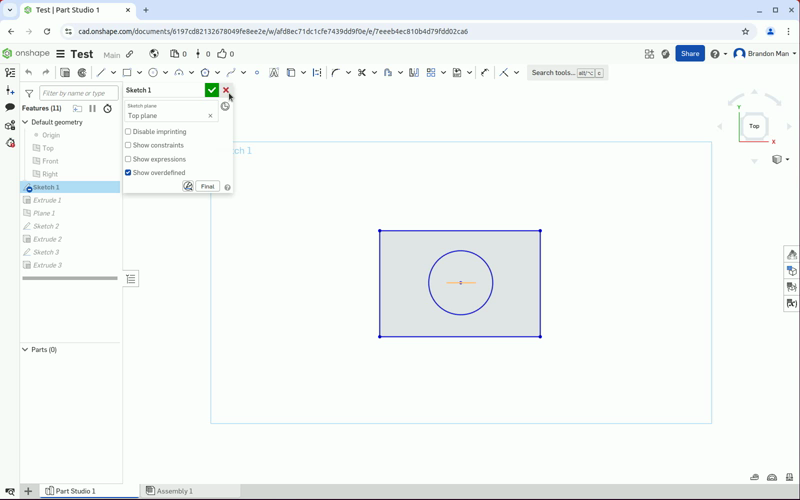
click(229, 92)
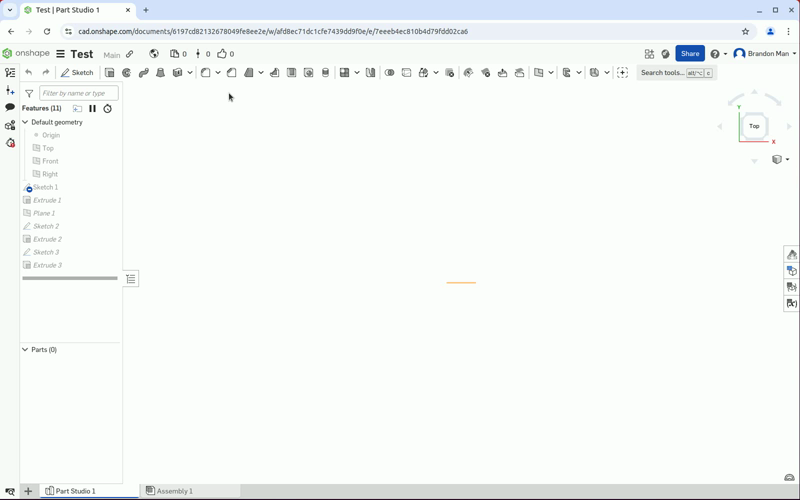
key(shift+s)
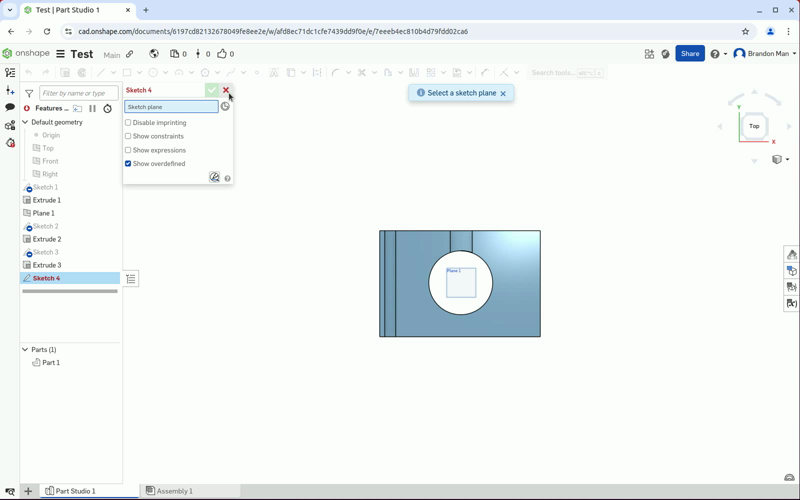
mouse_move(73, 215)
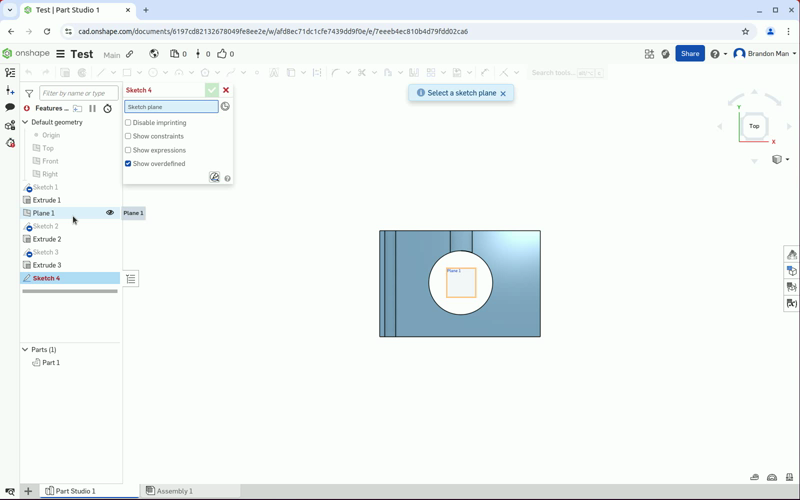
click(73, 215)
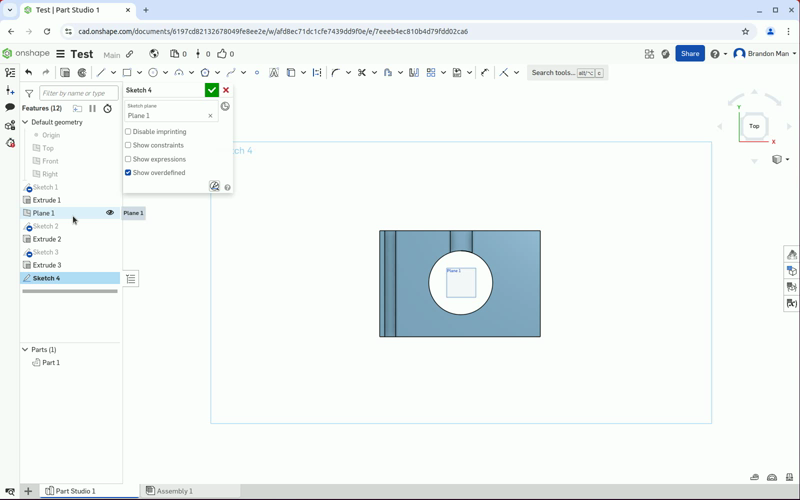
mouse_move(73, 352)
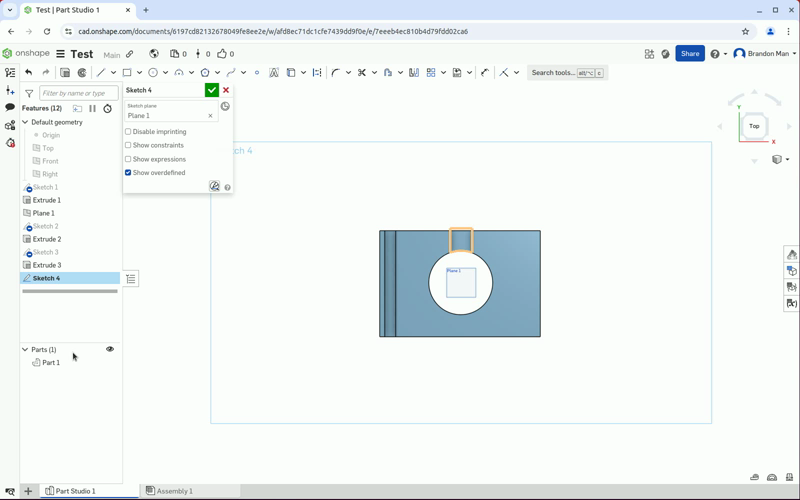
key(y)
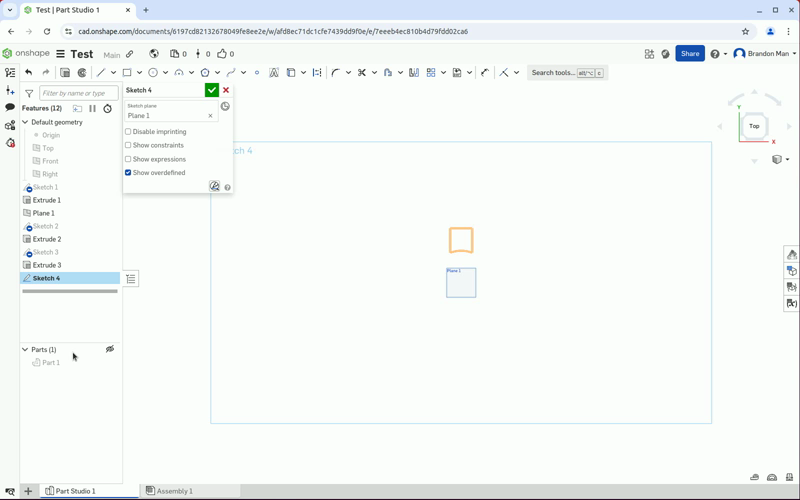
key(l)
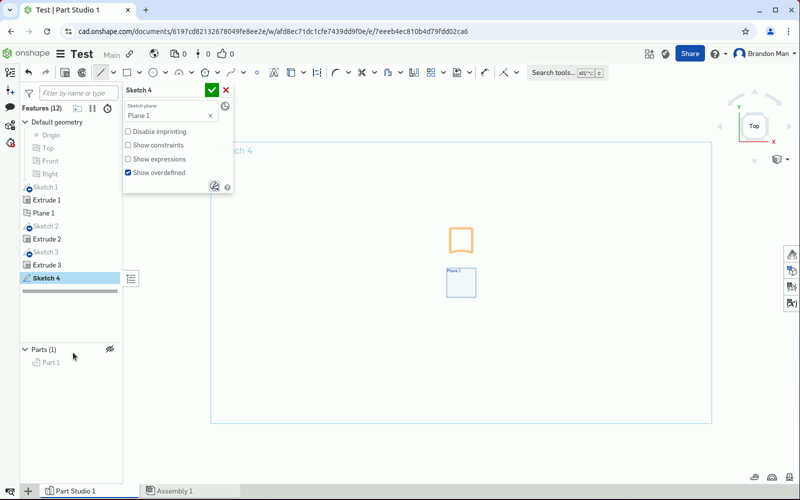
key_down(shift)
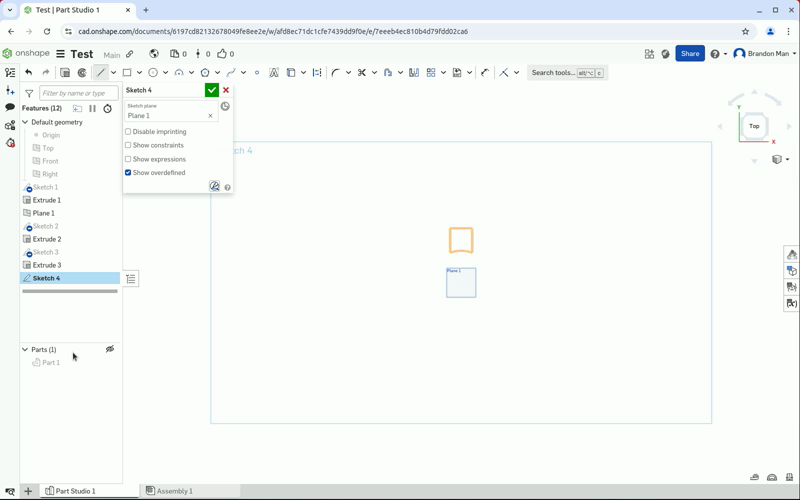
mouse_move(450, 336)
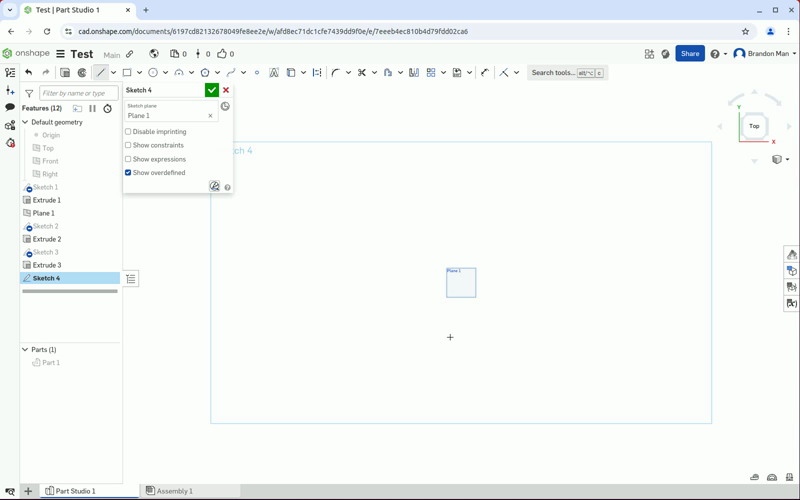
click(450, 336)
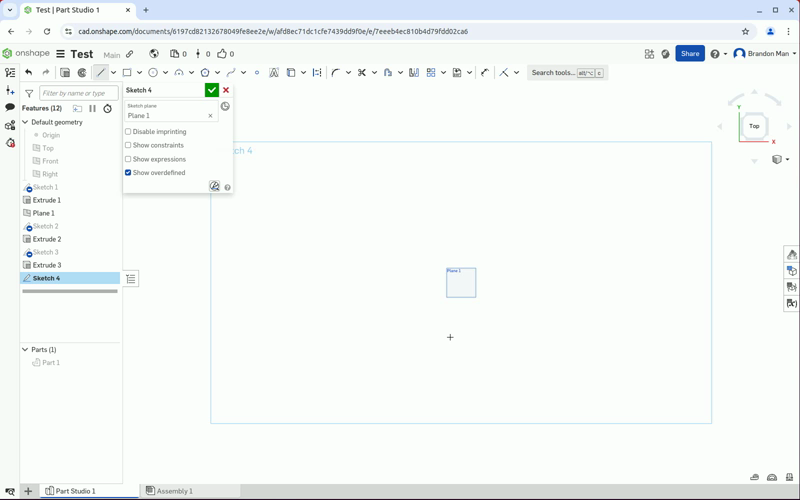
key_up(shift)
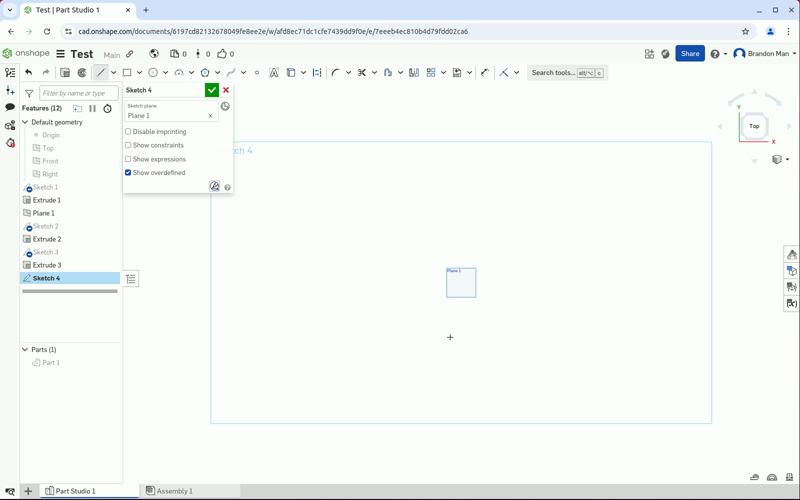
key_down(shift)
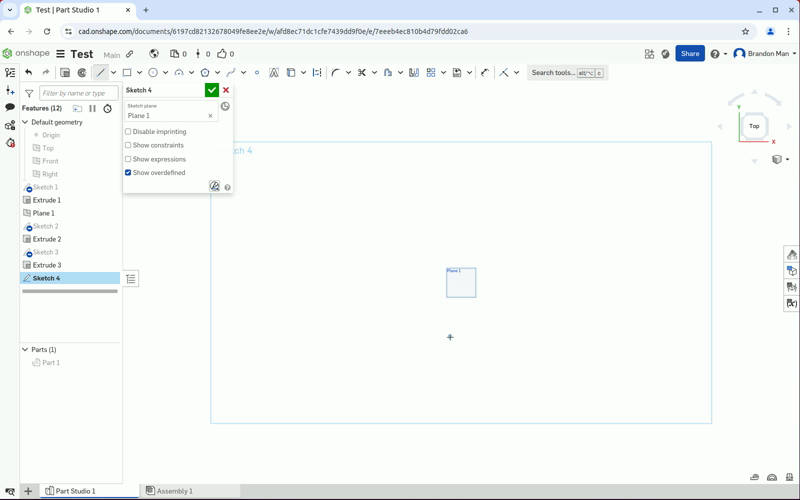
mouse_move(480, 336)
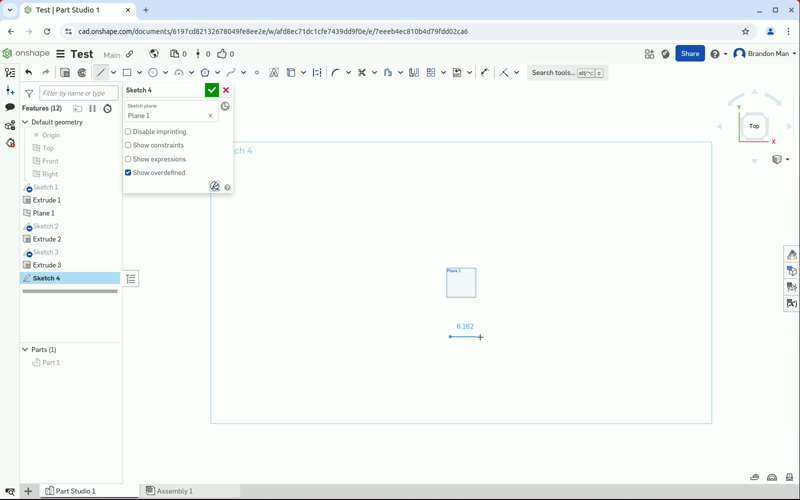
mouse_move(472, 336)
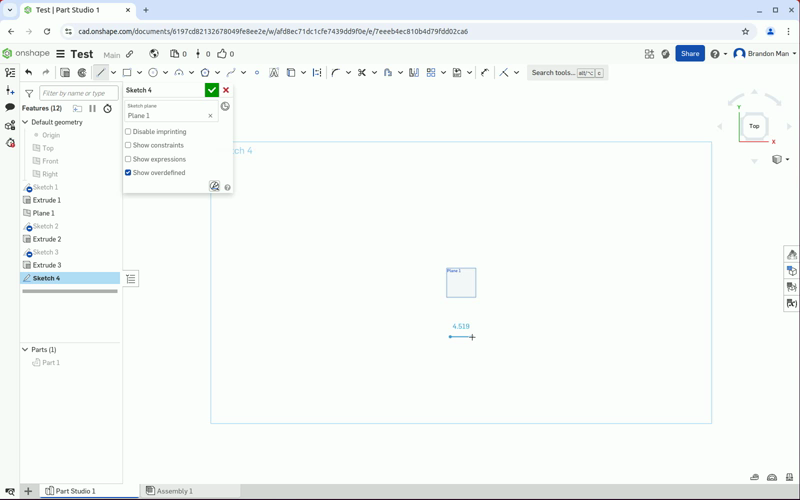
click(472, 336)
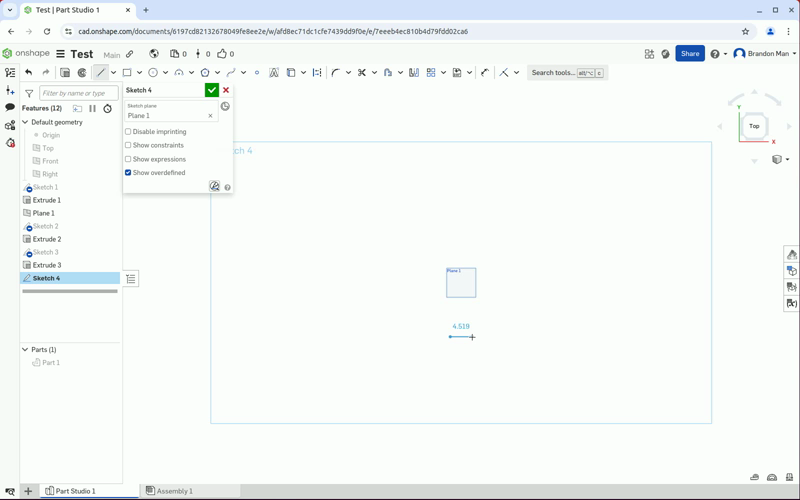
key_up(shift)
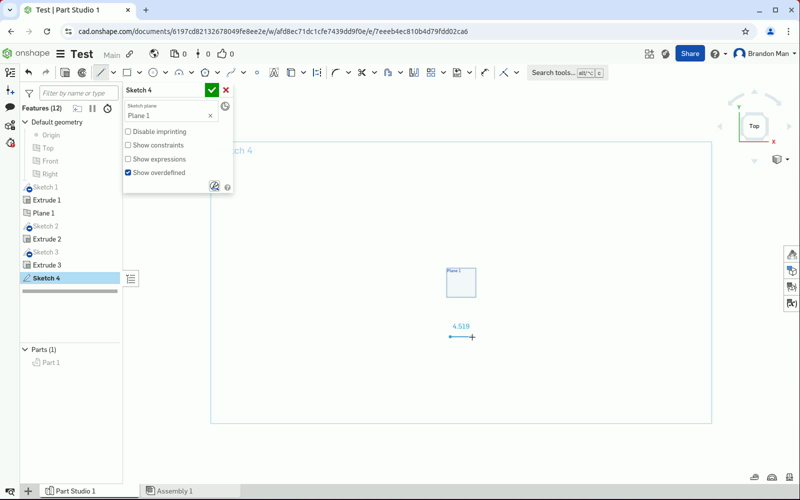
key_down(shift)
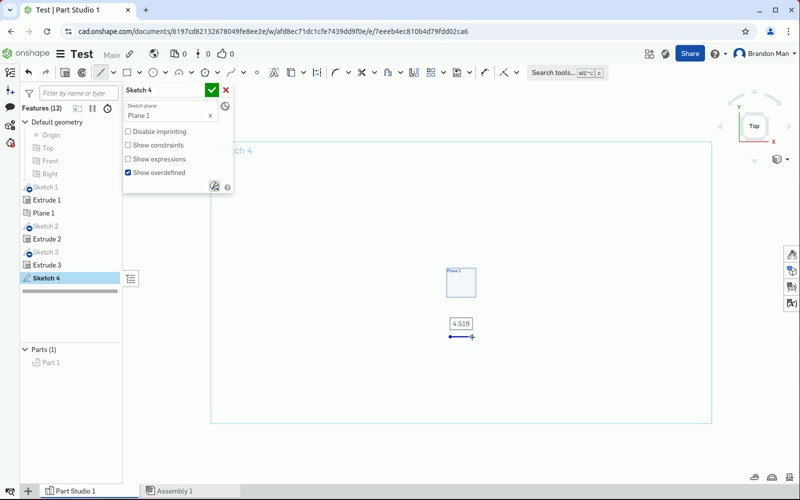
mouse_move(502, 336)
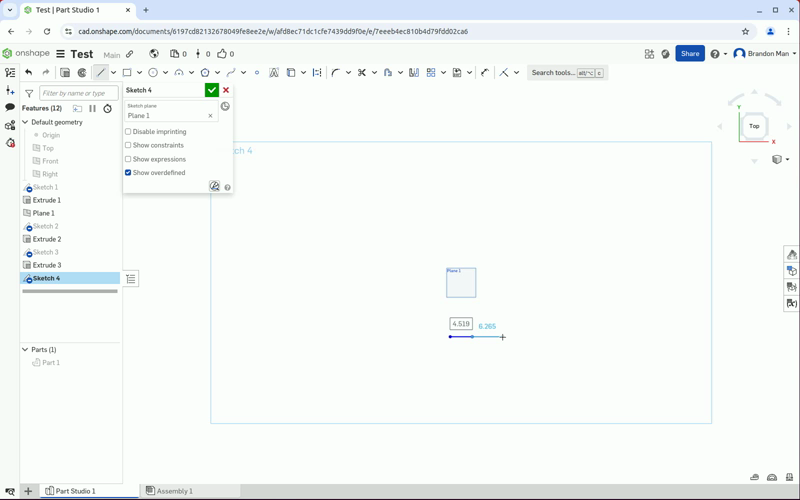
mouse_move(472, 312)
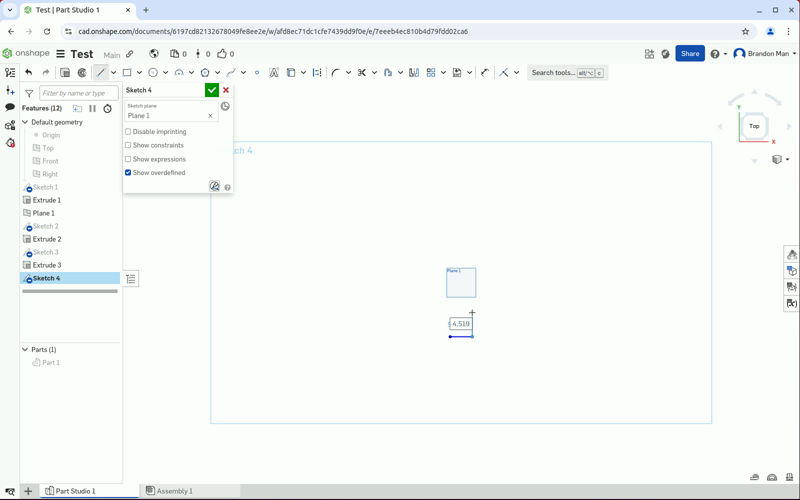
click(472, 312)
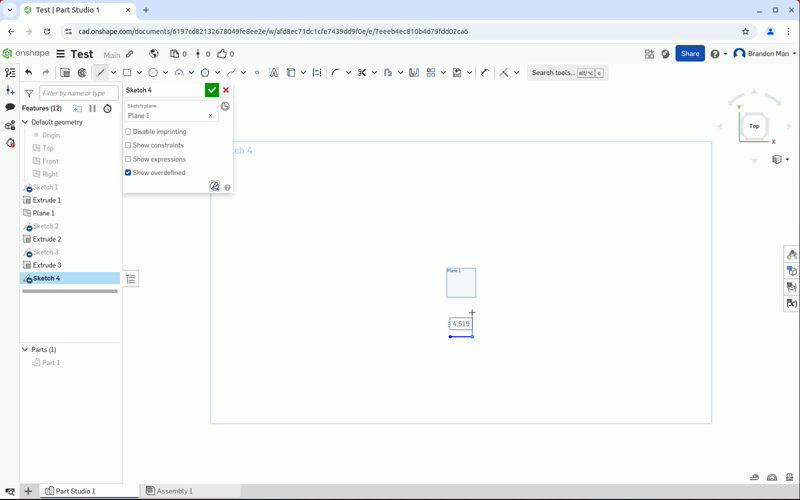
key_up(shift)
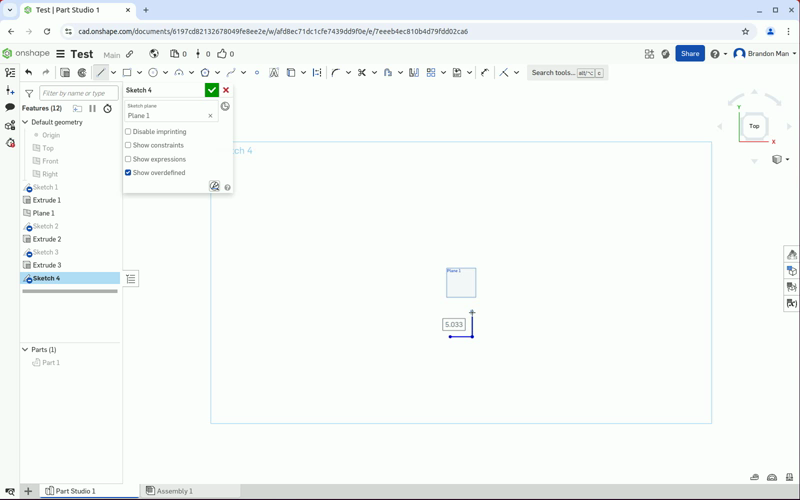
key(esc)
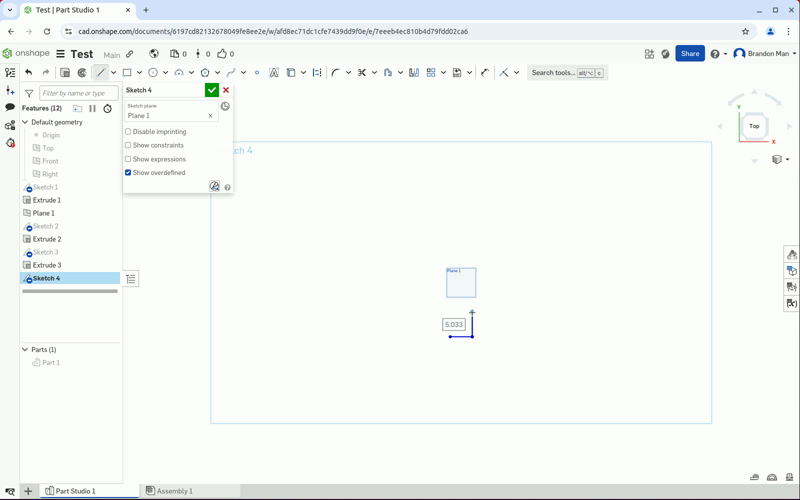
key(a)
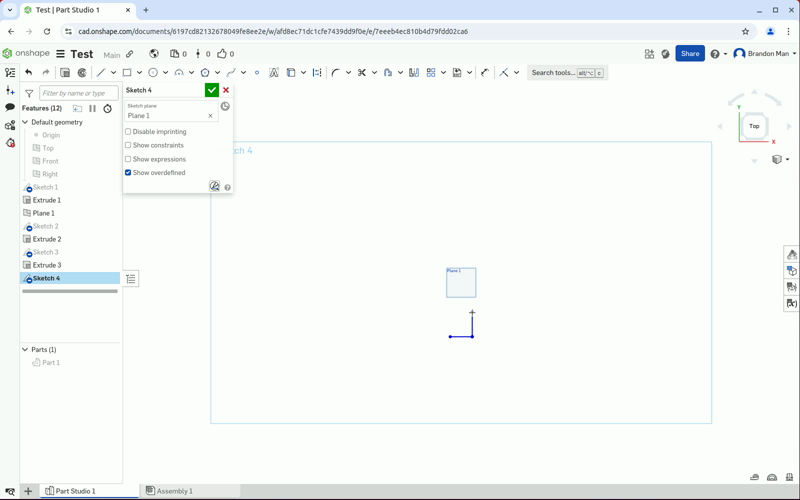
mouse_move(472, 312)
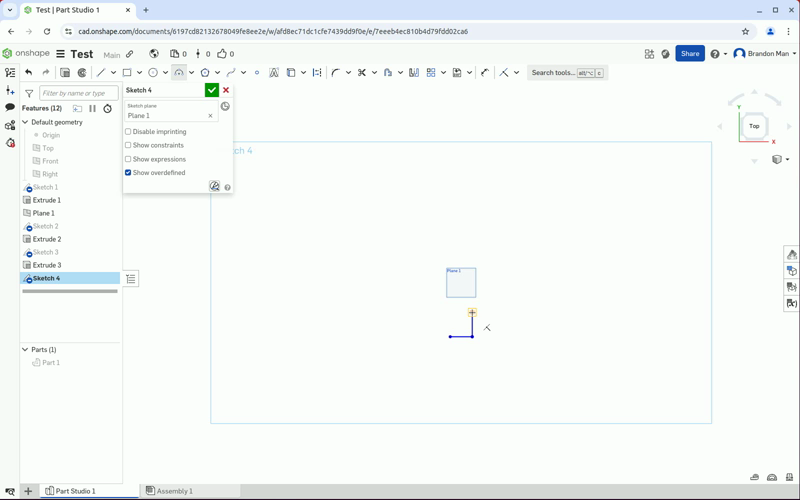
click(472, 312)
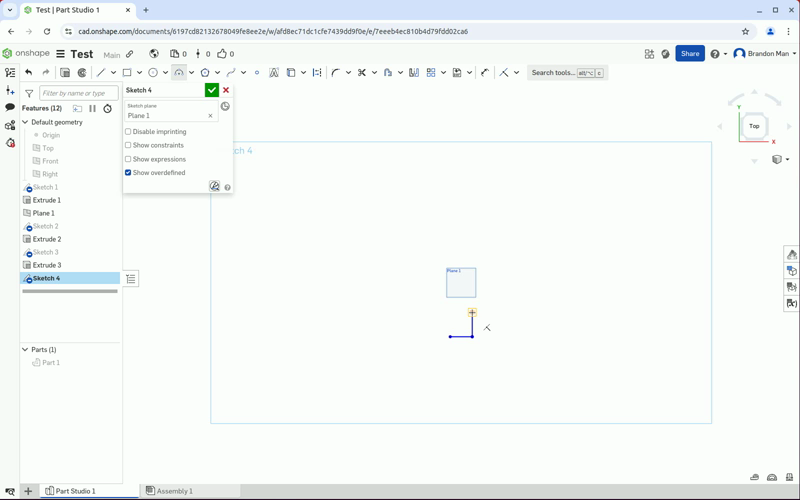
key_down(shift)
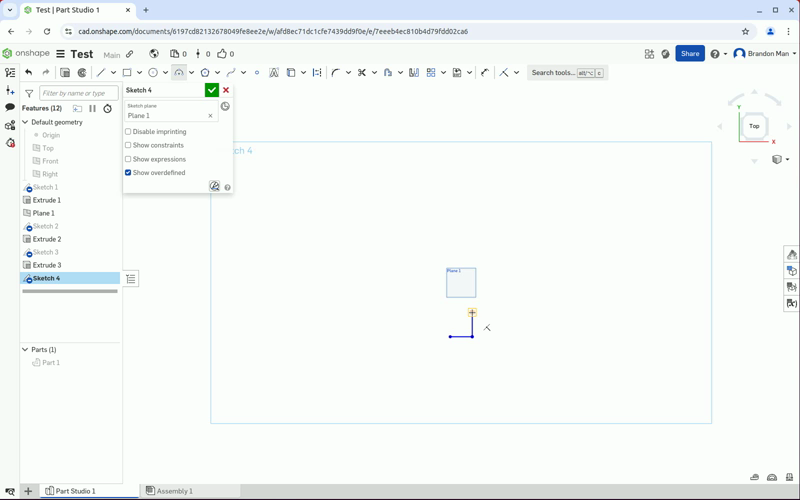
mouse_move(450, 312)
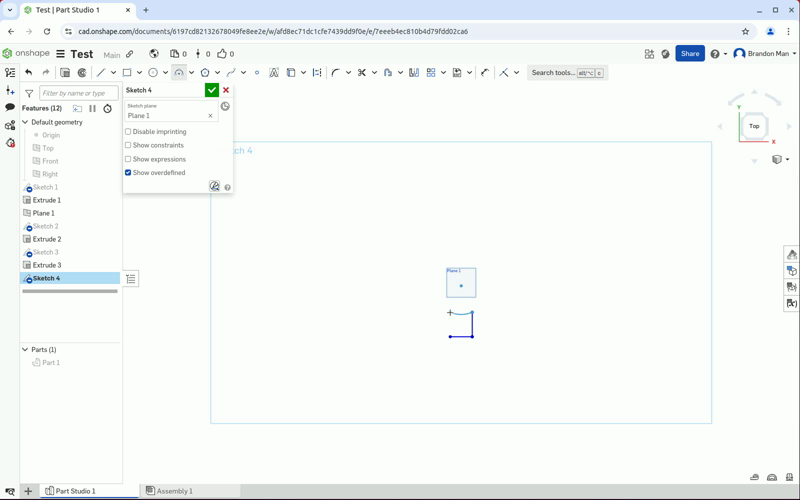
click(450, 312)
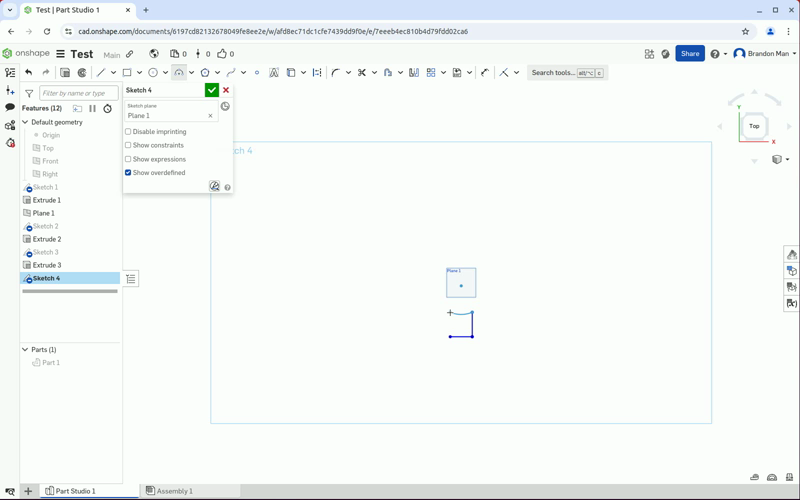
mouse_move(461, 314)
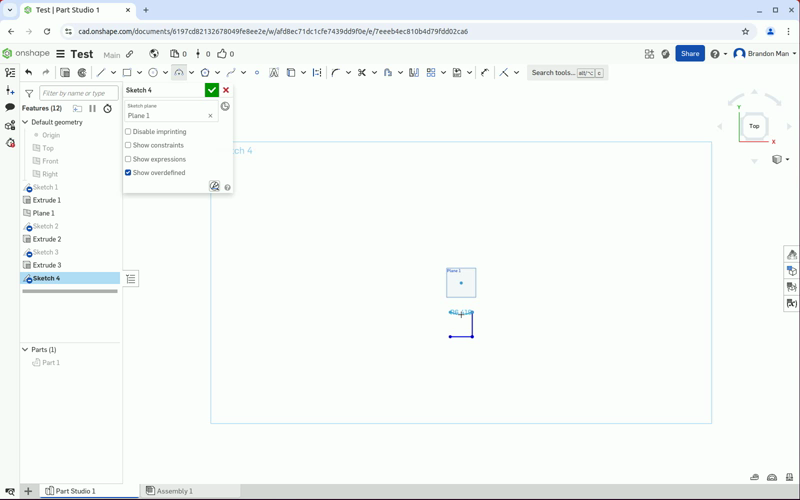
click(461, 314)
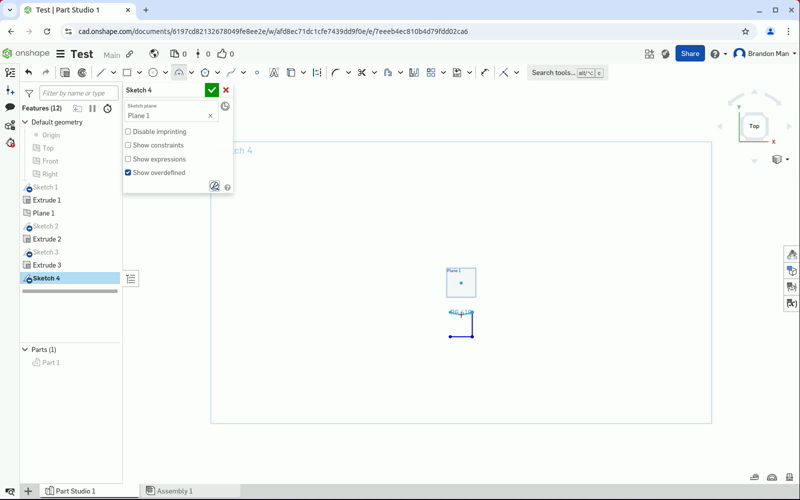
key_up(shift)
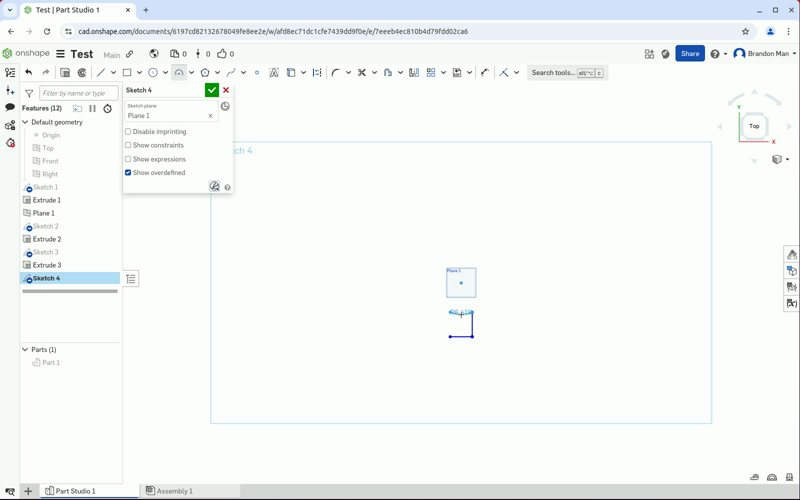
key(esc)
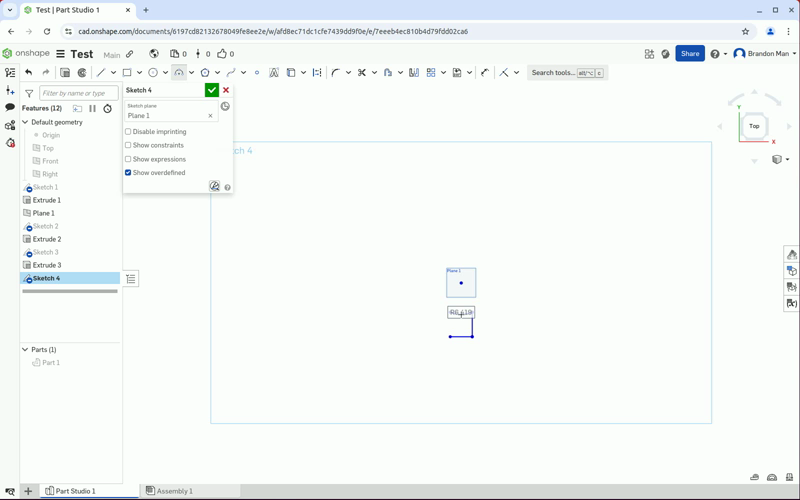
key(l)
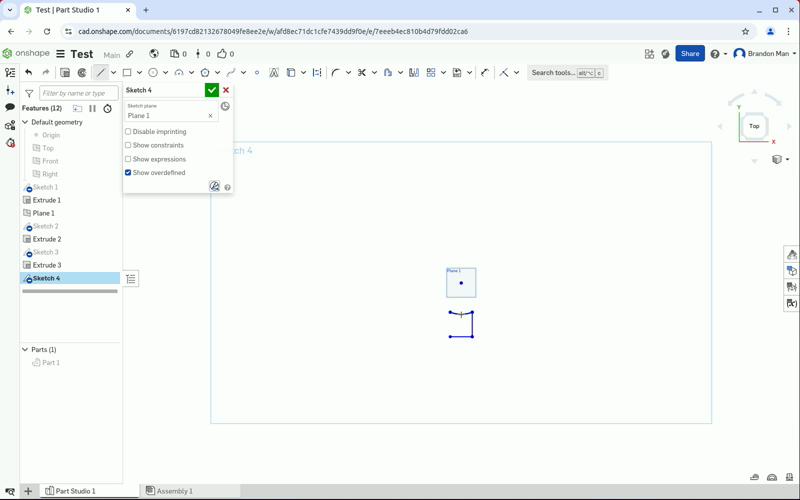
mouse_move(450, 312)
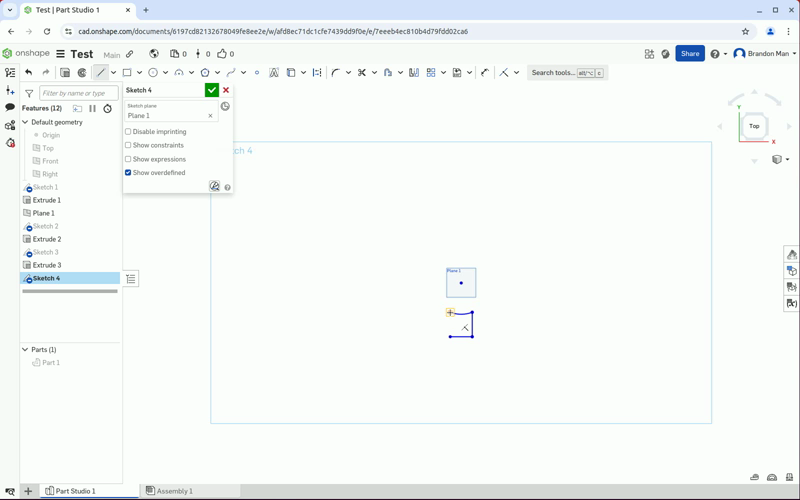
click(450, 312)
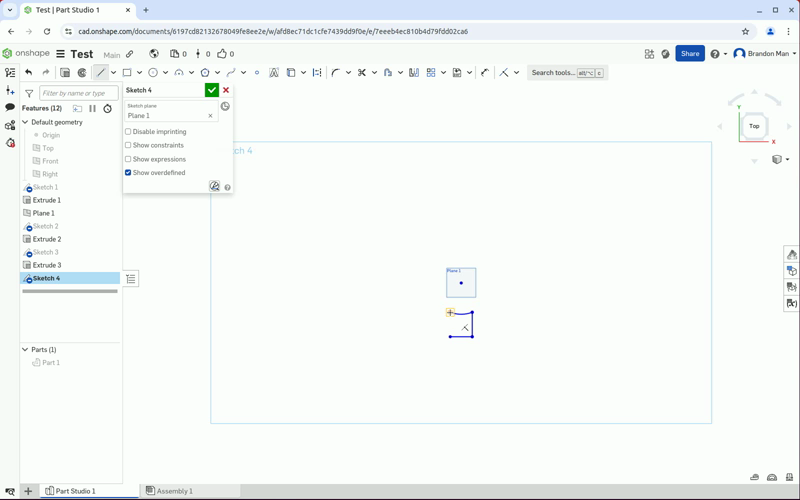
mouse_move(480, 312)
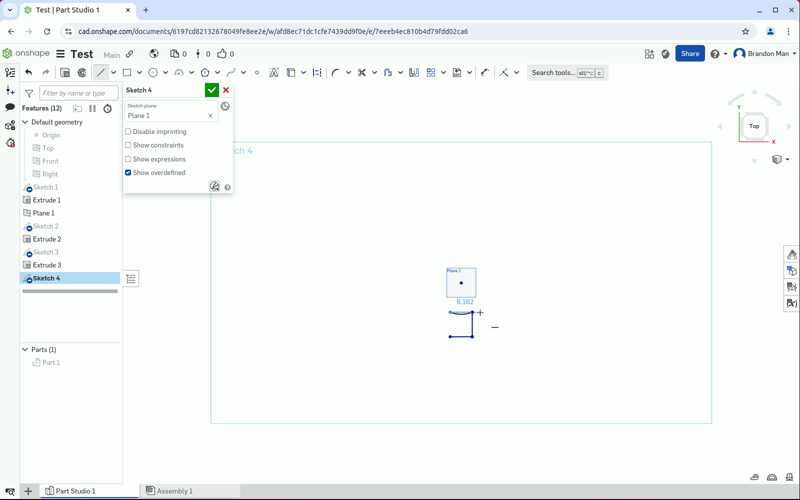
key_down(shift)
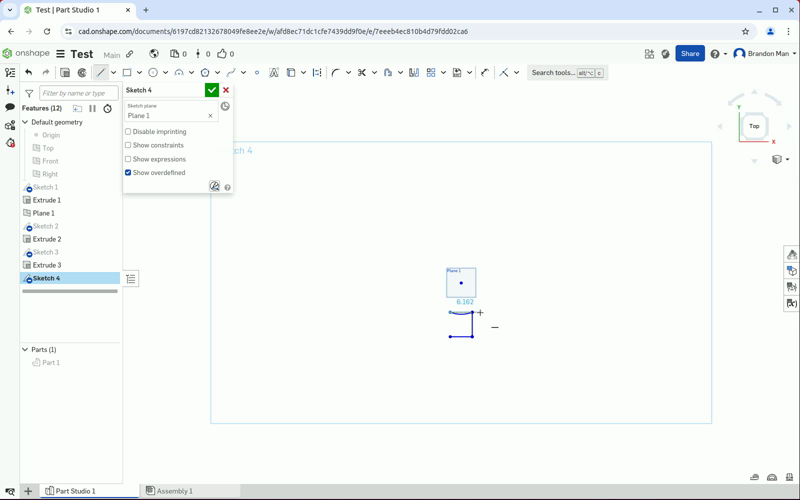
mouse_move(450, 336)
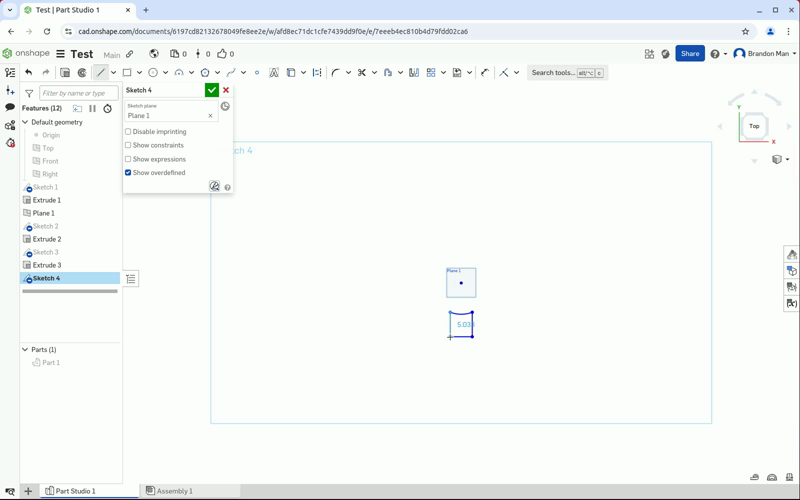
key_up(shift)
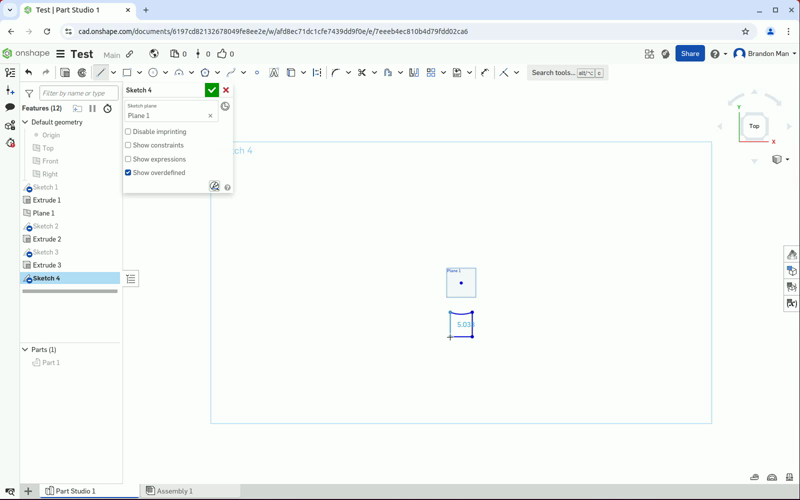
click(450, 336)
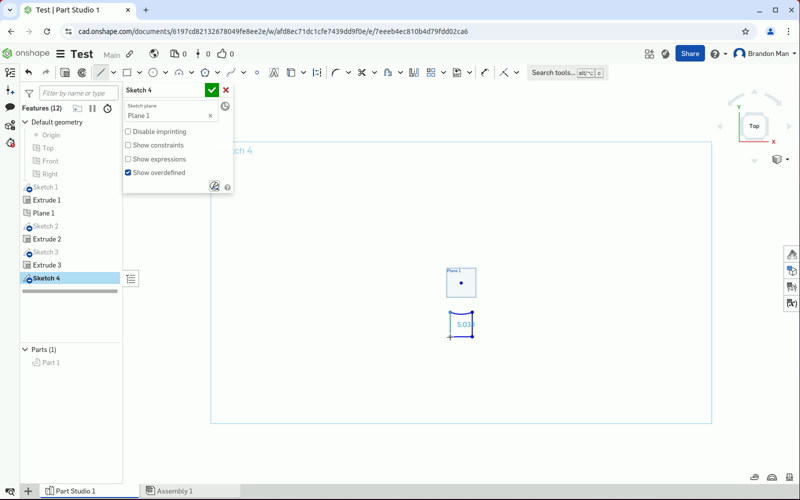
key(esc)
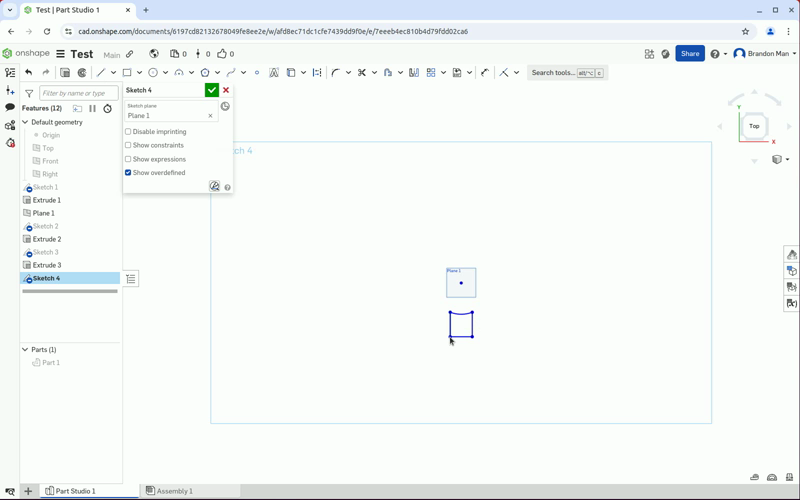
mouse_move(466, 317)
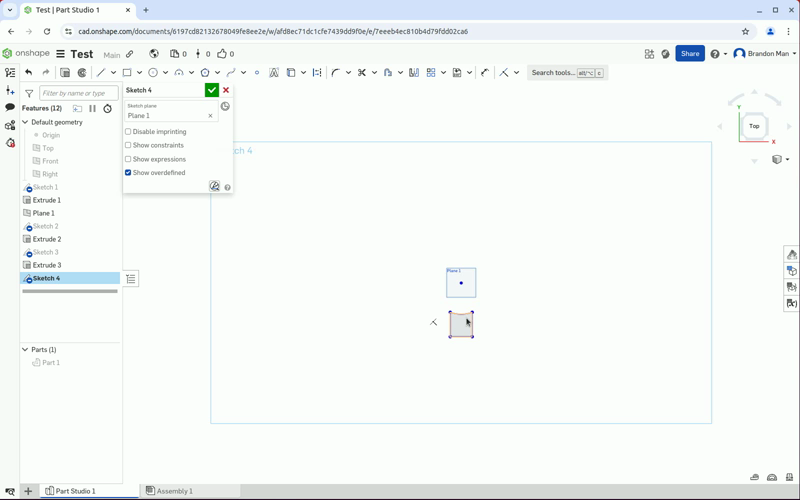
scroll(6)
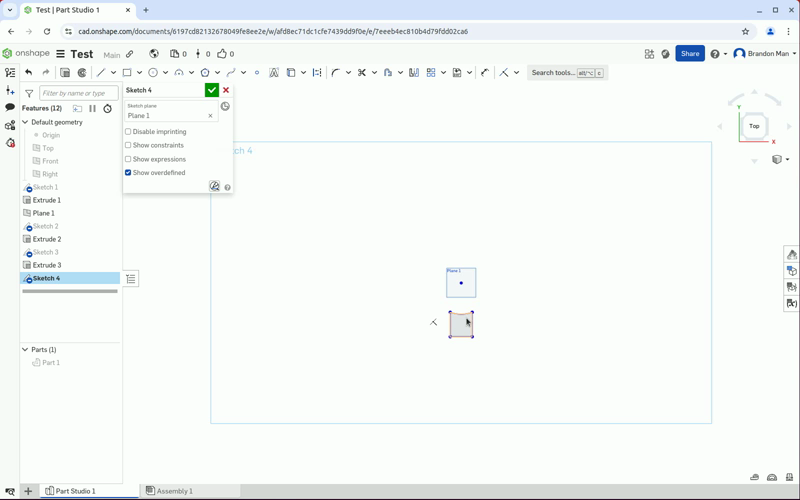
scroll(6)
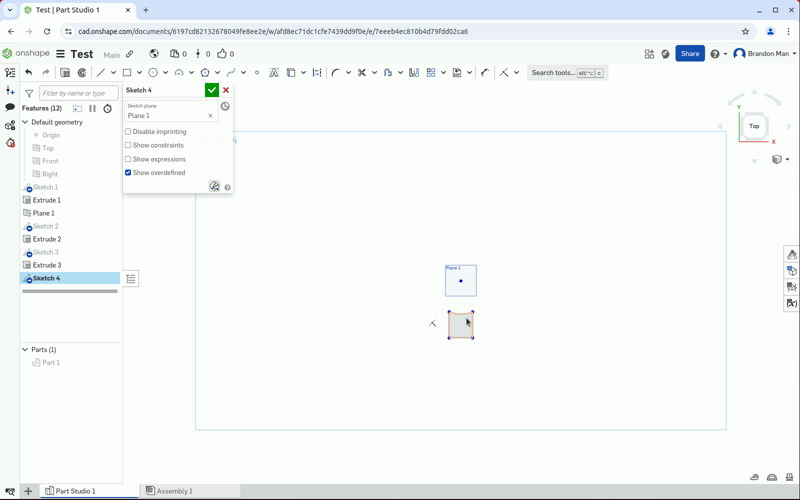
scroll(6)
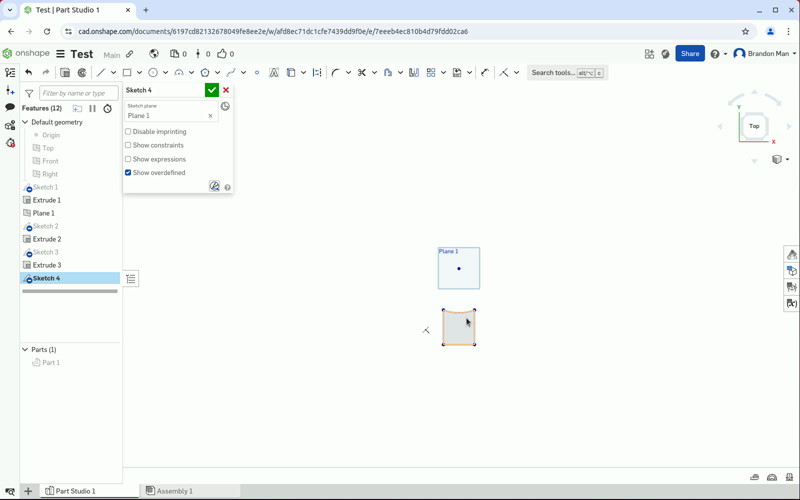
scroll(6)
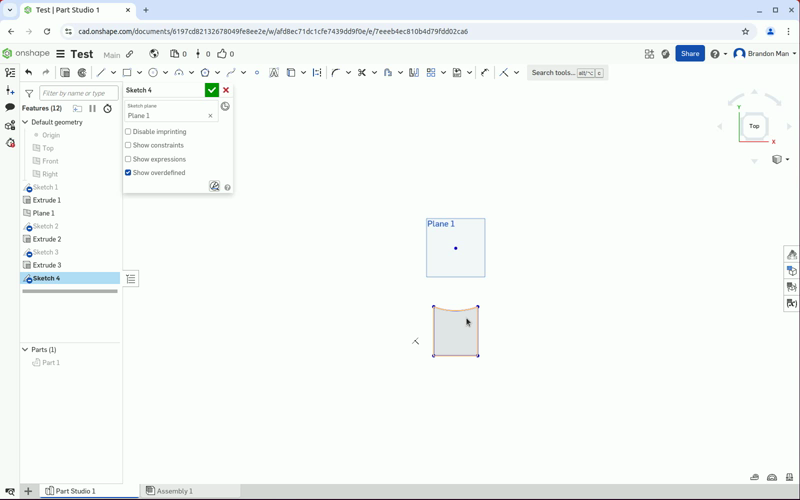
scroll(6)
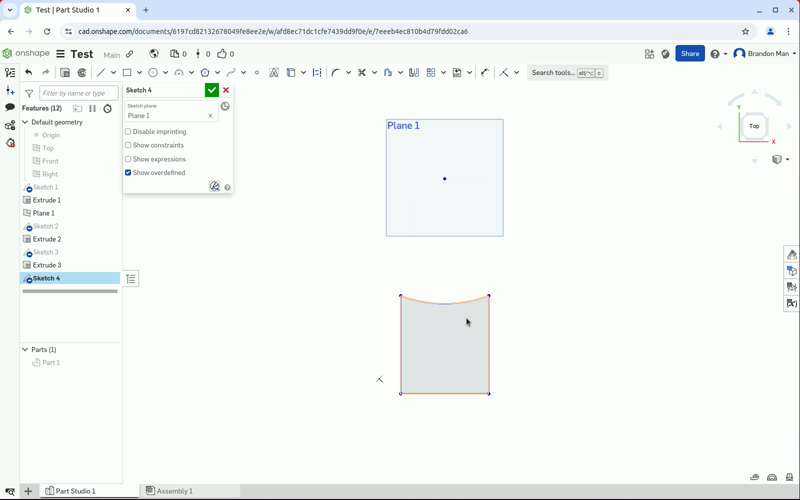
scroll(6)
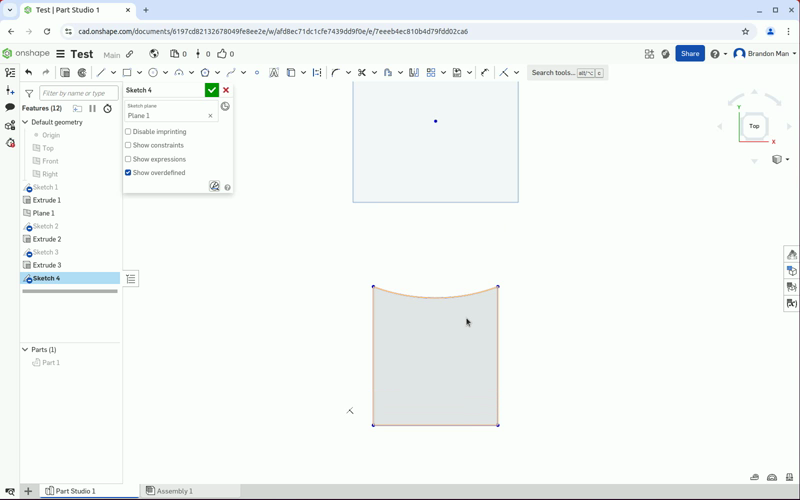
scroll(6)
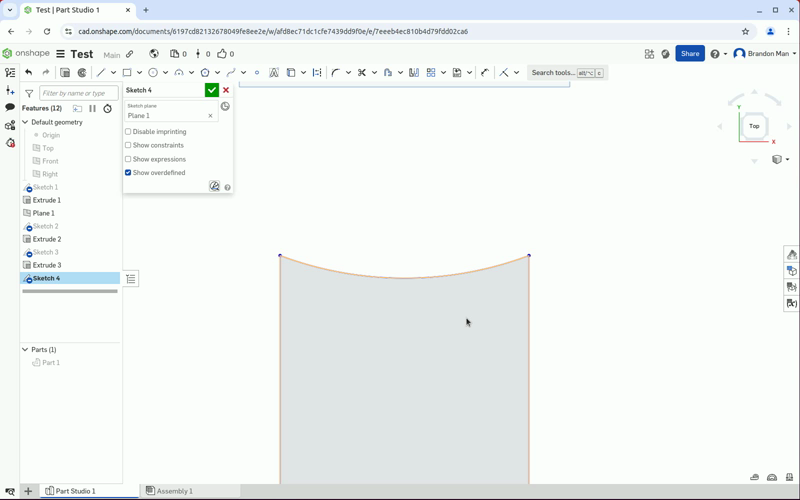
click(466, 317)
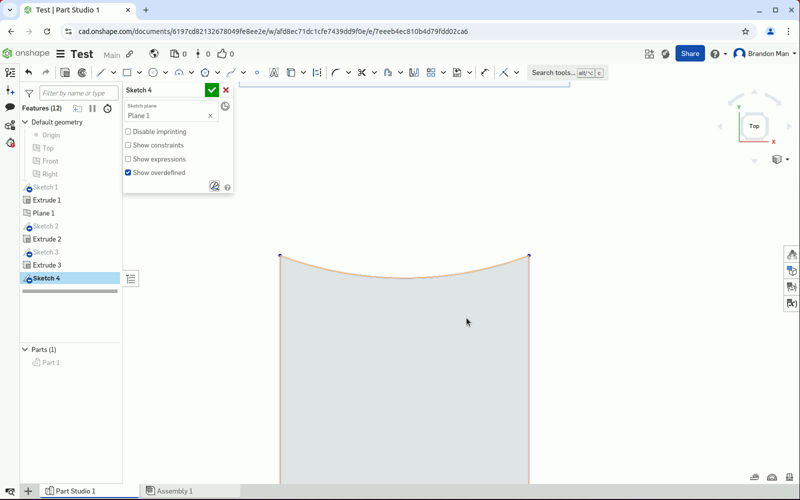
scroll(-6)
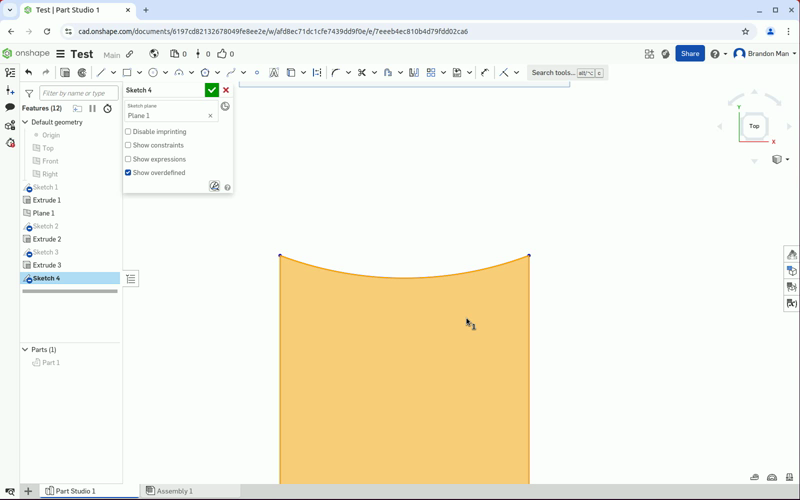
scroll(-6)
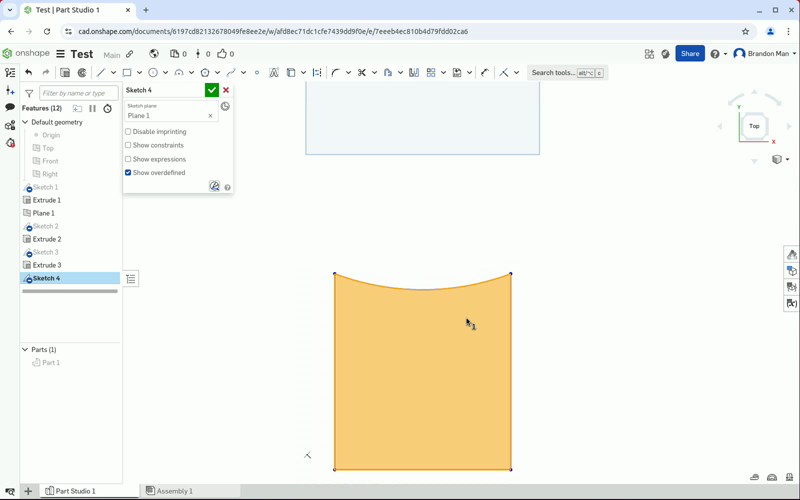
scroll(-6)
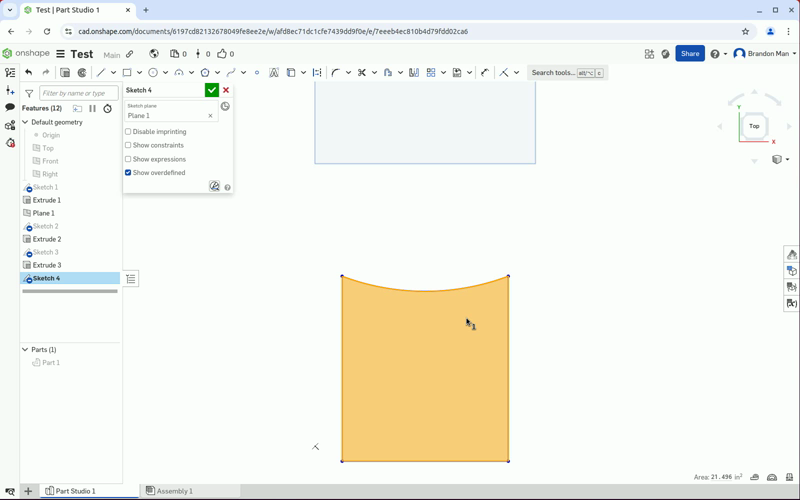
scroll(-6)
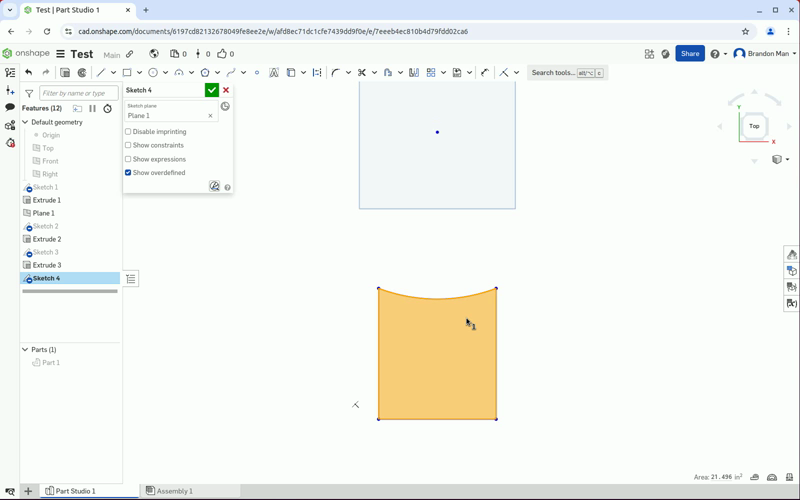
scroll(-6)
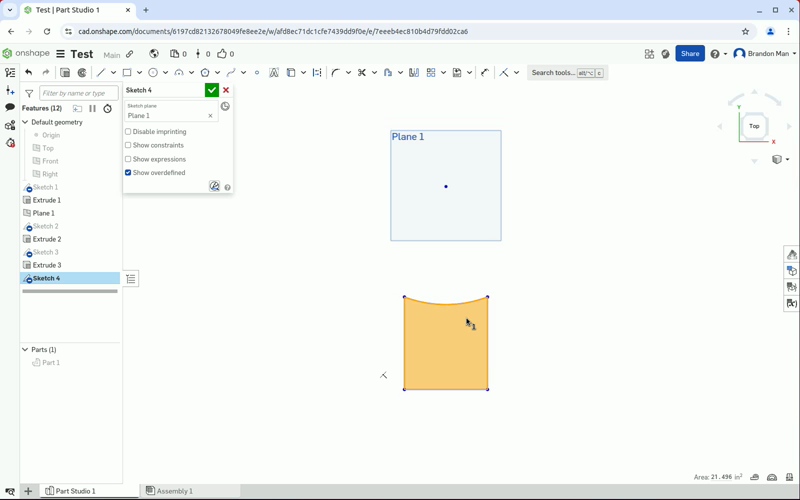
scroll(-6)
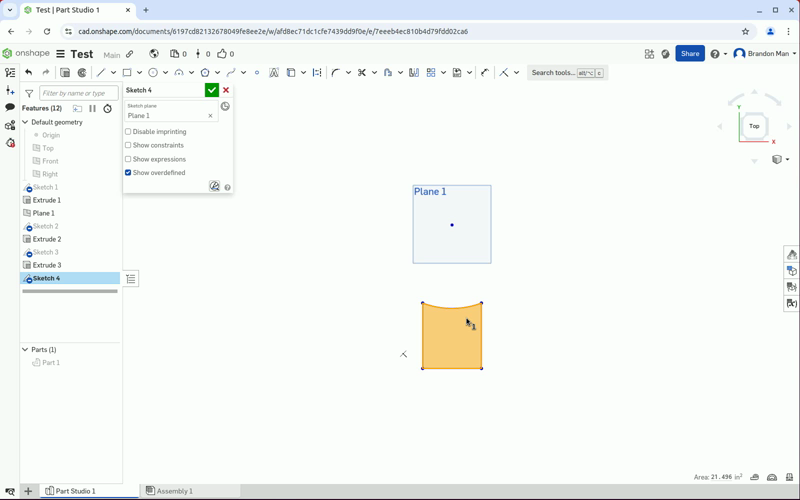
scroll(-6)
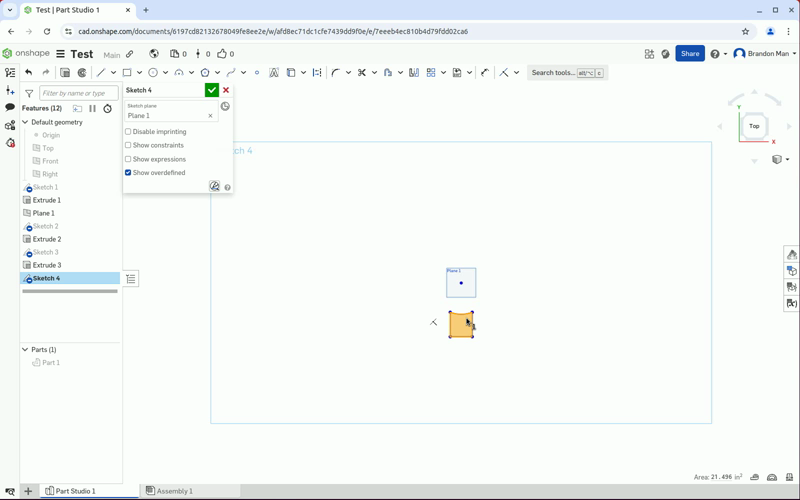
mouse_move(73, 352)
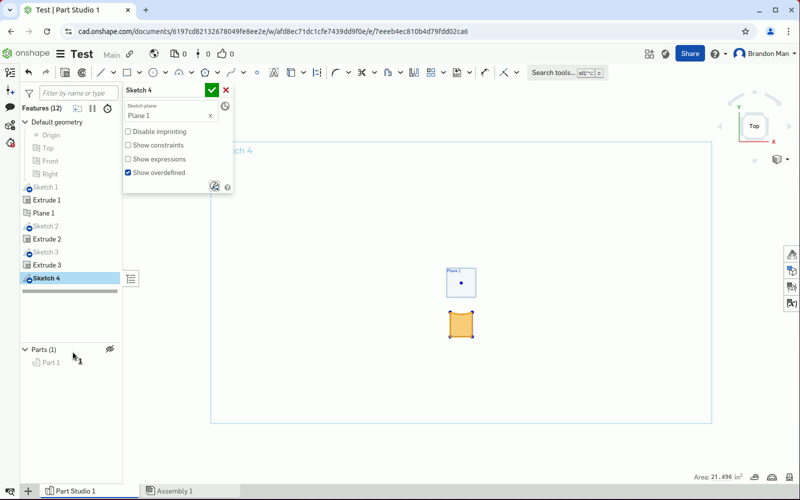
key(shift+y)
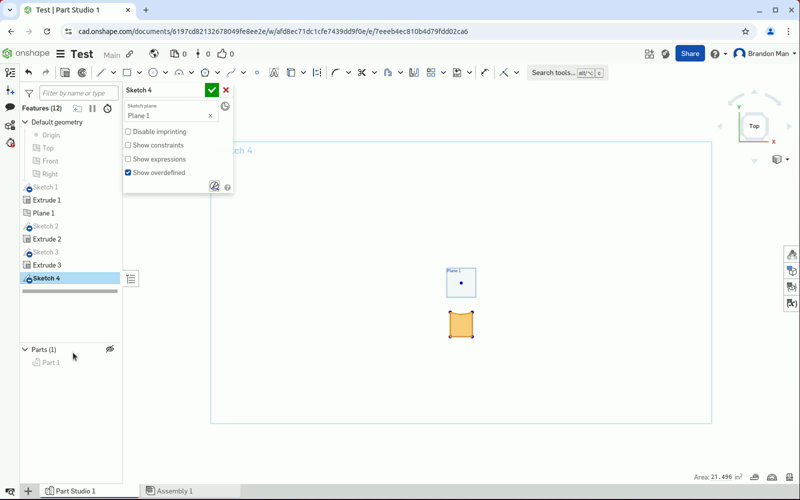
key(shift+e)
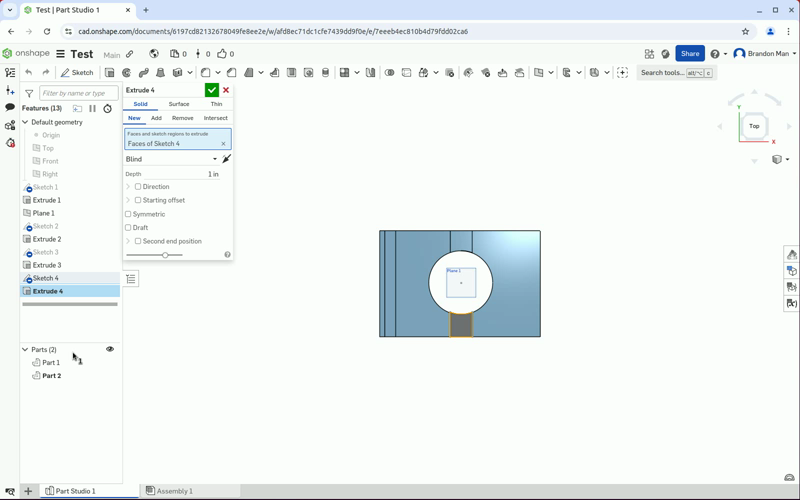
mouse_move(143, 106)
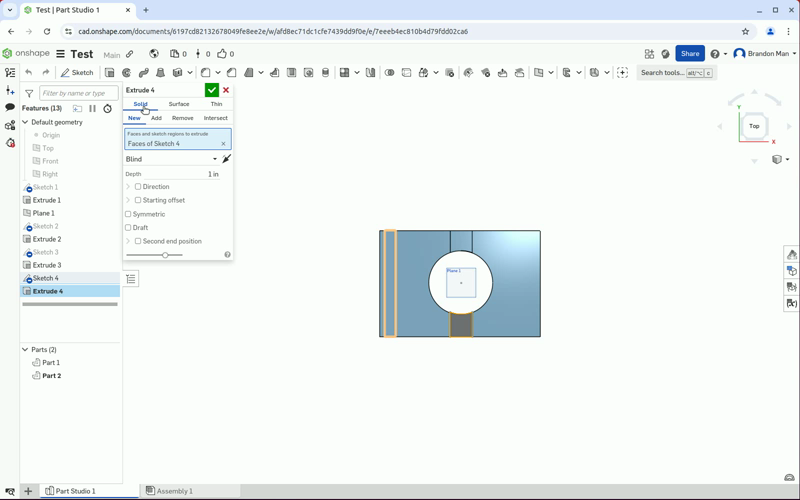
click(143, 106)
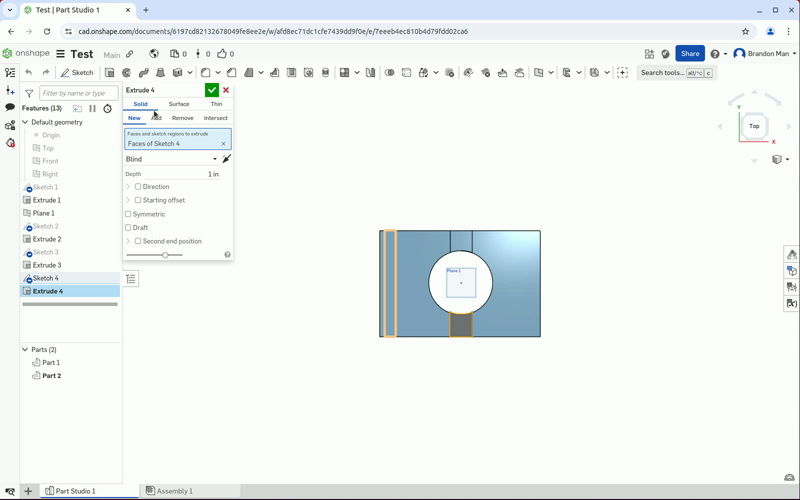
mouse_move(186, 120)
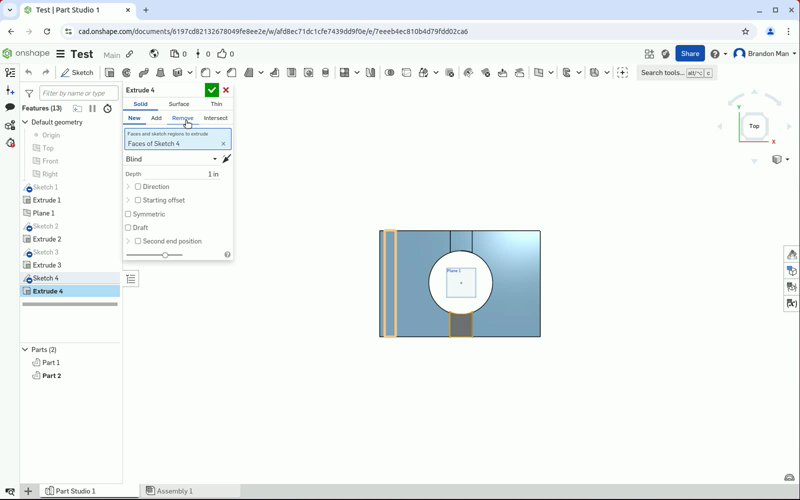
click(186, 120)
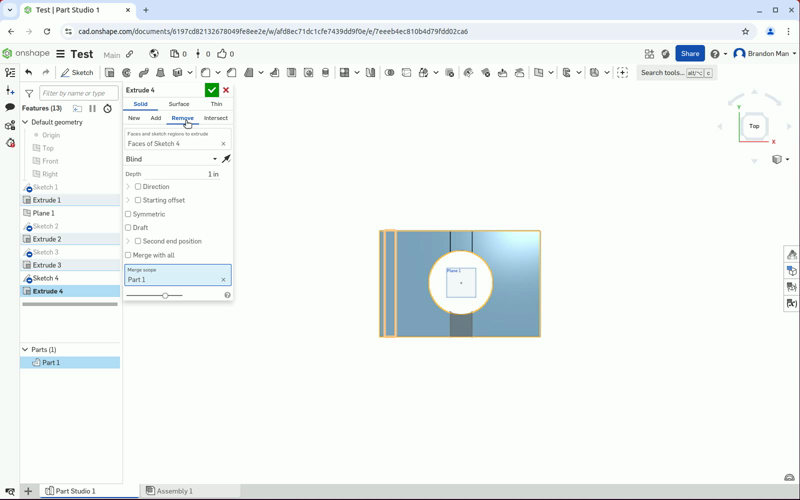
key(tab, 4)
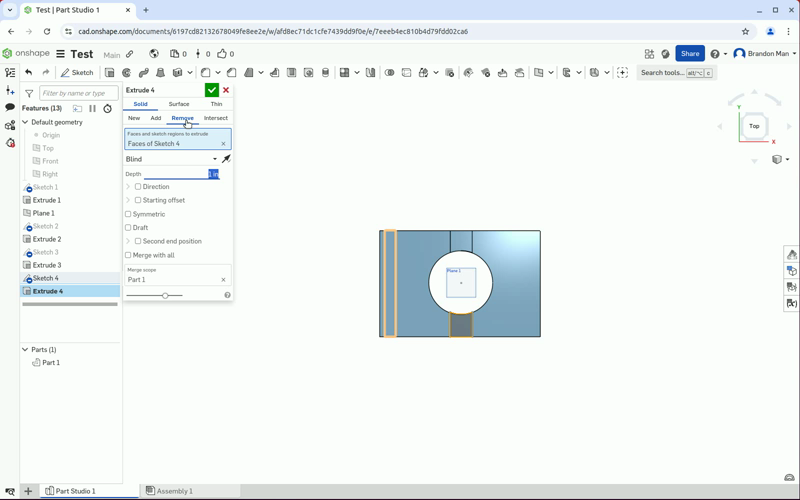
text(1.204)
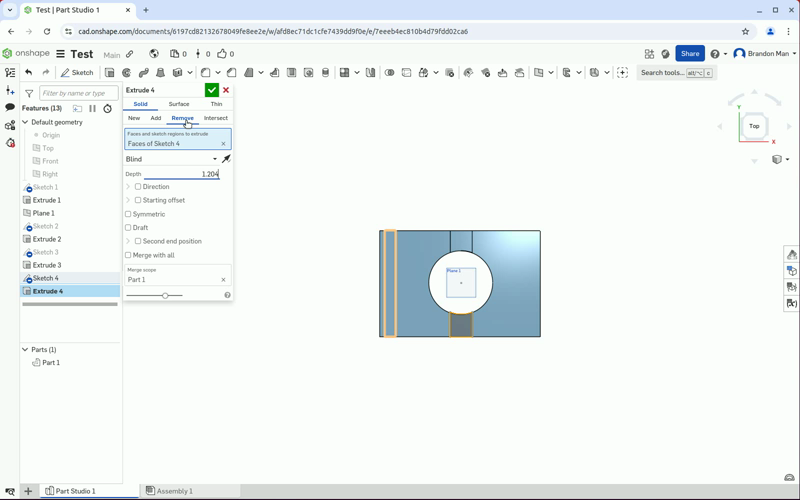
key(tab, 6)
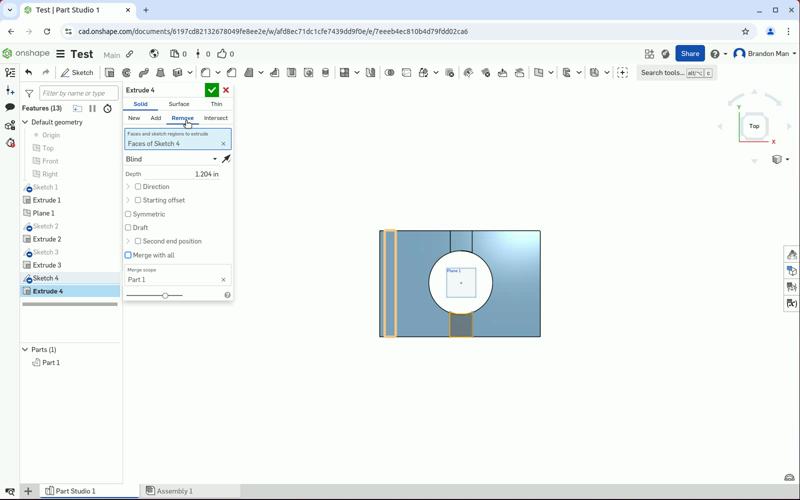
key(space)
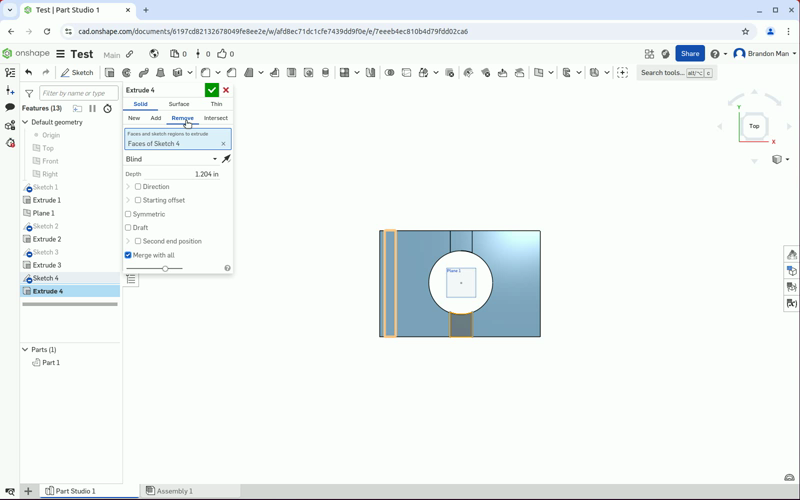
key(enter)
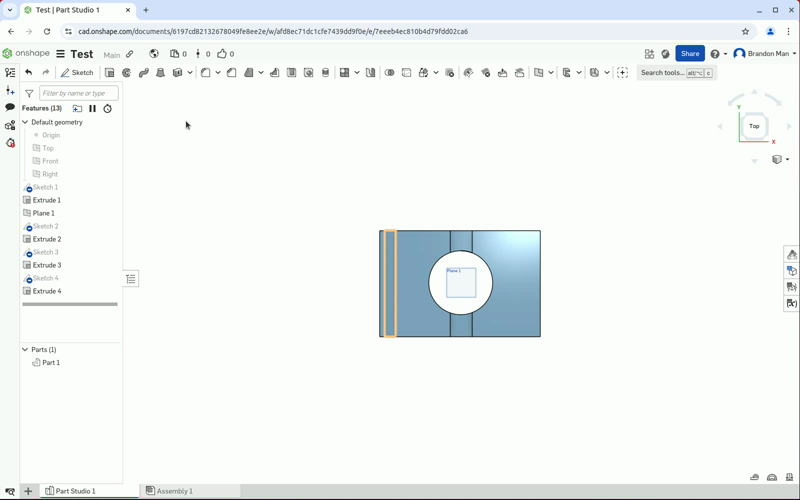
key(shift+h)
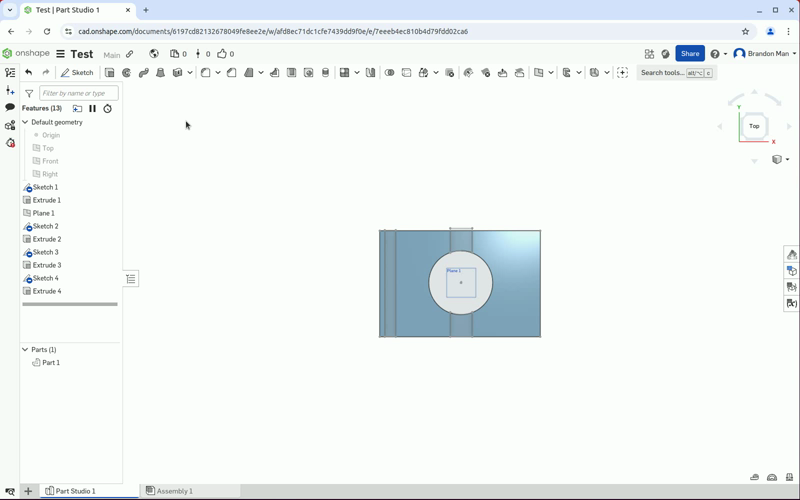
key(shift+h)
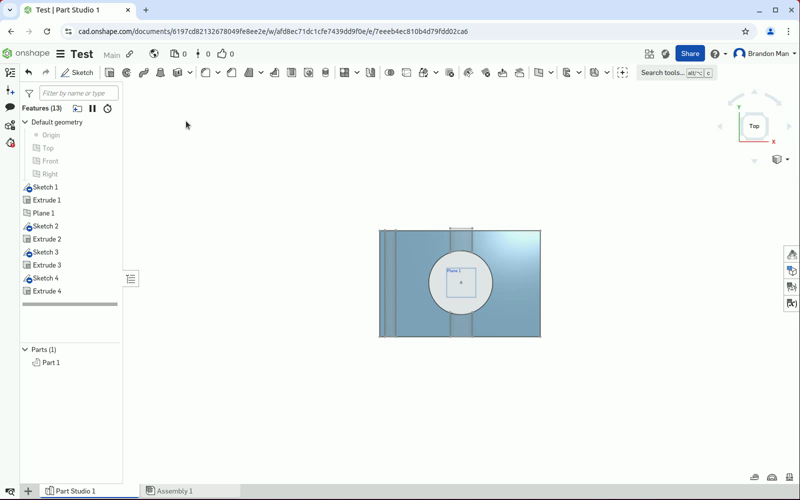
key(shift+7)
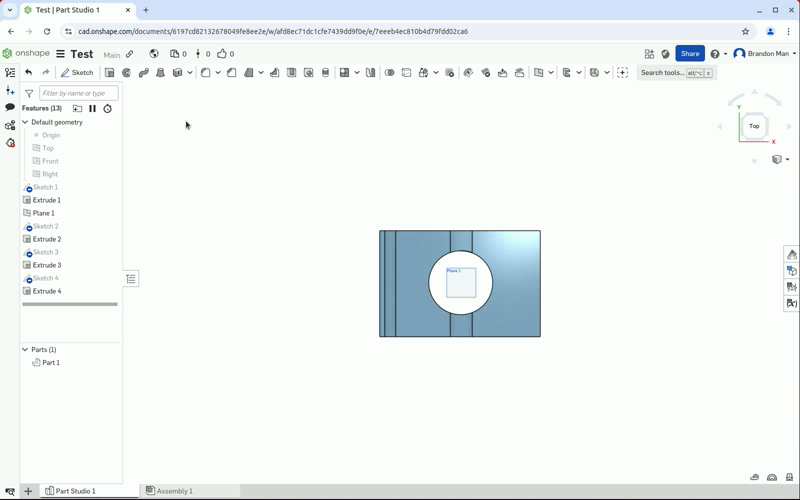
key(up, 3)
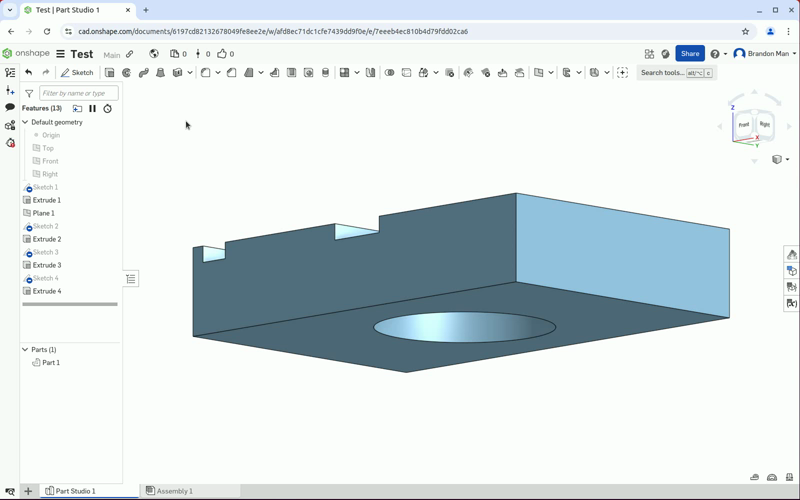
key(left, 3)
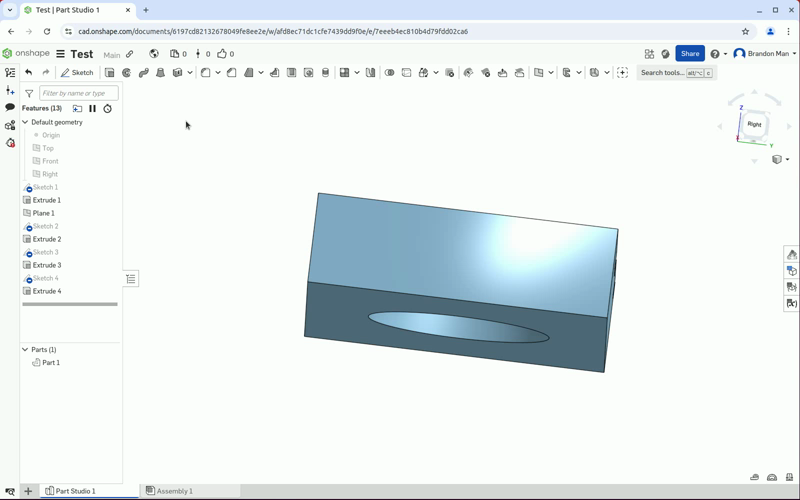
key(right, 3)
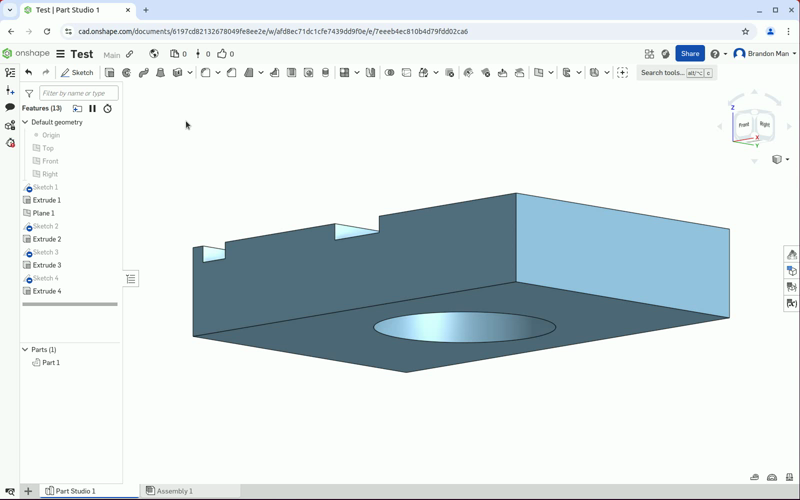
key(down, 3)
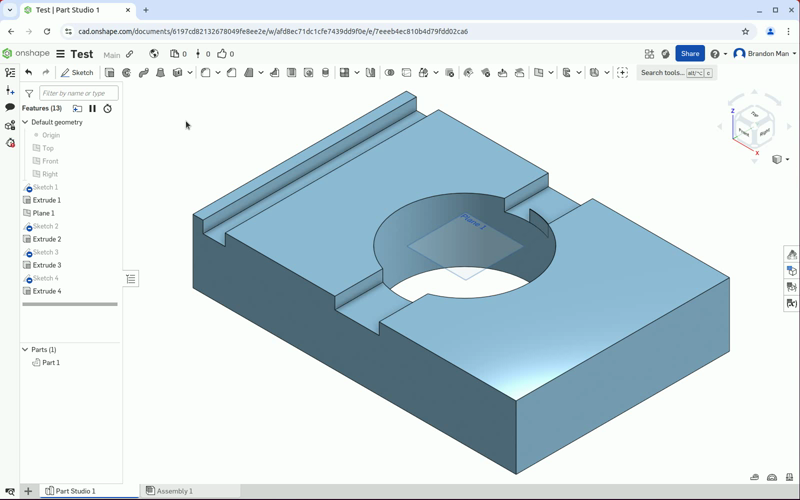
mouse_move(73, 189)
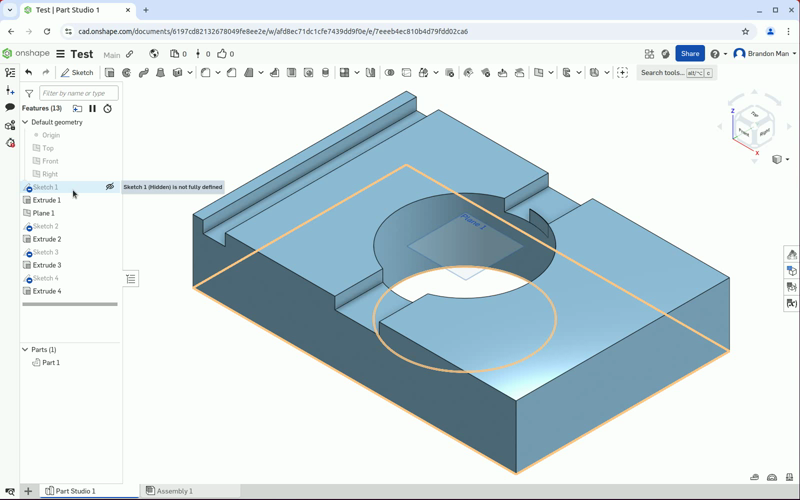
click(73, 189)